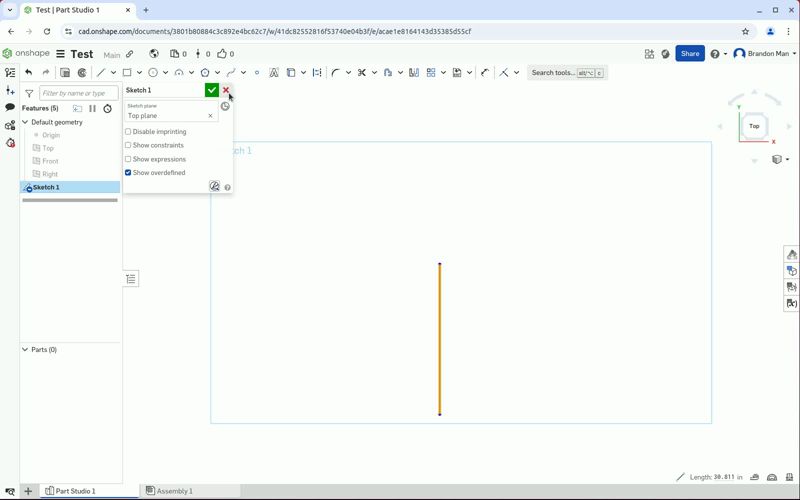
key(shift+h)
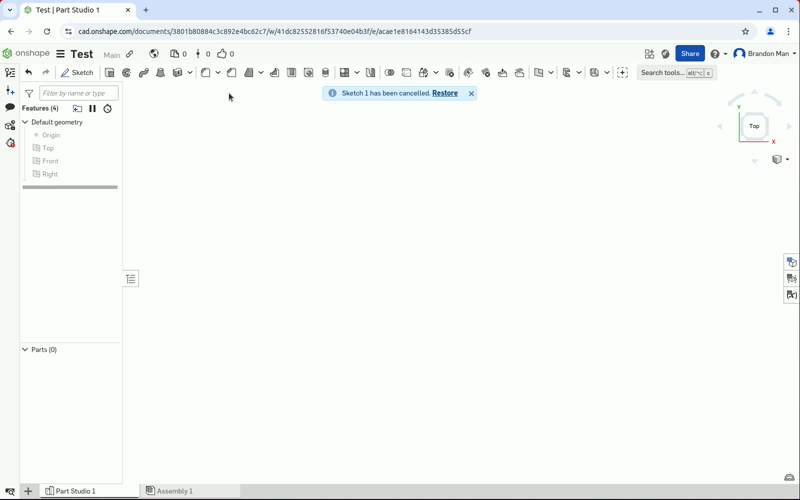
mouse_move(73, 352)
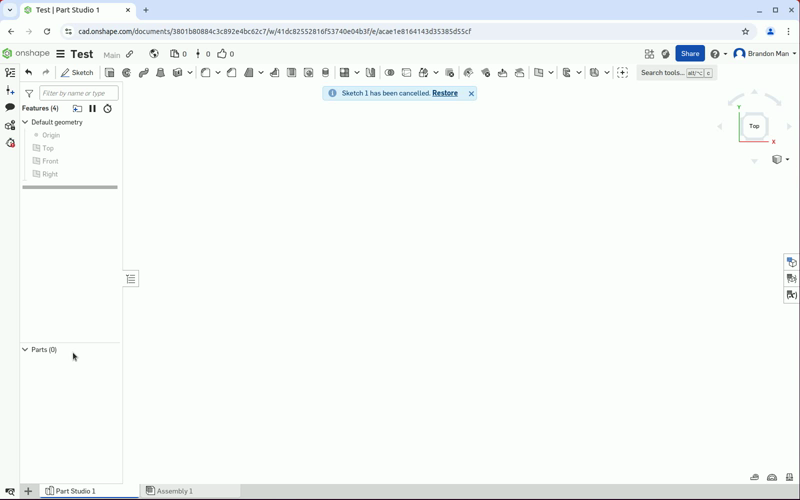
key(y)
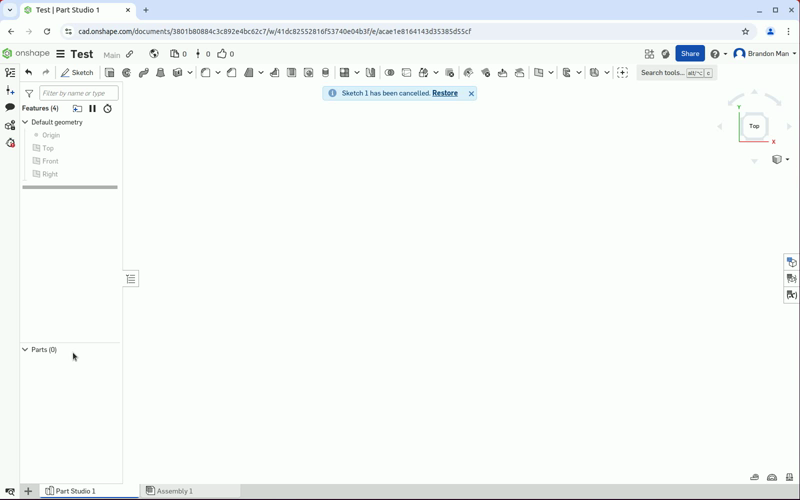
key(shift+p)
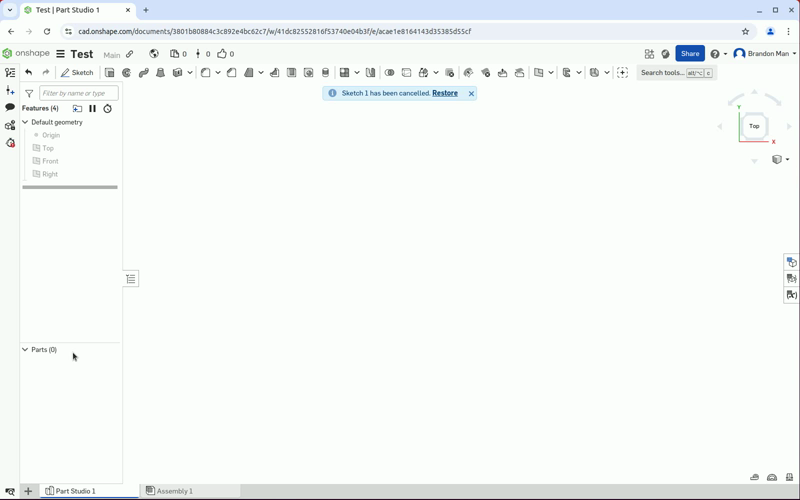
key(space)
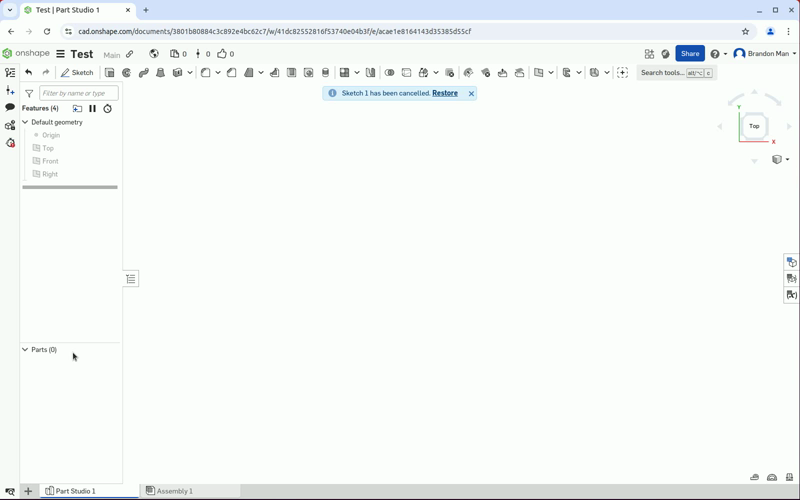
key_down(shift)
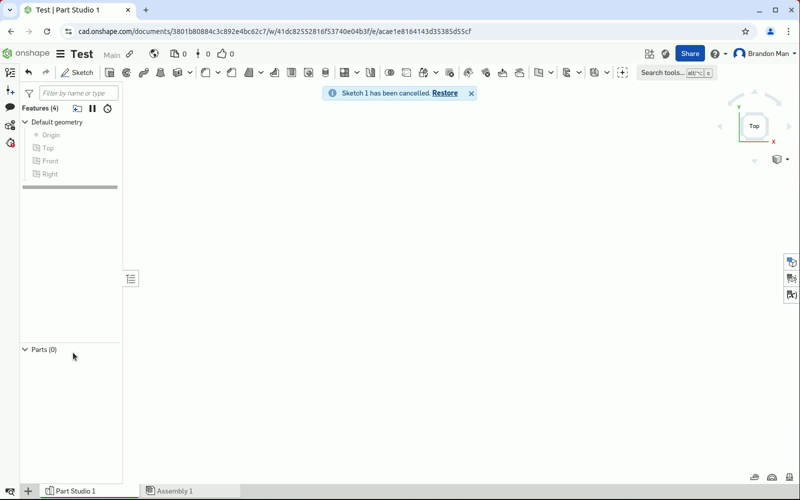
key(up)
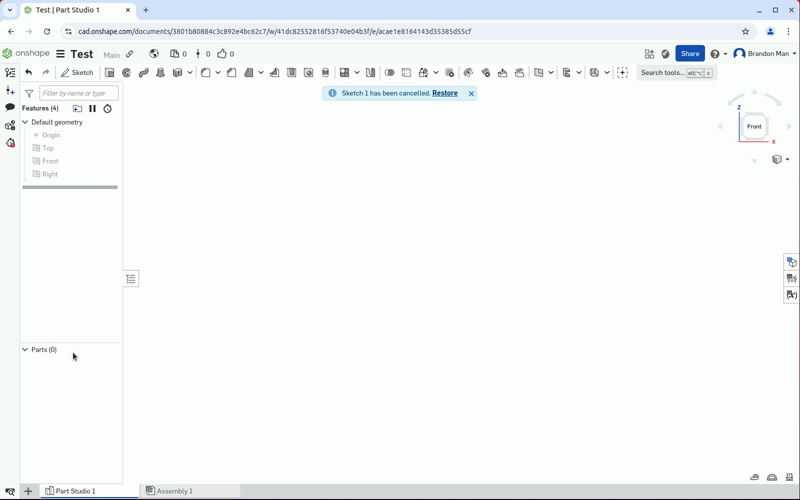
key_up(shift)
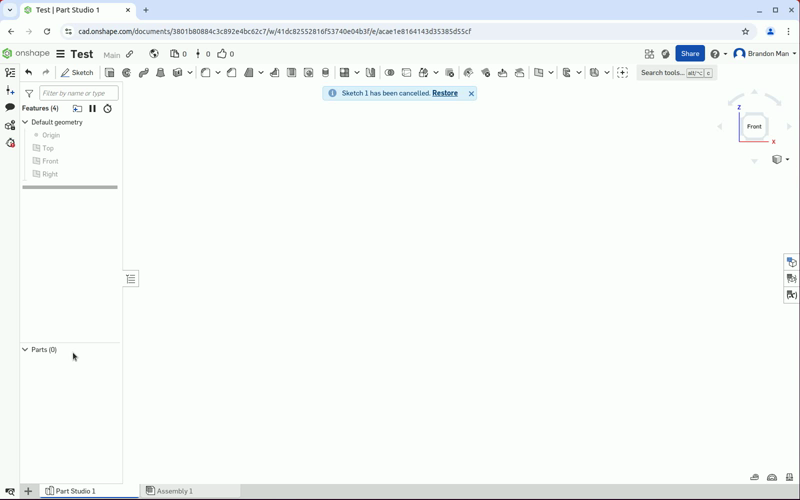
mouse_move(73, 352)
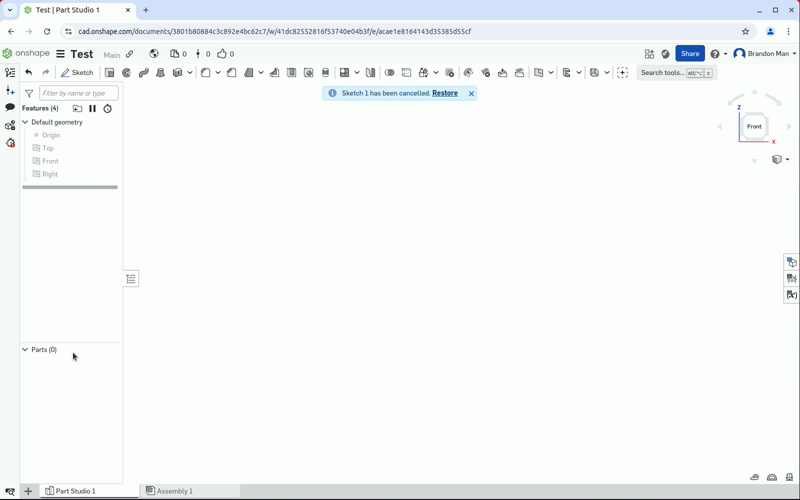
key(shift+y)
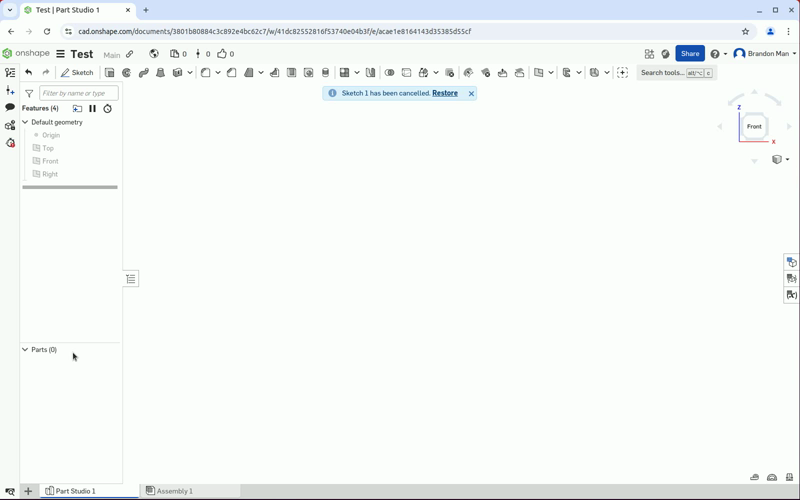
key(shift+s)
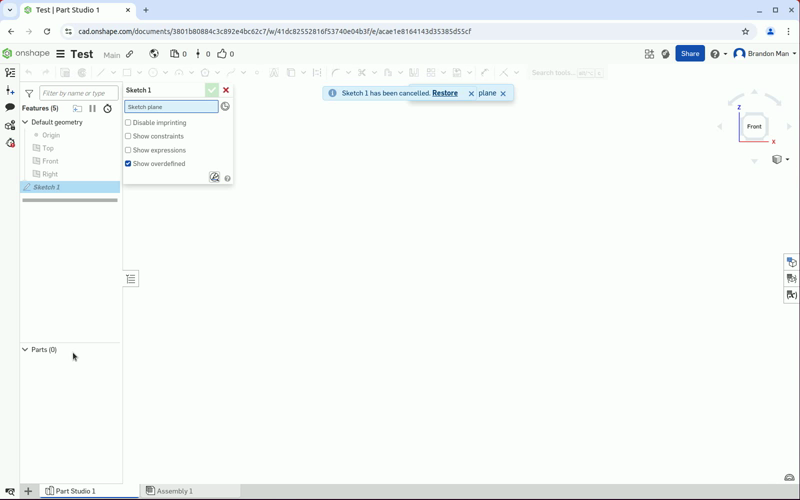
mouse_move(73, 163)
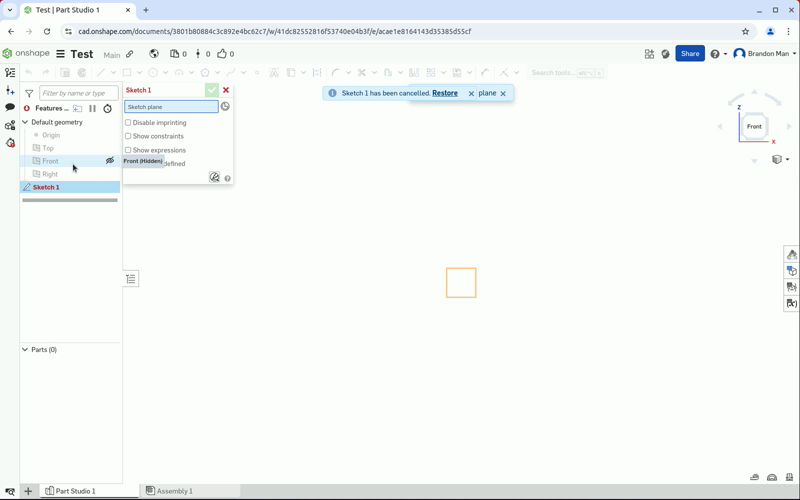
click(73, 163)
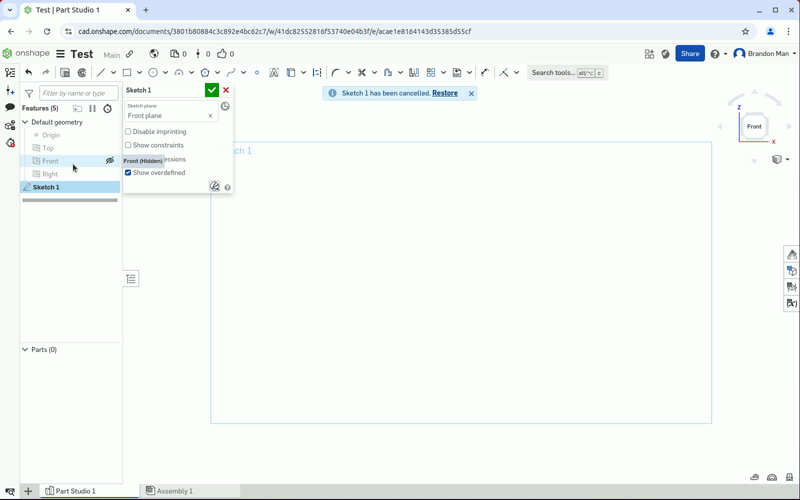
mouse_move(73, 352)
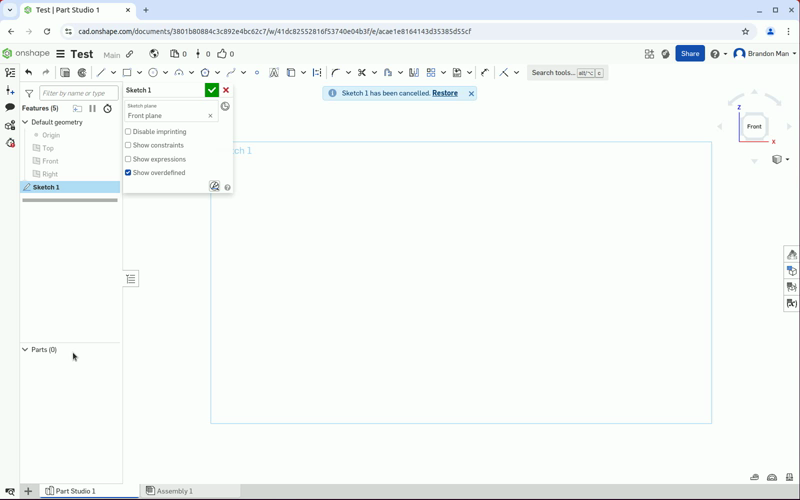
key(y)
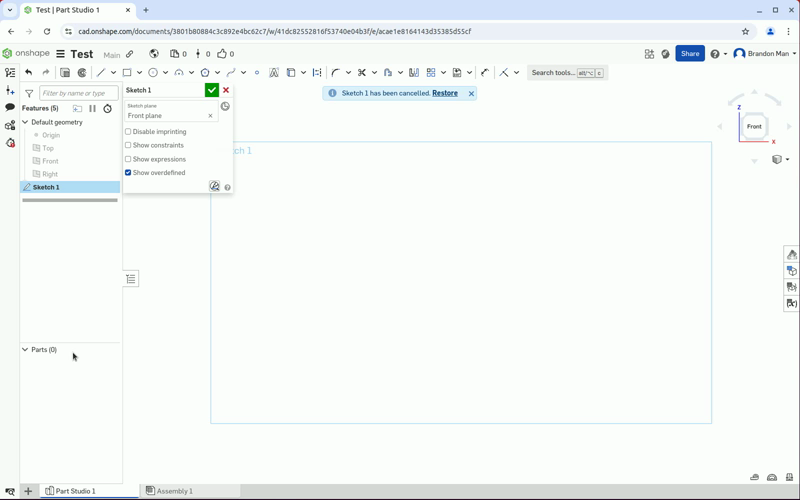
key(l)
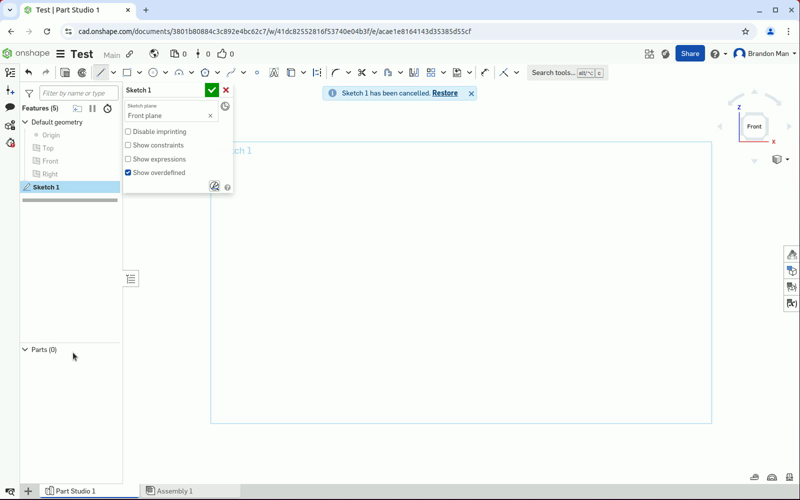
key_down(shift)
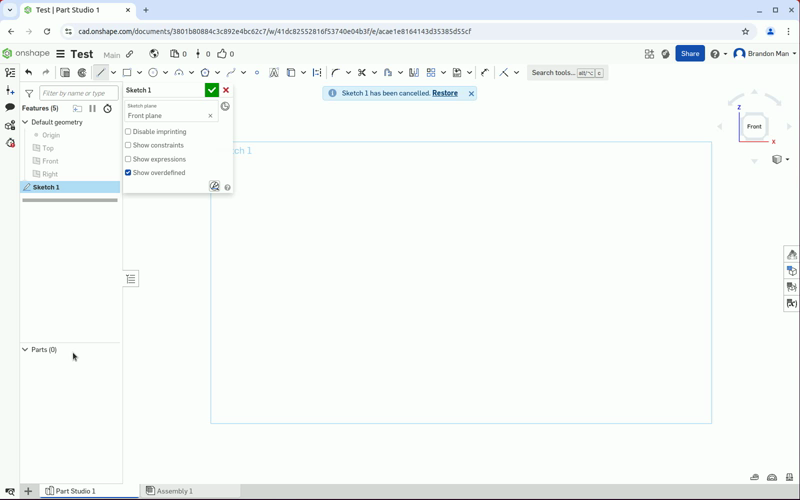
mouse_move(460, 282)
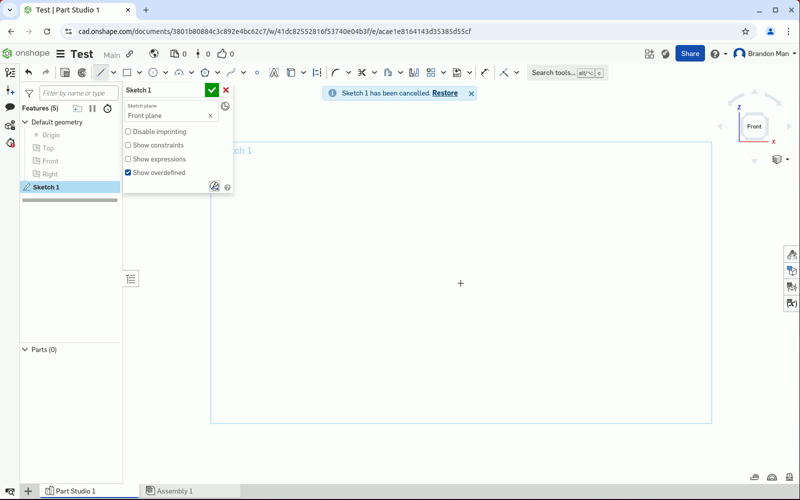
click(460, 282)
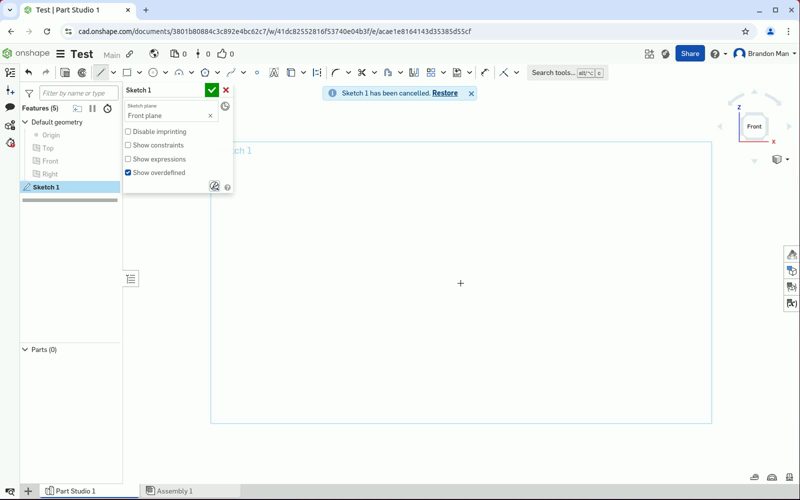
key_up(shift)
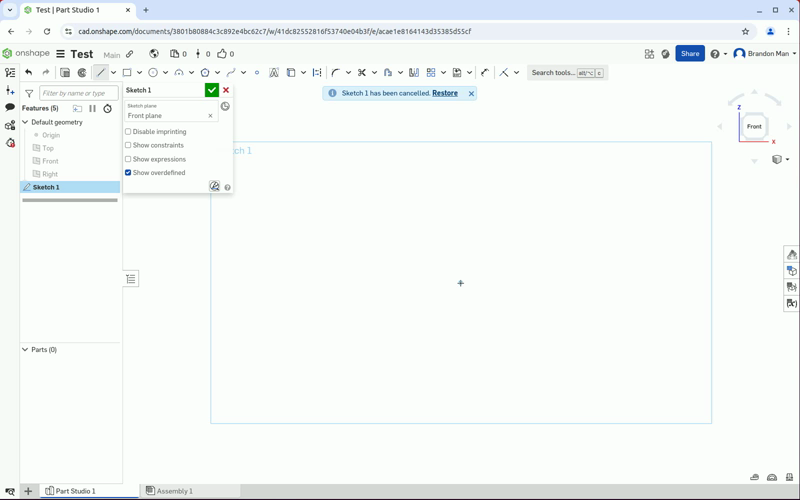
key_down(shift)
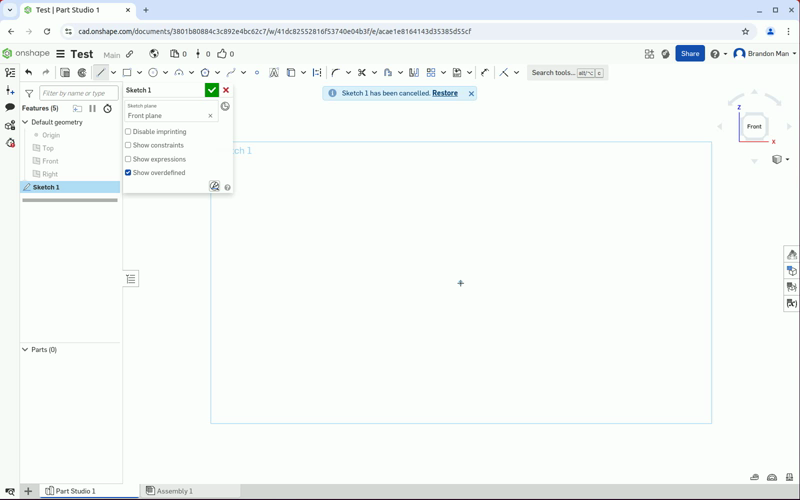
mouse_move(573, 282)
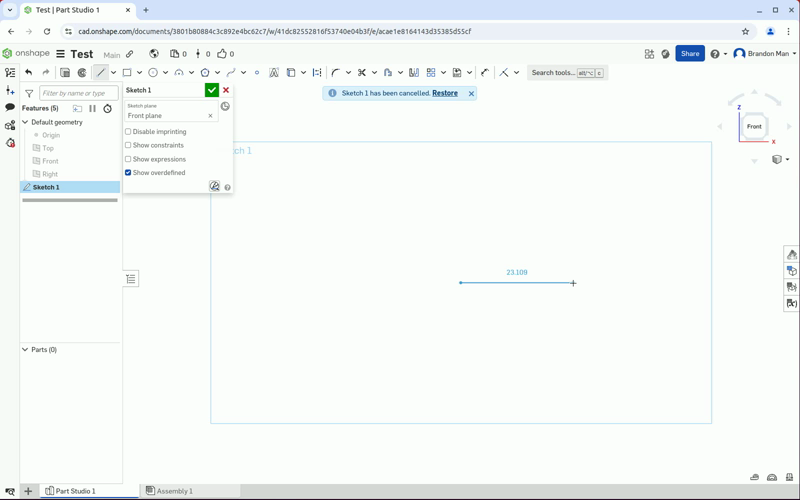
click(573, 282)
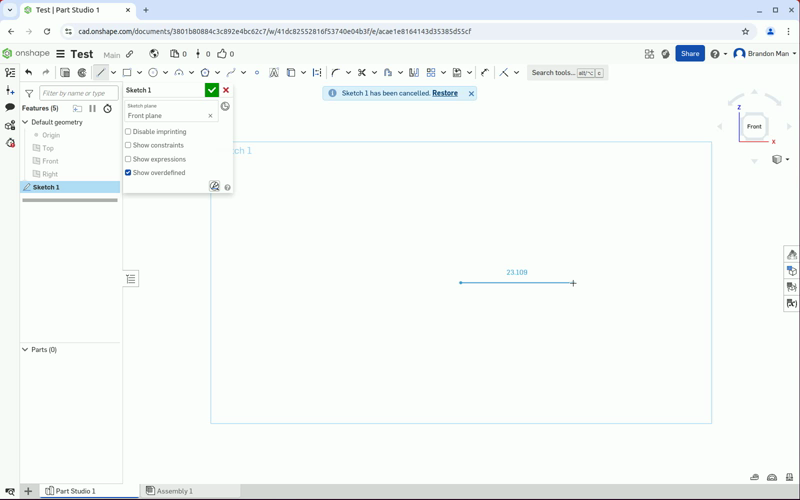
key_up(shift)
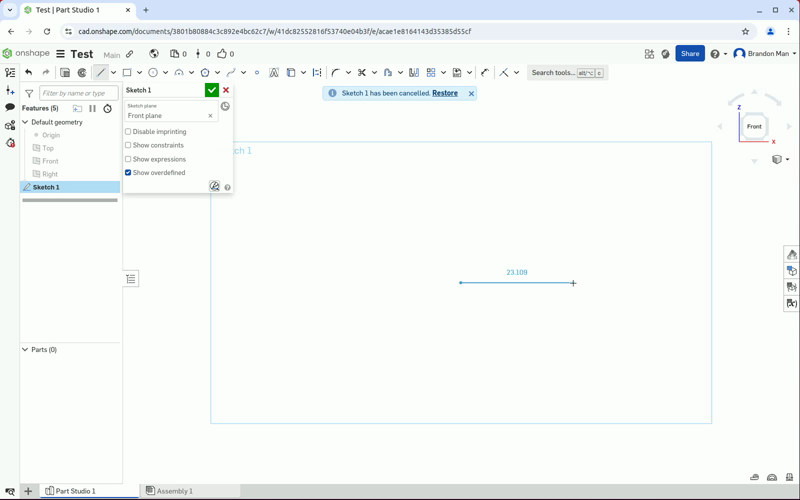
key_down(shift)
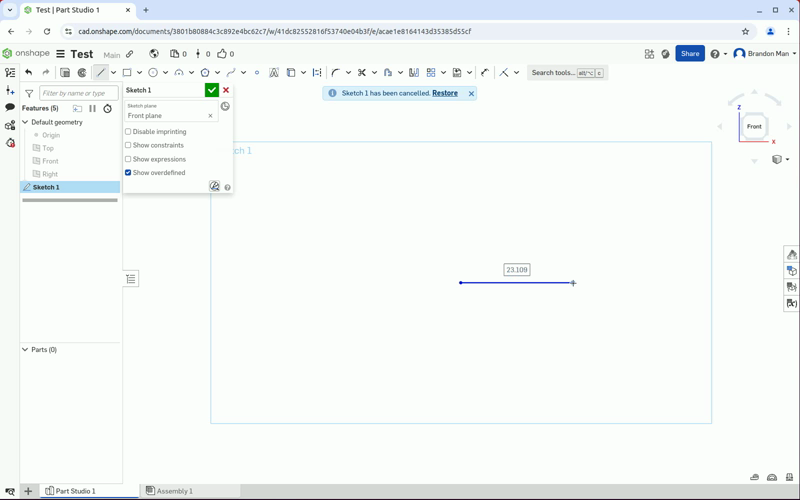
mouse_move(573, 189)
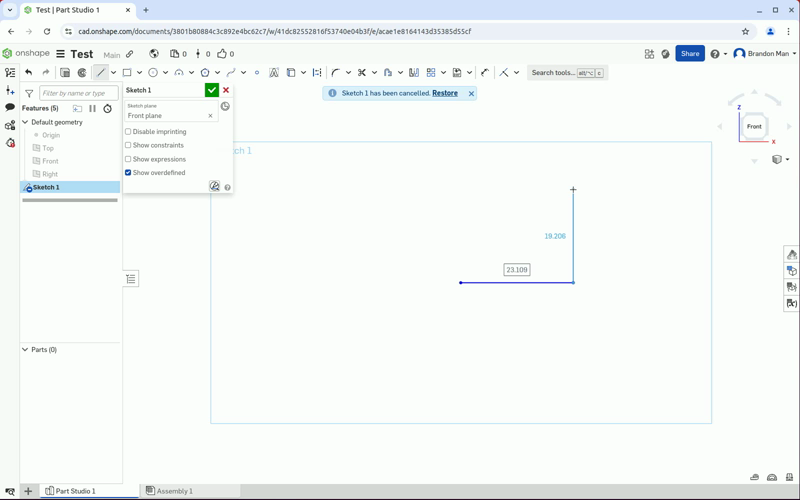
click(573, 189)
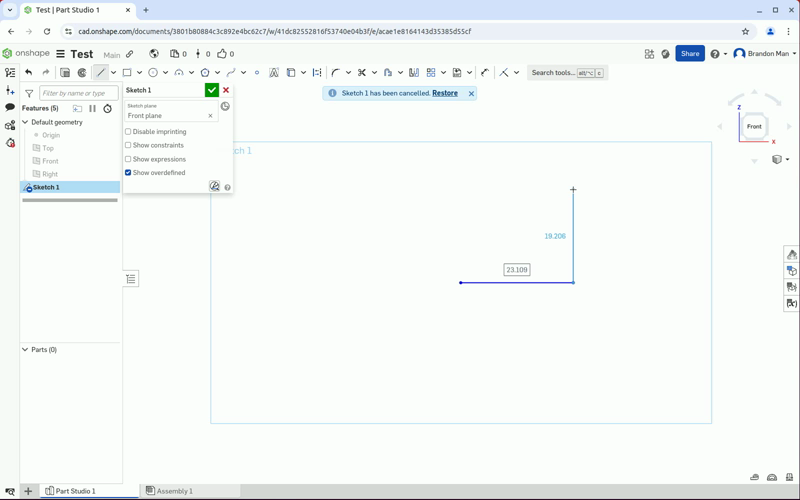
key_up(shift)
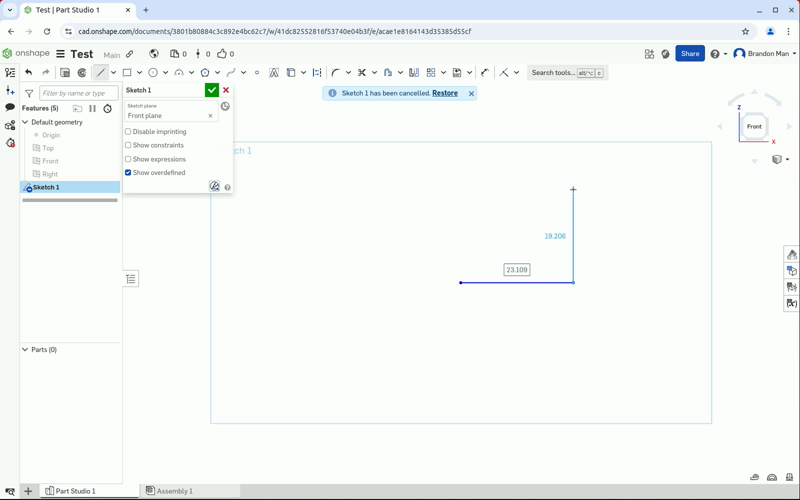
key_down(shift)
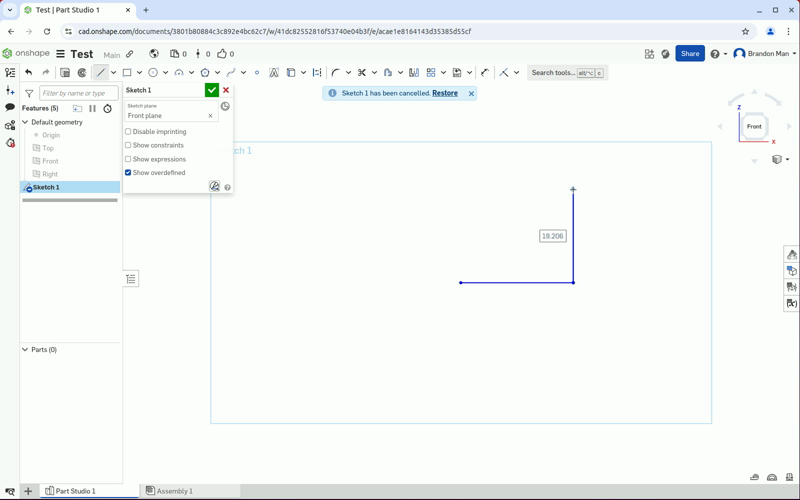
mouse_move(460, 189)
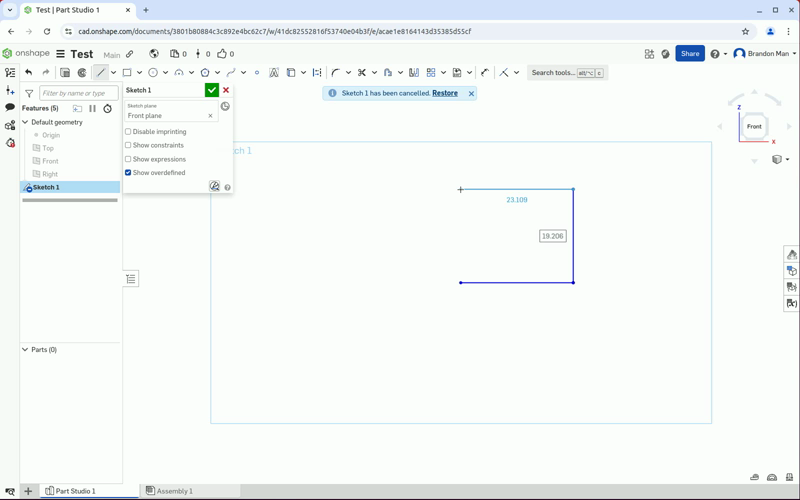
click(460, 189)
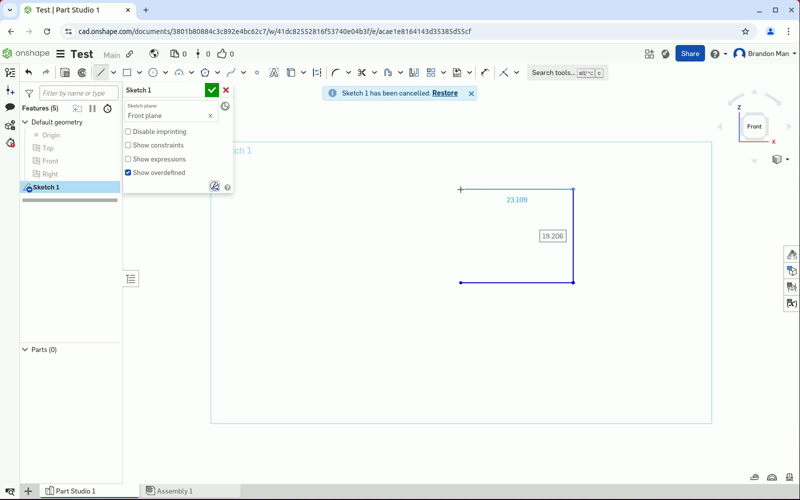
key_up(shift)
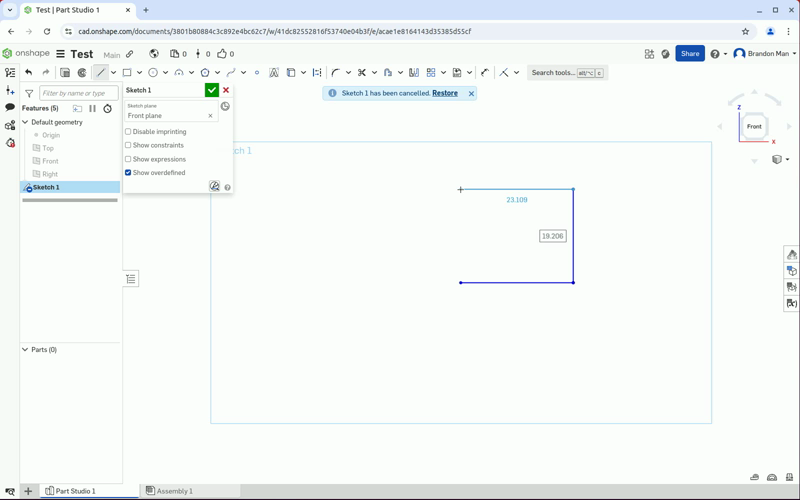
key_down(shift)
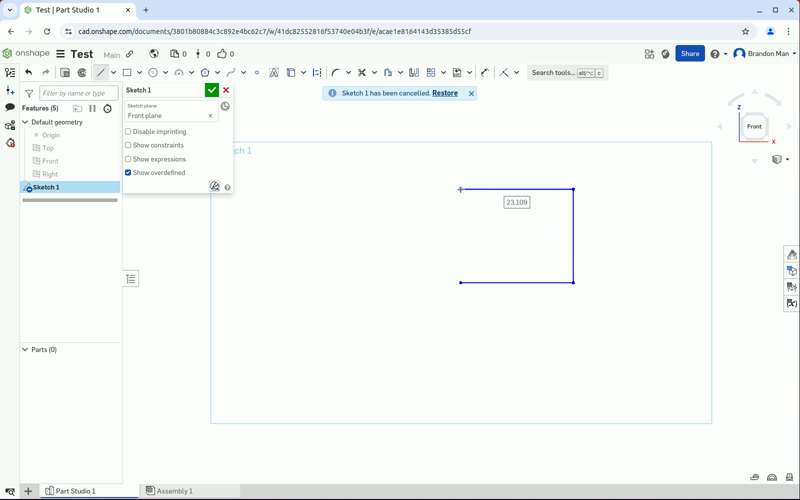
mouse_move(460, 282)
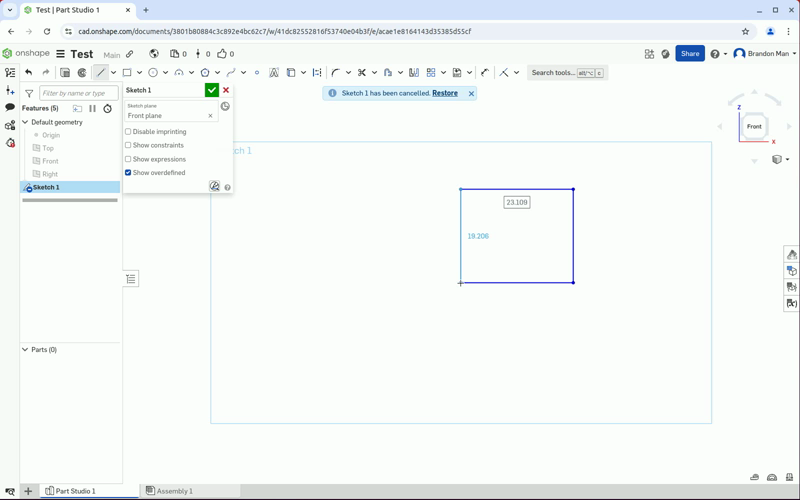
key_up(shift)
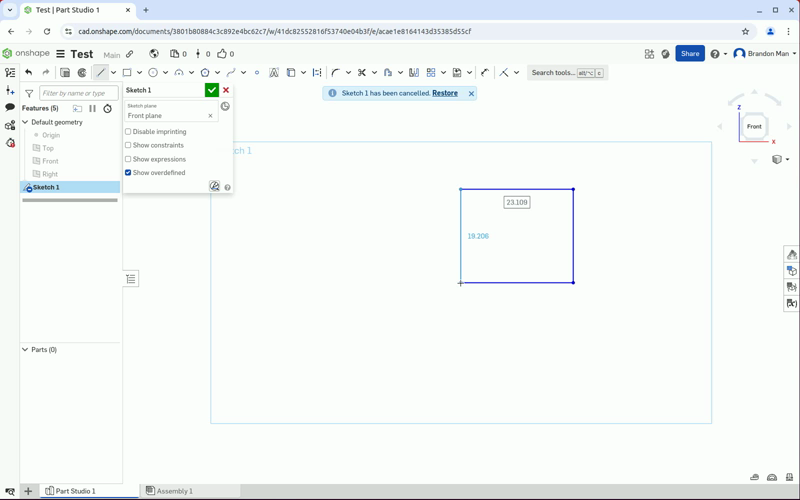
click(460, 282)
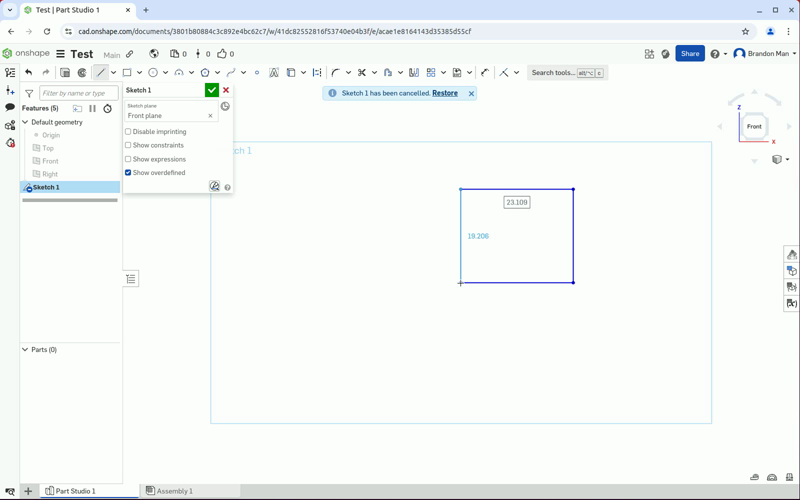
key(esc)
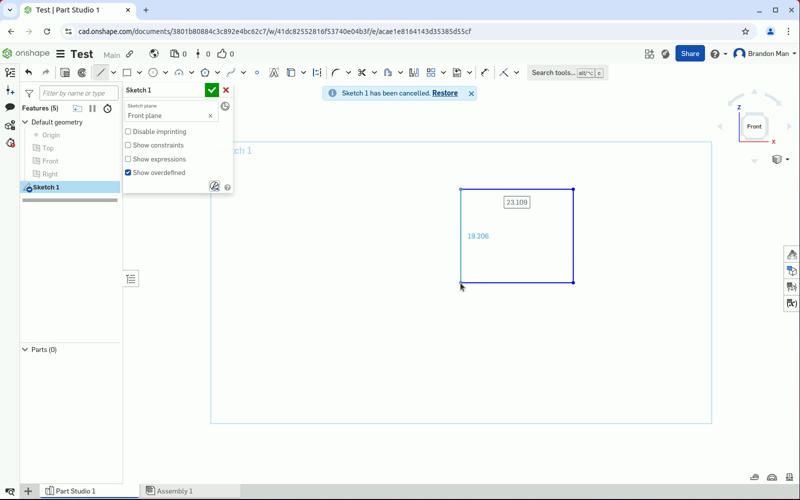
mouse_move(539, 275)
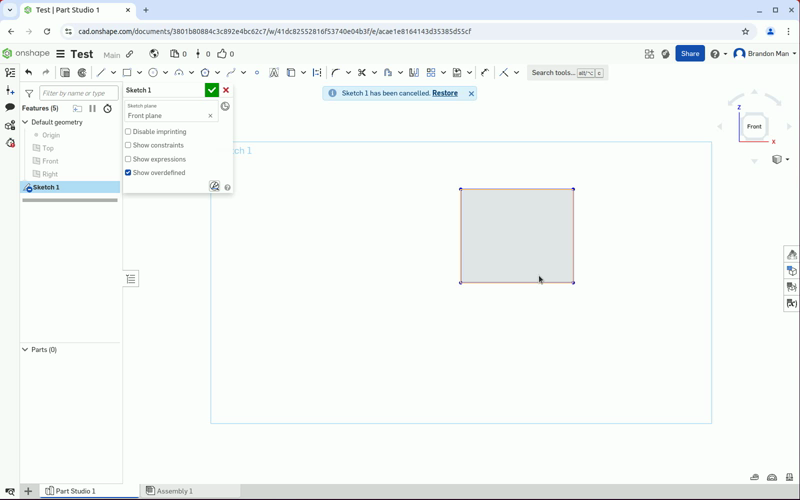
click(539, 275)
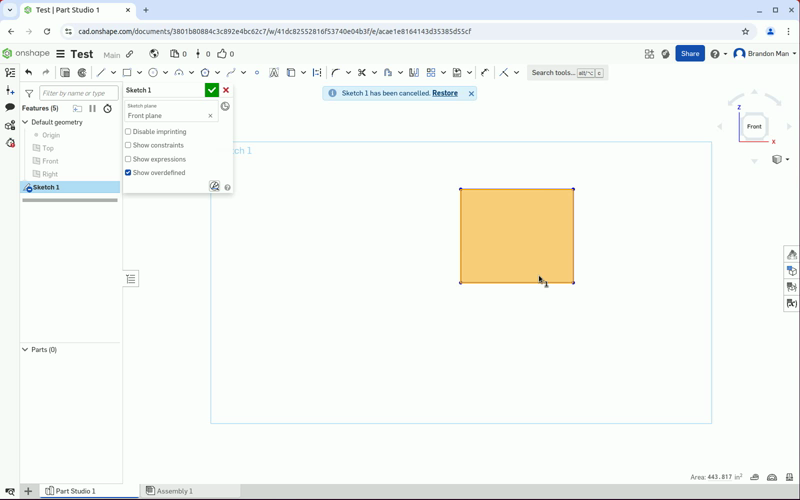
mouse_move(73, 352)
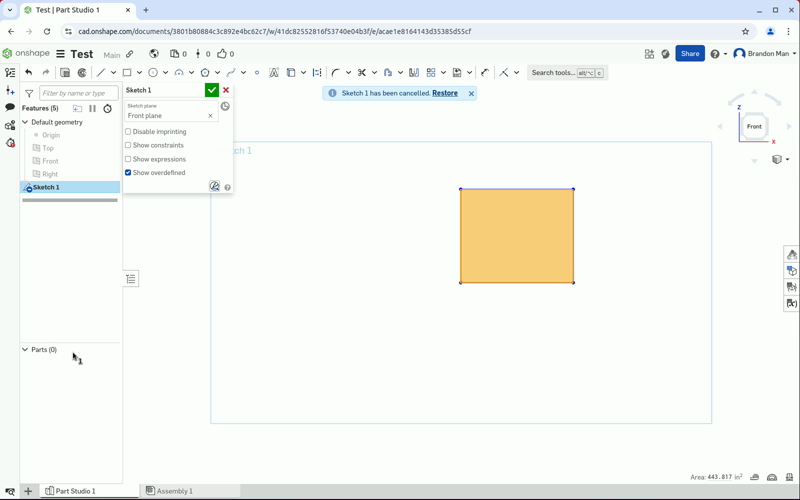
key(shift+y)
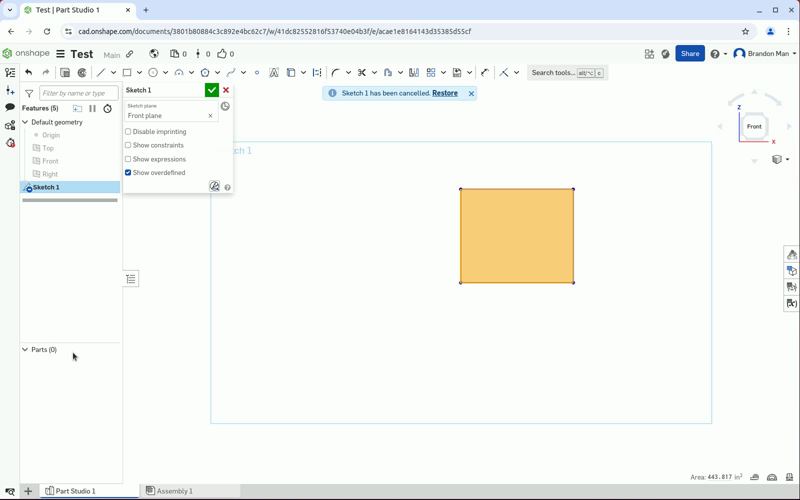
key(shift+e)
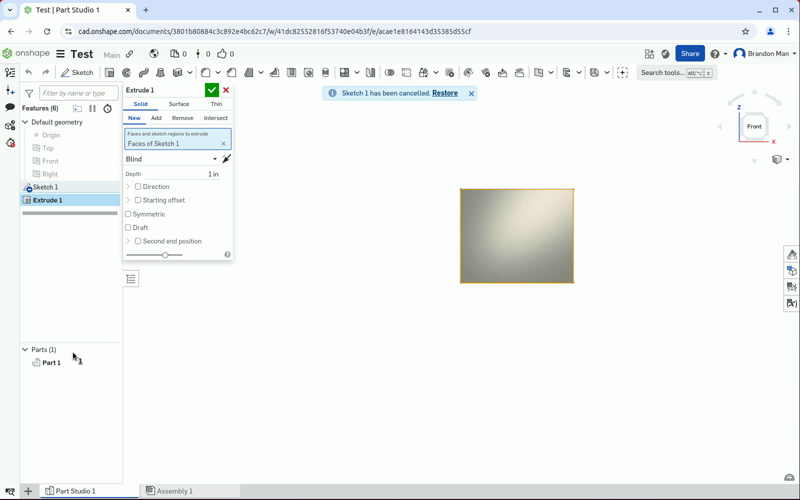
mouse_move(143, 106)
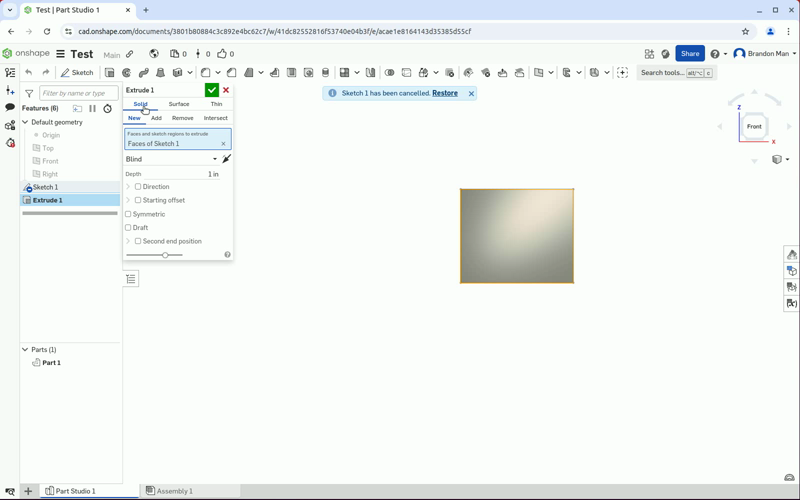
click(143, 106)
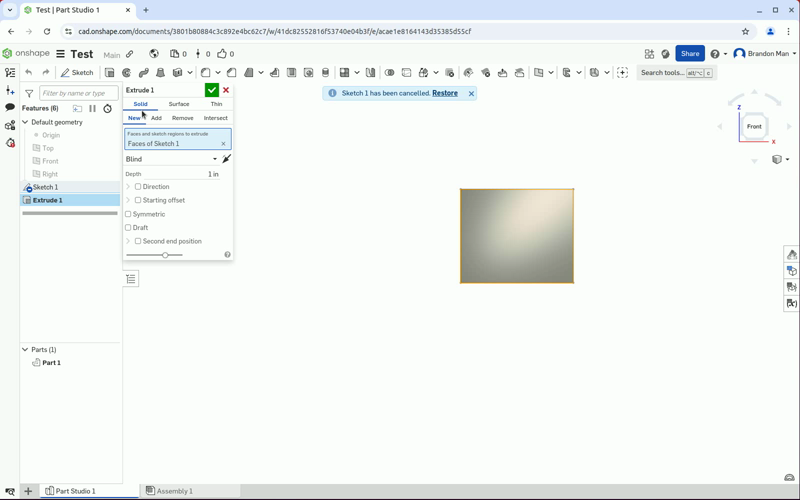
mouse_move(137, 120)
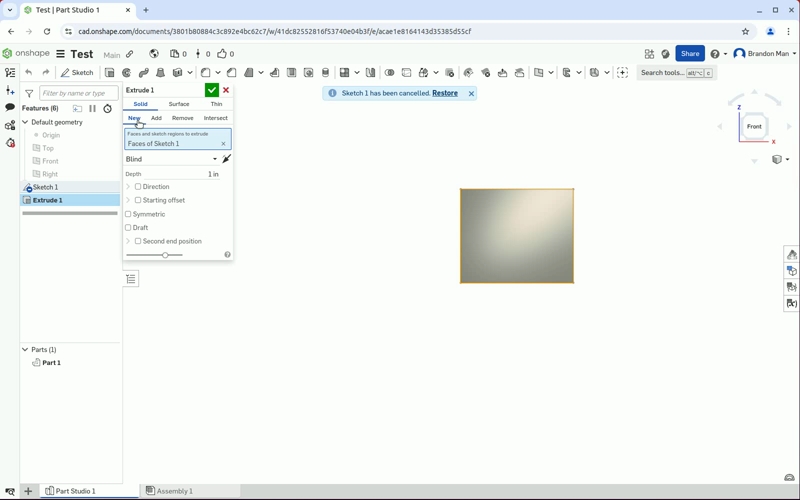
click(137, 120)
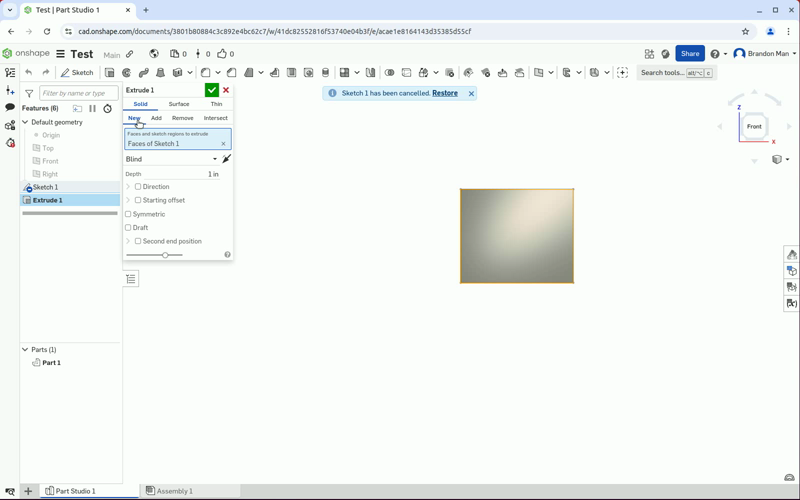
key(tab, 4)
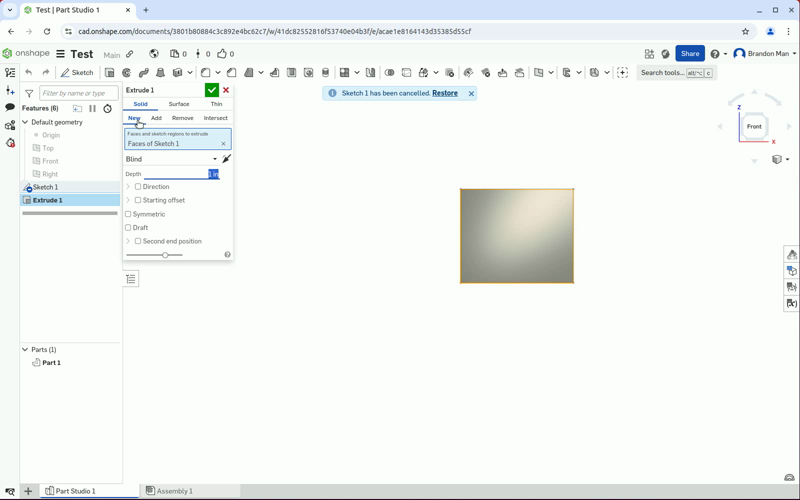
text(15.405)
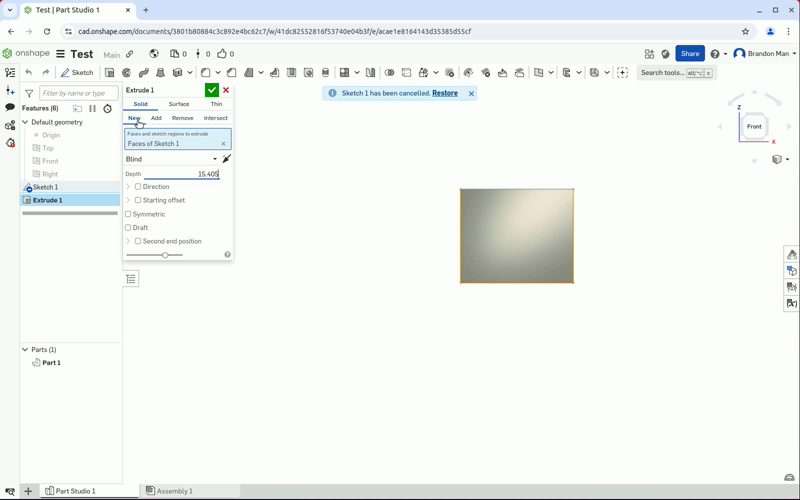
key(enter)
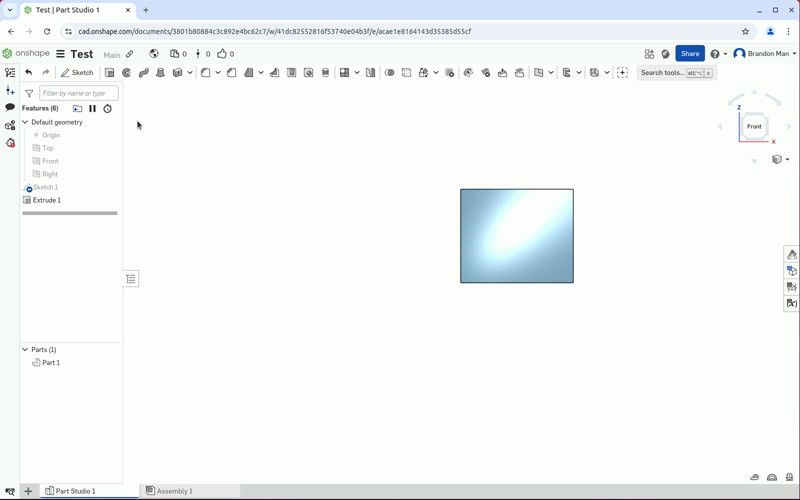
key(shift+h)
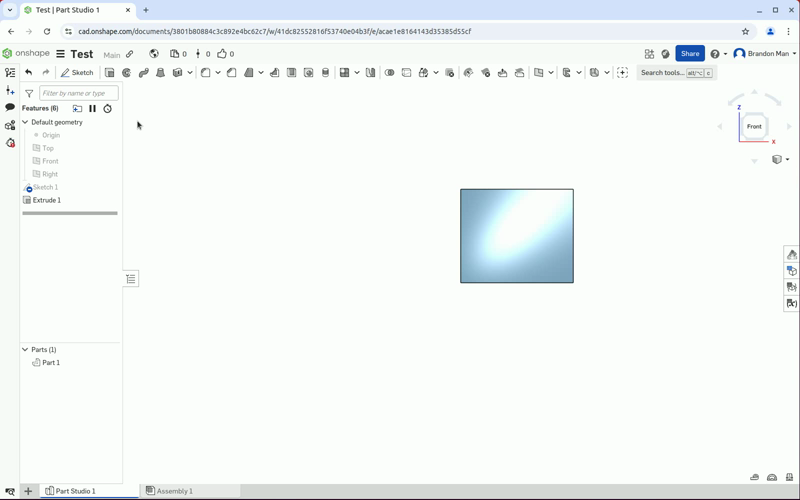
key(shift+h)
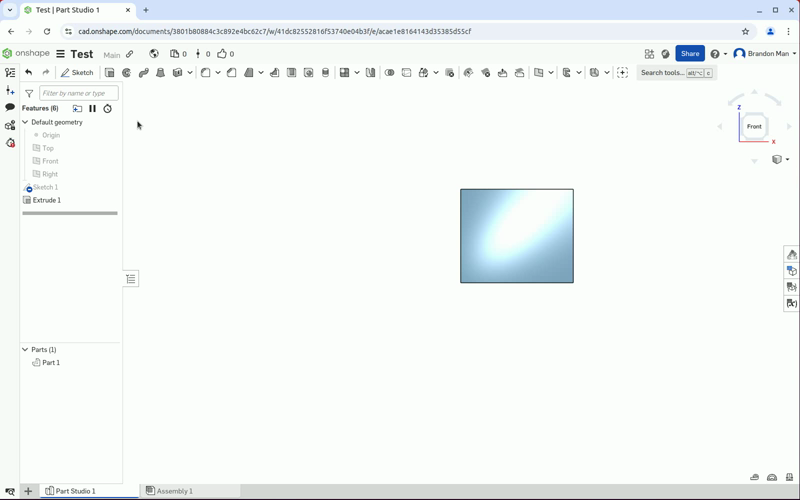
mouse_move(73, 189)
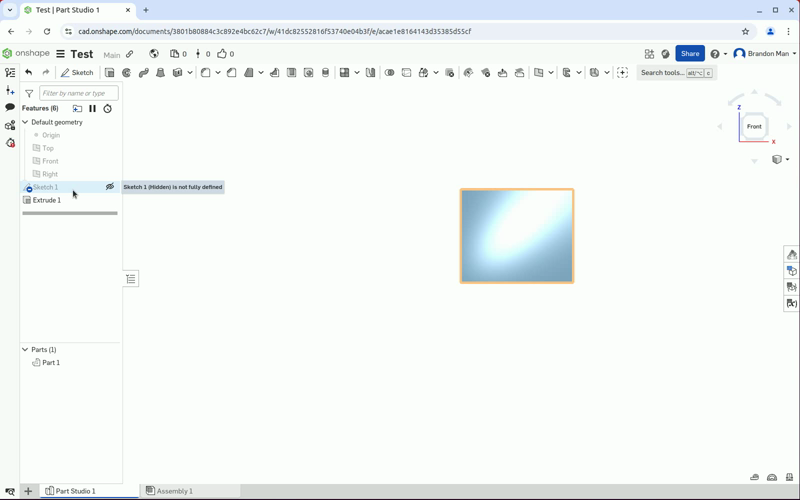
click(73, 189)
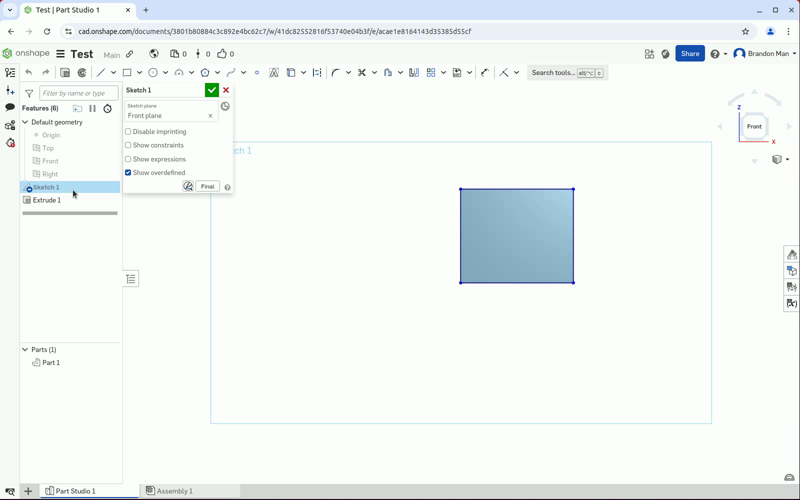
mouse_move(229, 92)
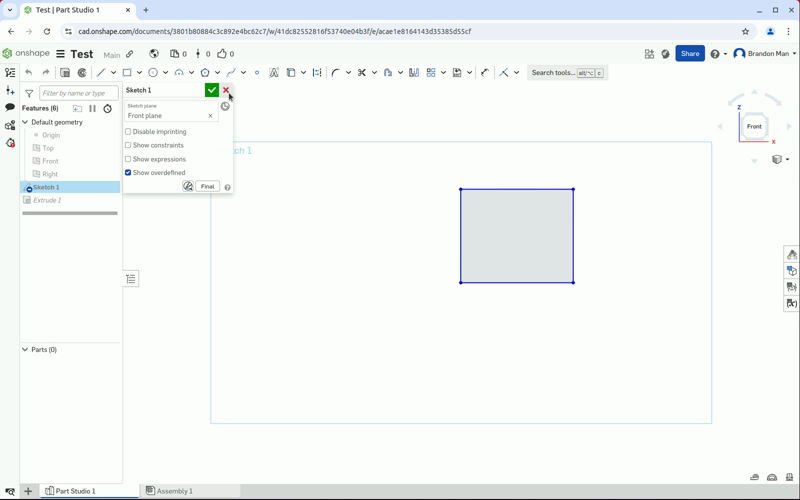
click(229, 92)
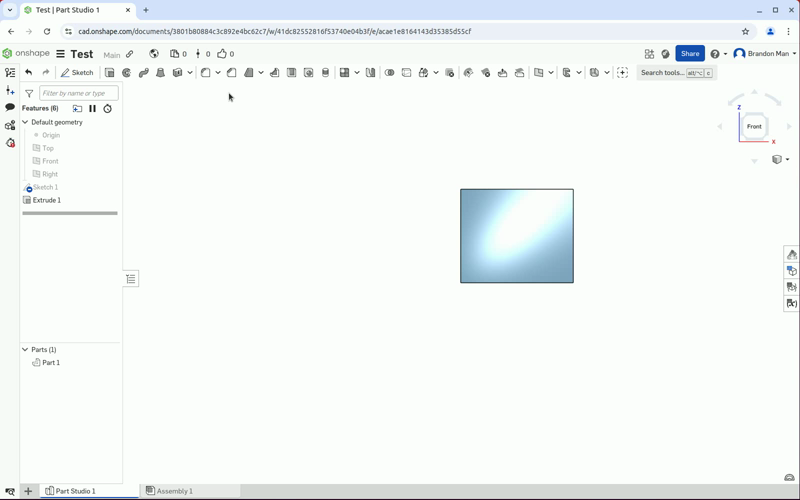
mouse_move(541, 75)
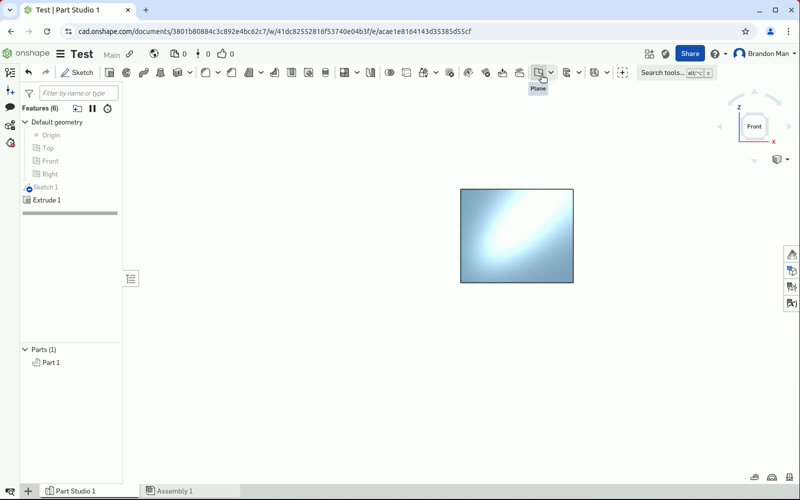
click(541, 75)
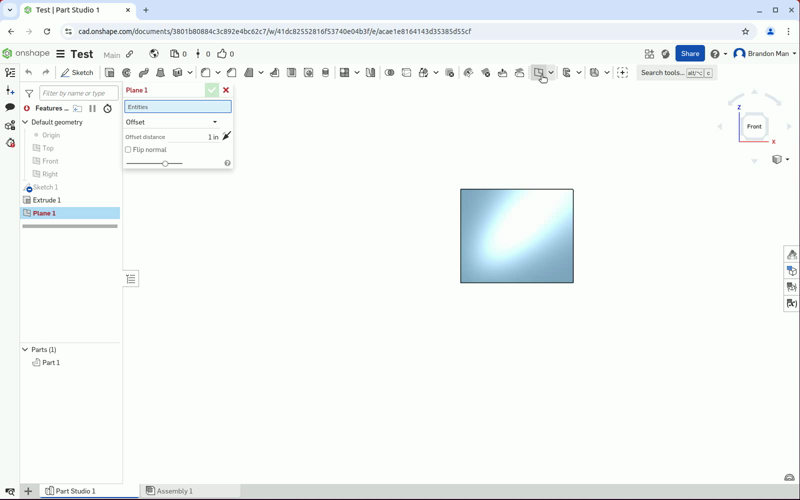
mouse_move(73, 163)
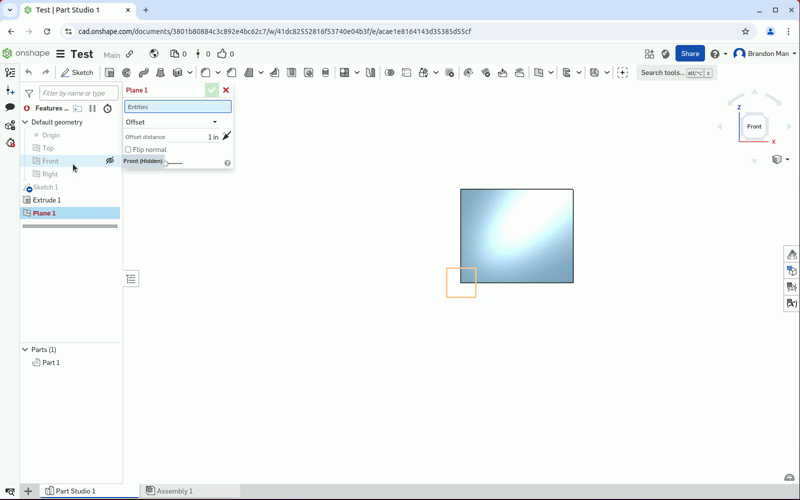
click(73, 163)
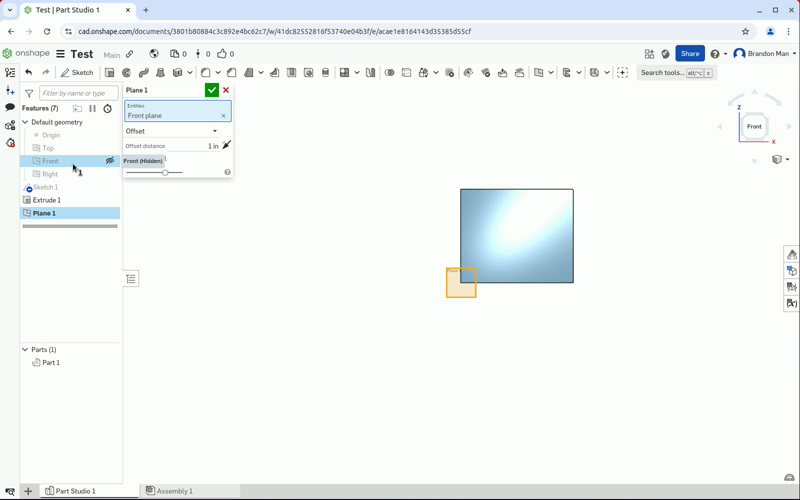
key(tab, 2)
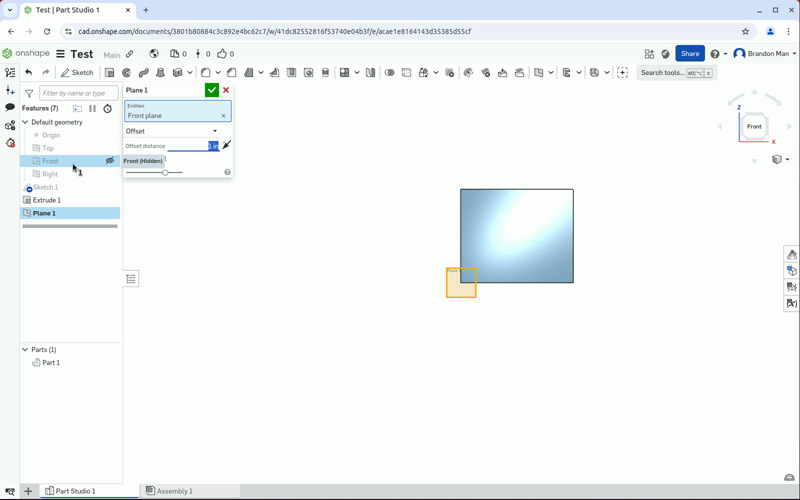
text(15.405)
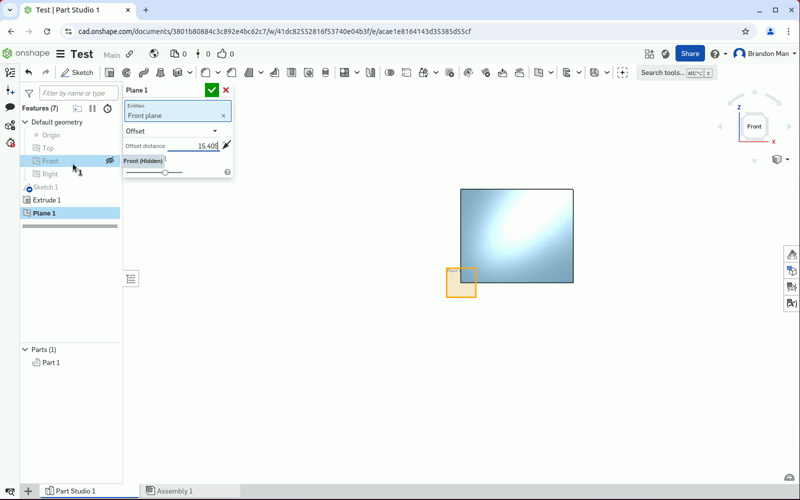
key(enter, 2)
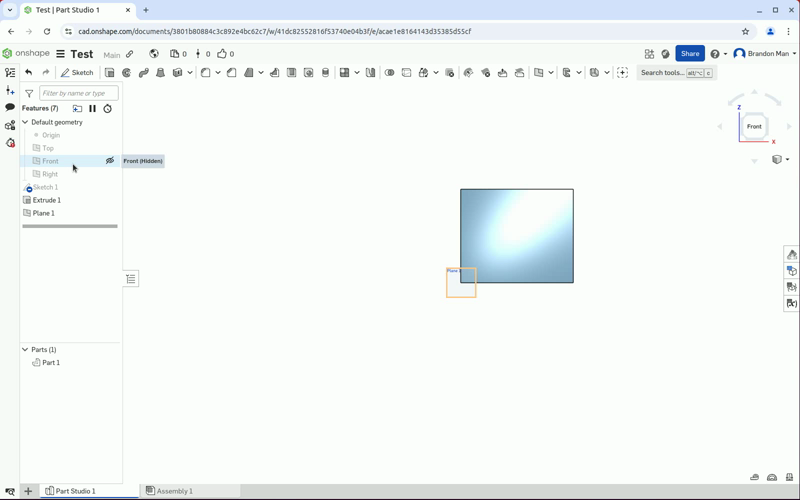
key(shift+s)
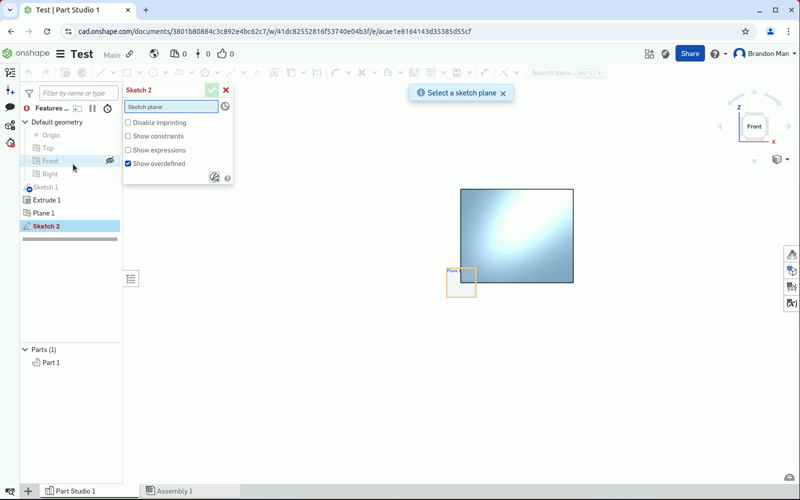
mouse_move(73, 215)
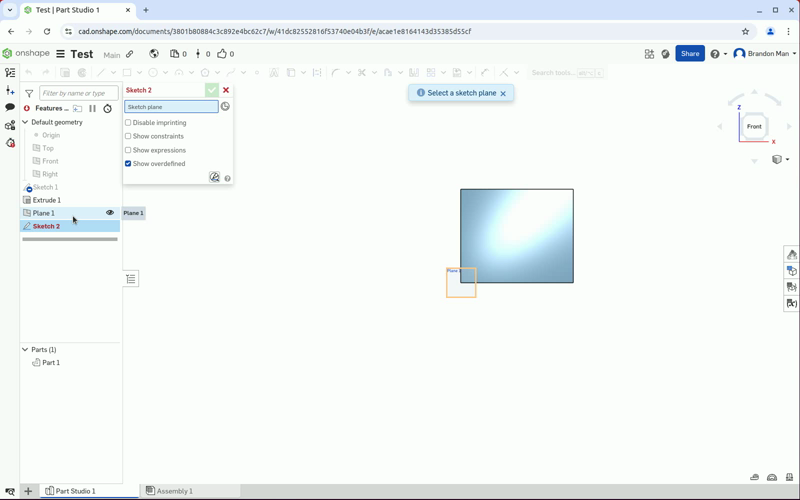
click(73, 215)
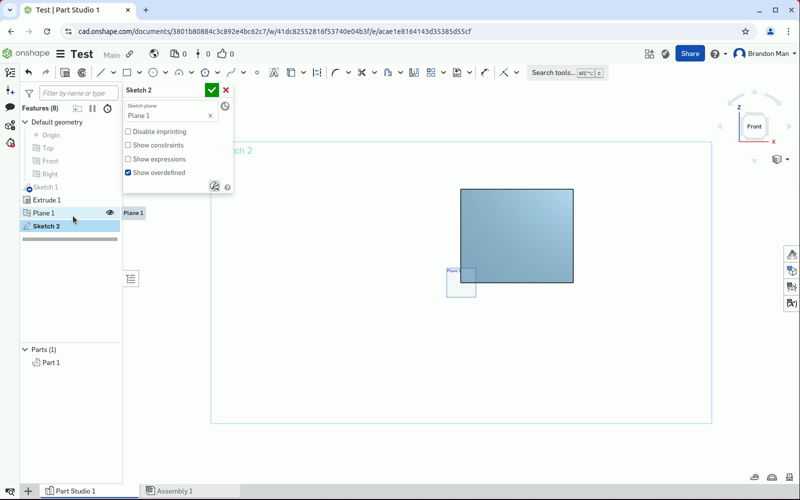
mouse_move(73, 352)
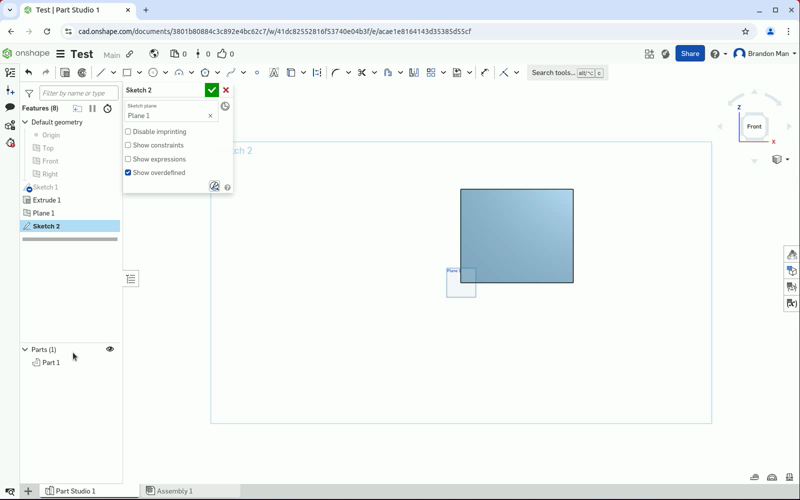
key(y)
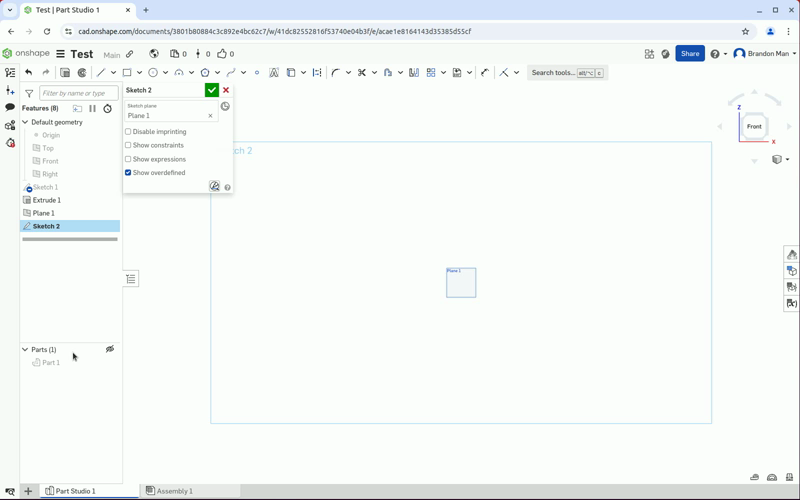
key(l)
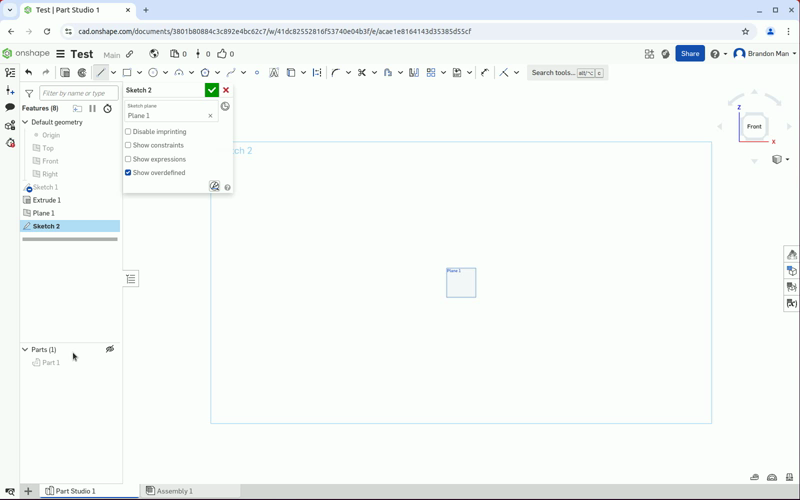
key_down(shift)
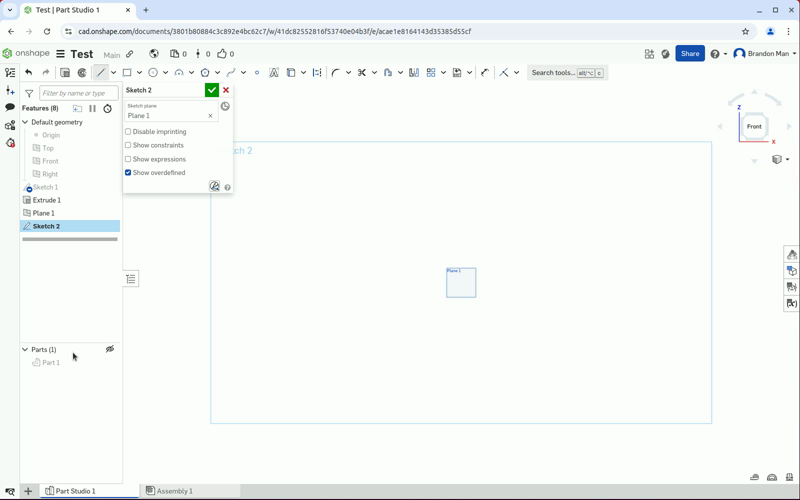
mouse_move(460, 245)
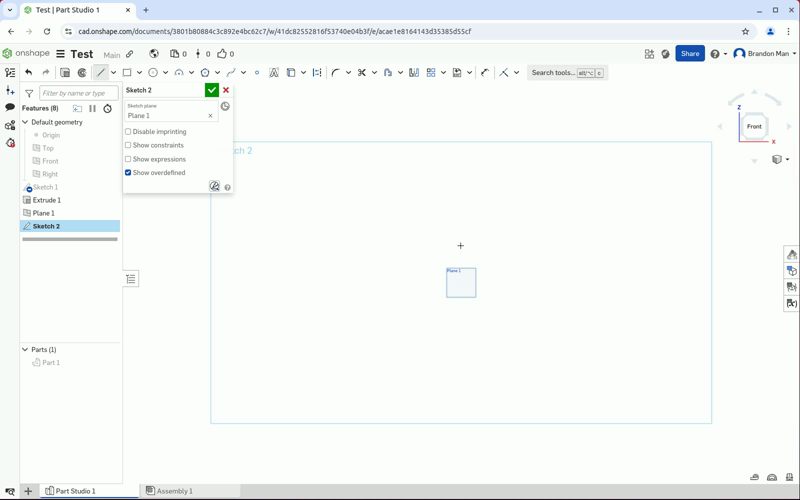
click(460, 245)
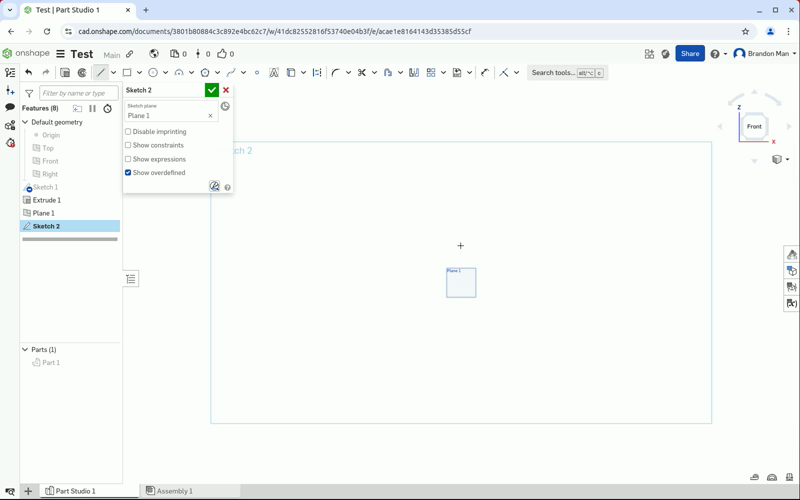
key_up(shift)
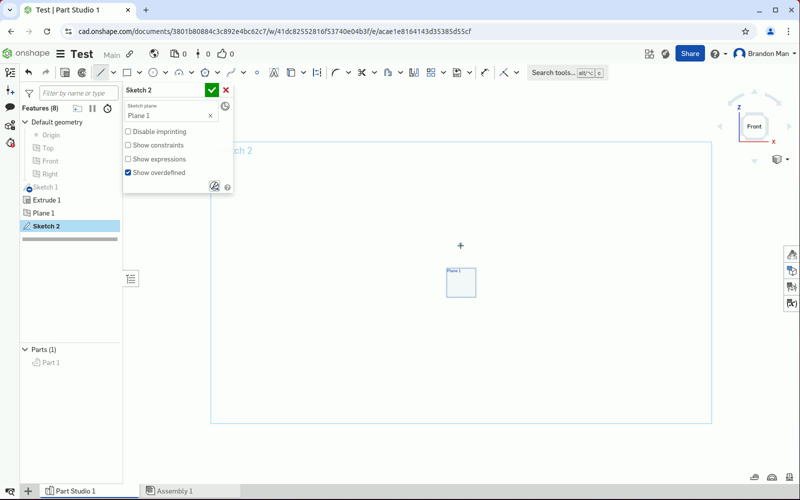
key_down(shift)
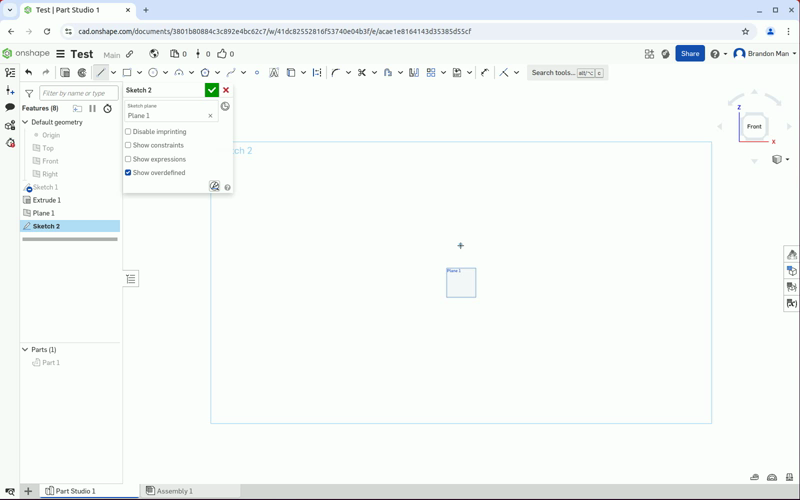
mouse_move(573, 245)
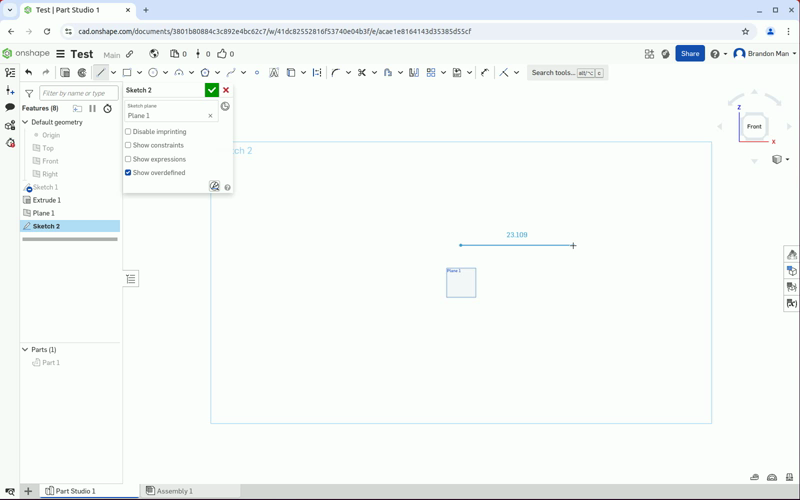
click(573, 245)
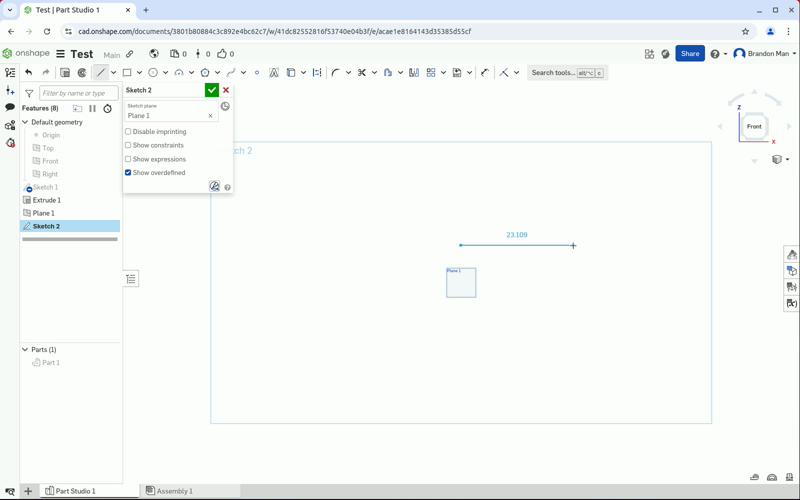
key_up(shift)
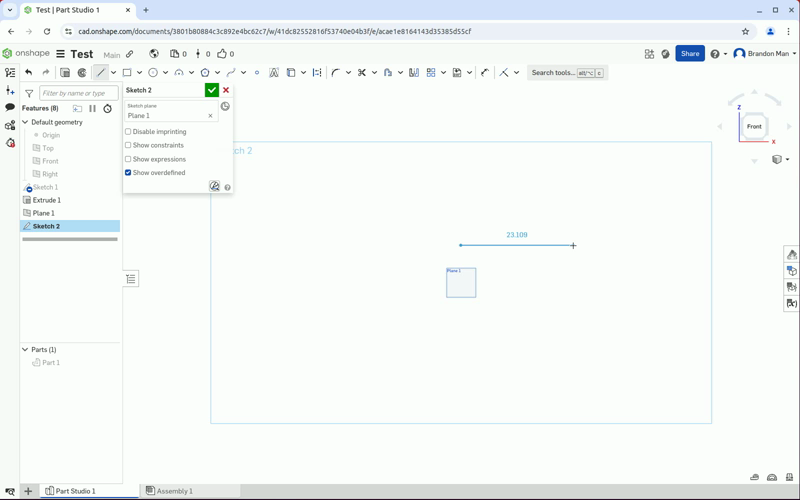
key_down(shift)
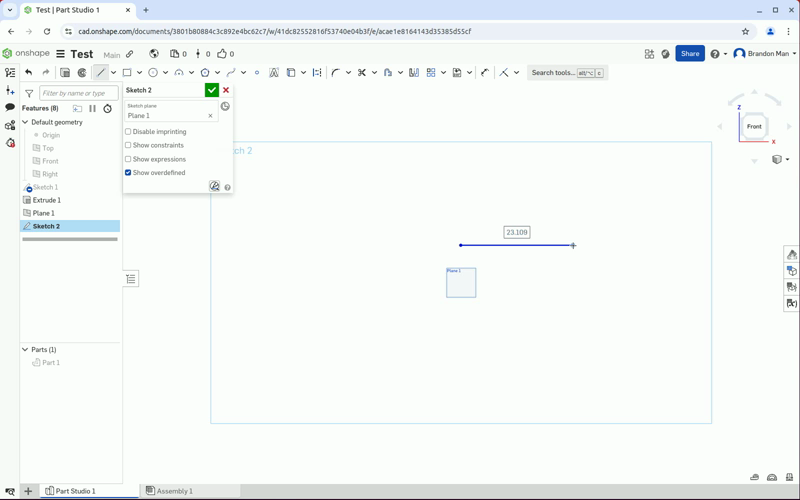
mouse_move(589, 245)
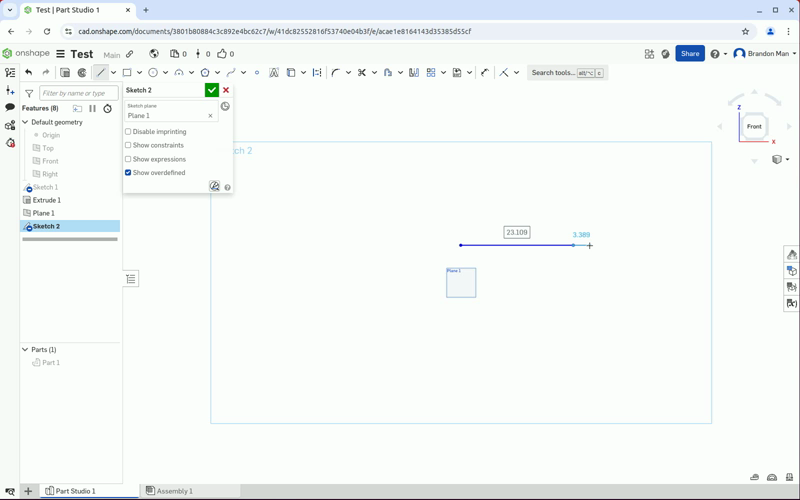
mouse_move(573, 188)
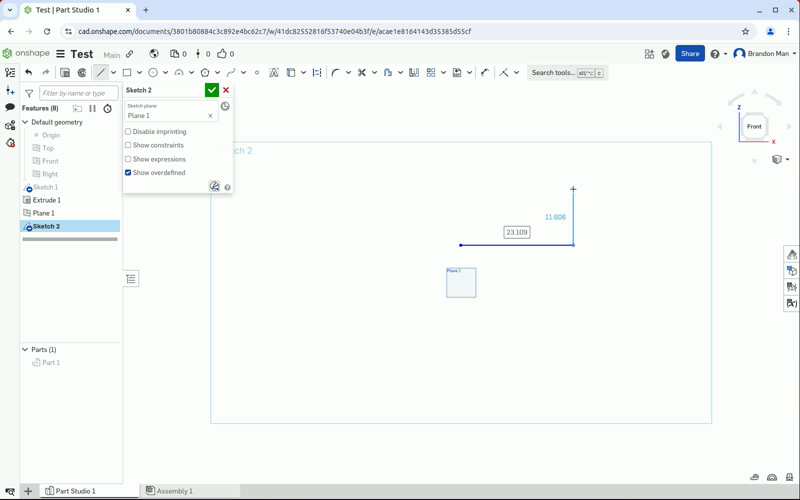
click(573, 188)
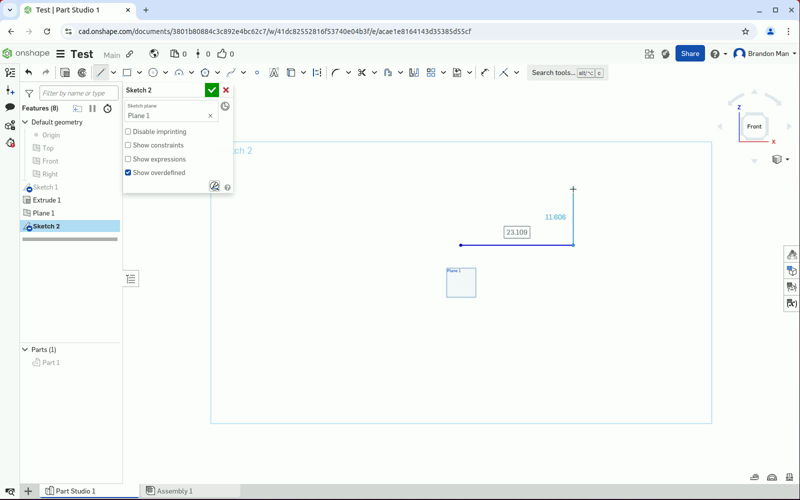
key_up(shift)
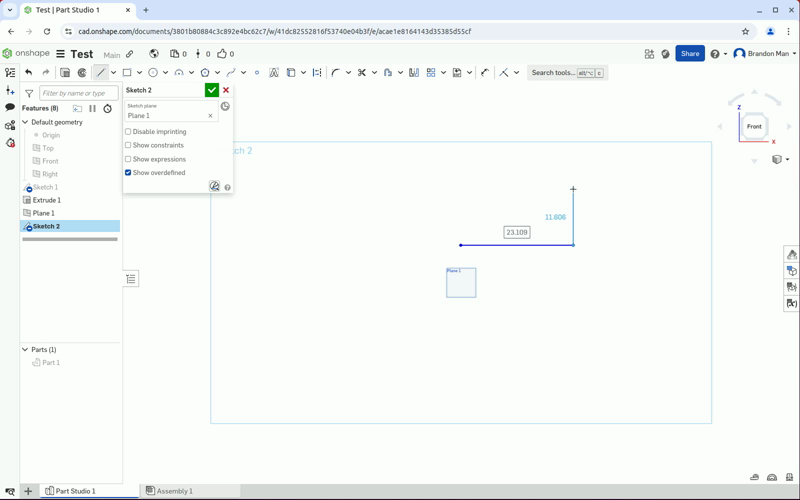
key_down(shift)
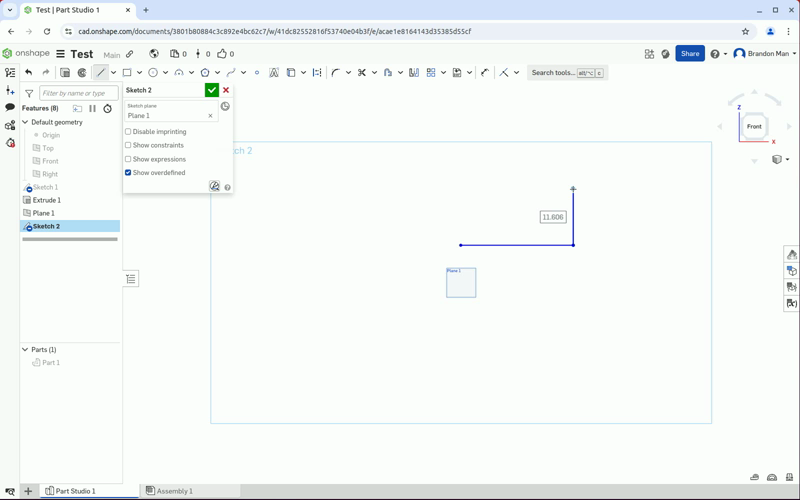
mouse_move(460, 188)
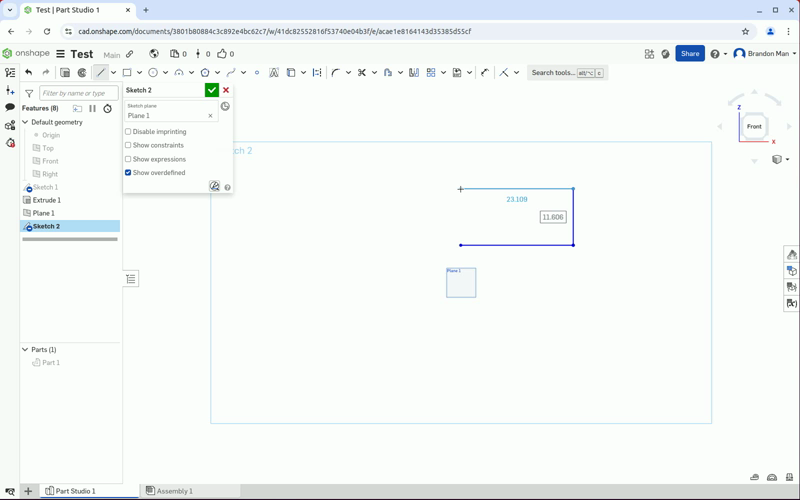
click(460, 188)
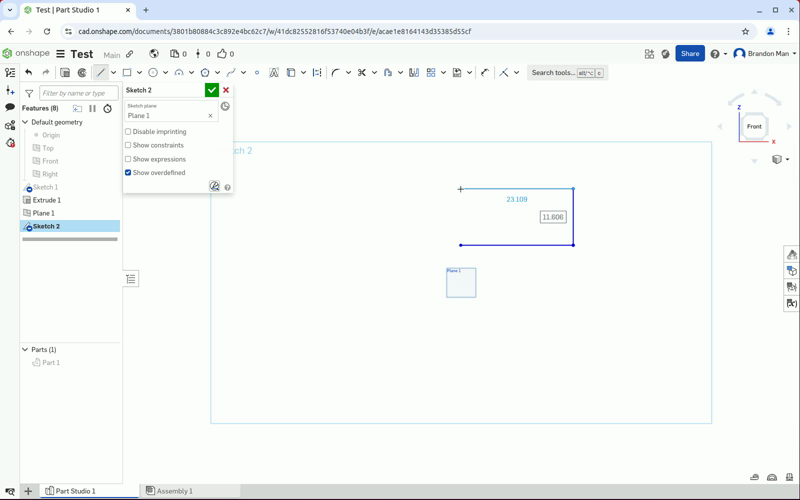
key_up(shift)
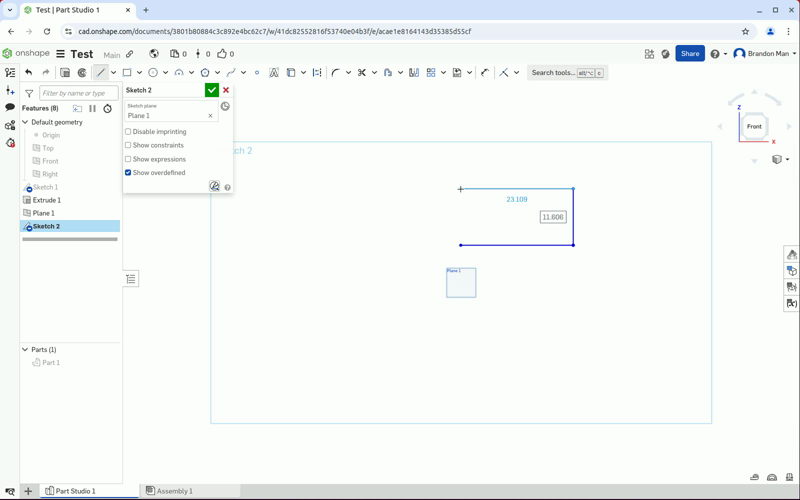
mouse_move(490, 188)
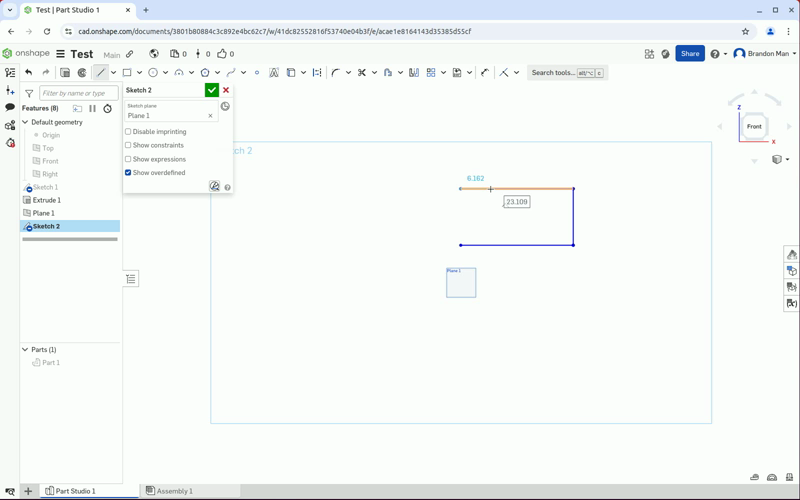
key_down(shift)
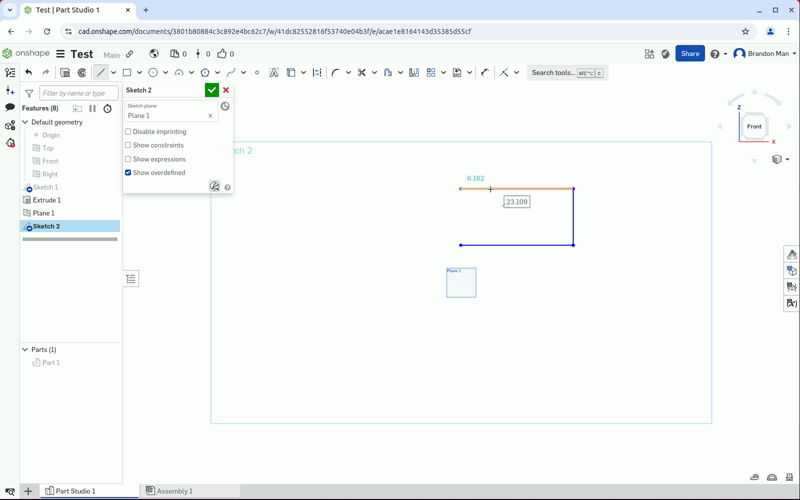
mouse_move(460, 245)
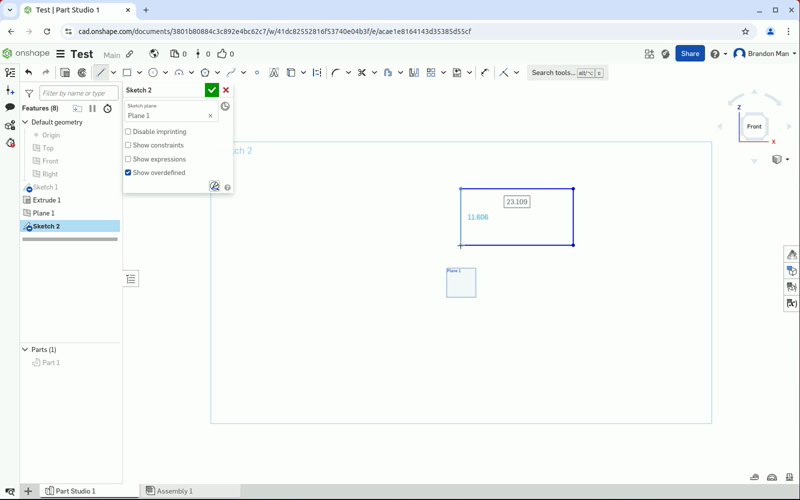
key_up(shift)
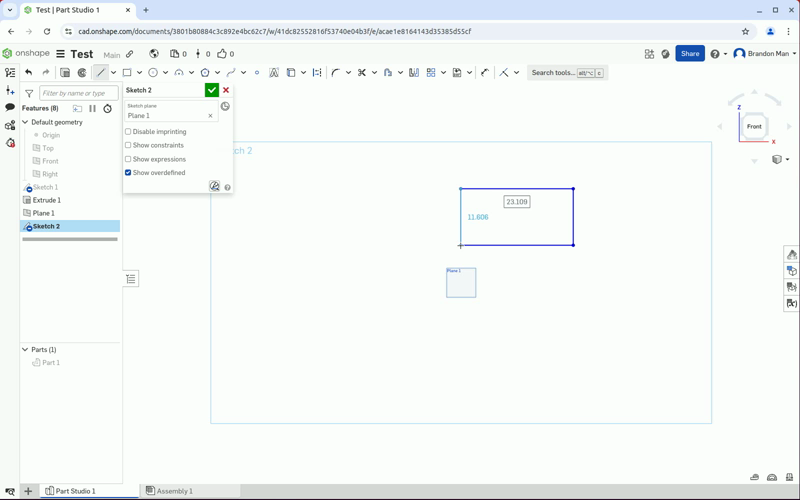
click(460, 245)
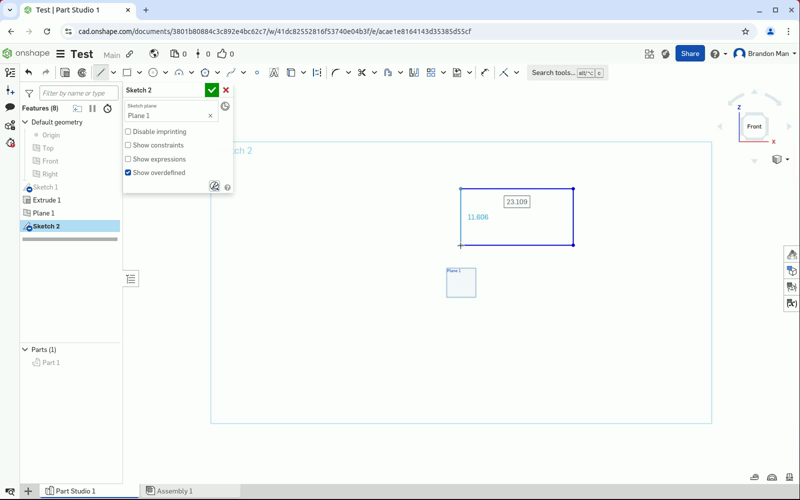
key(esc)
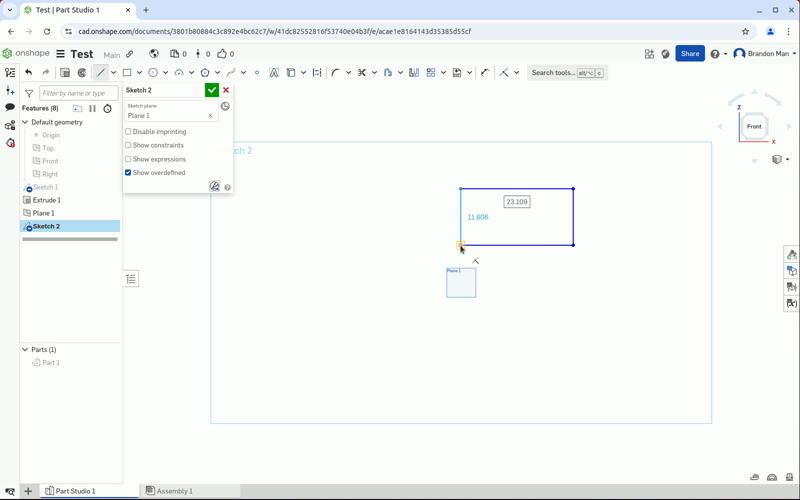
mouse_move(529, 240)
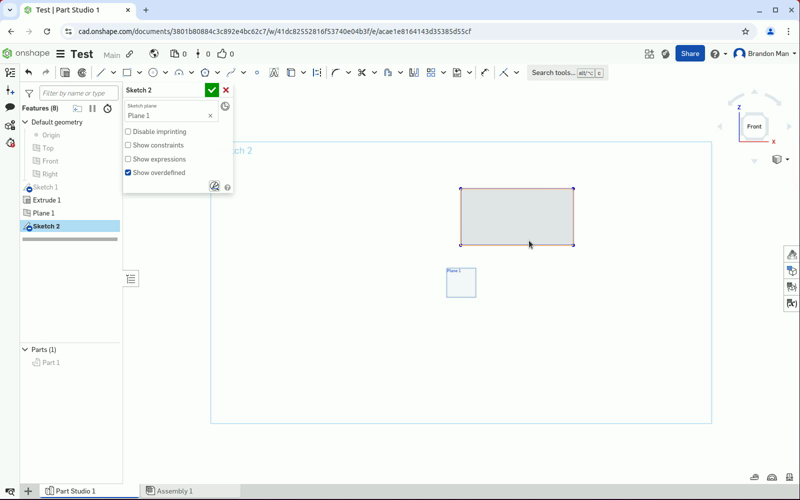
click(529, 240)
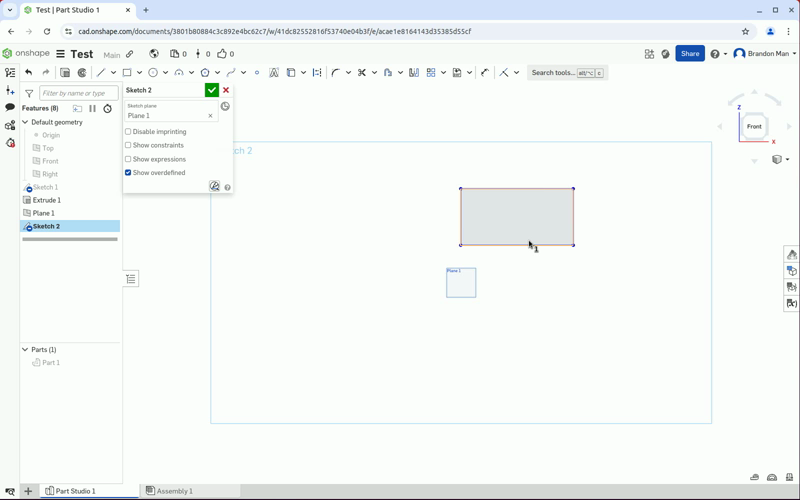
mouse_move(73, 352)
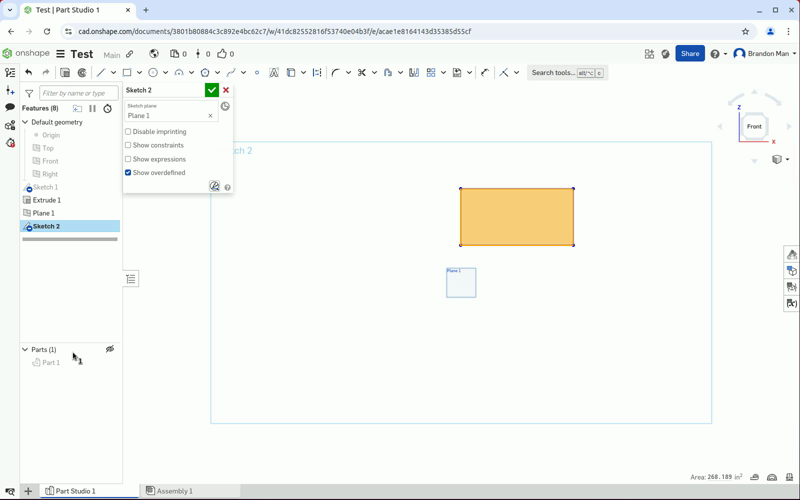
key(shift+y)
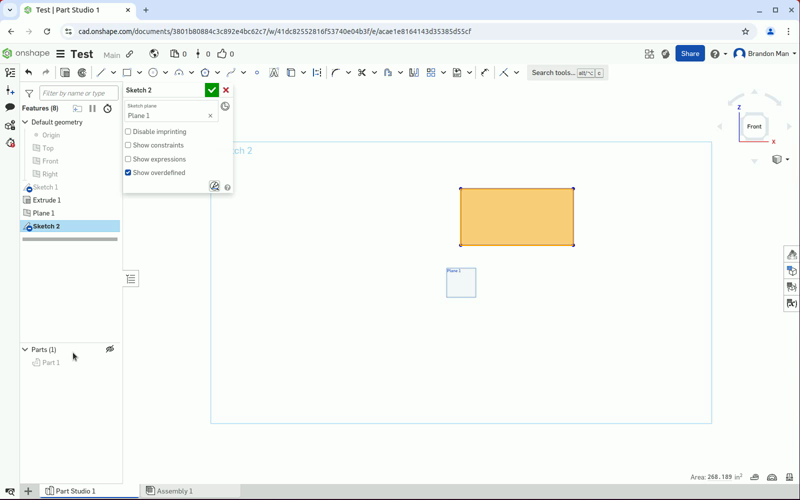
key(shift+e)
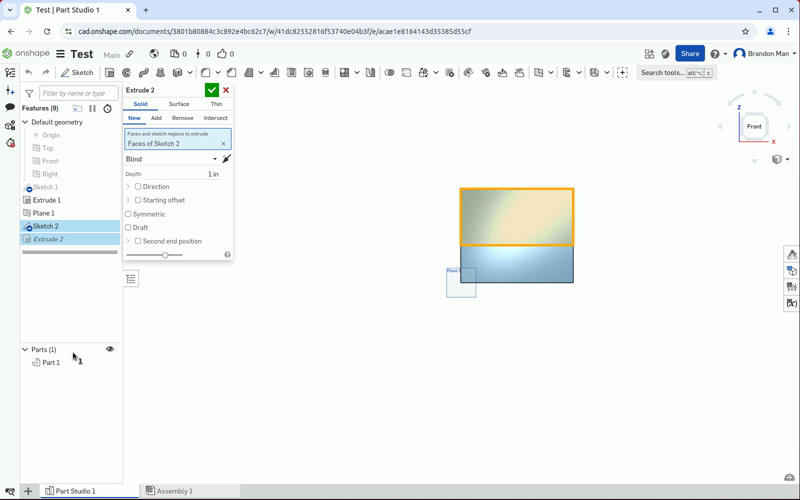
mouse_move(143, 106)
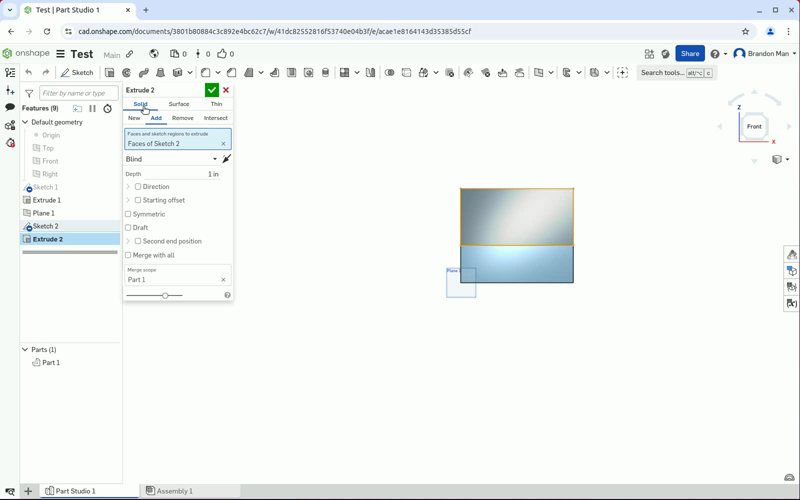
click(143, 106)
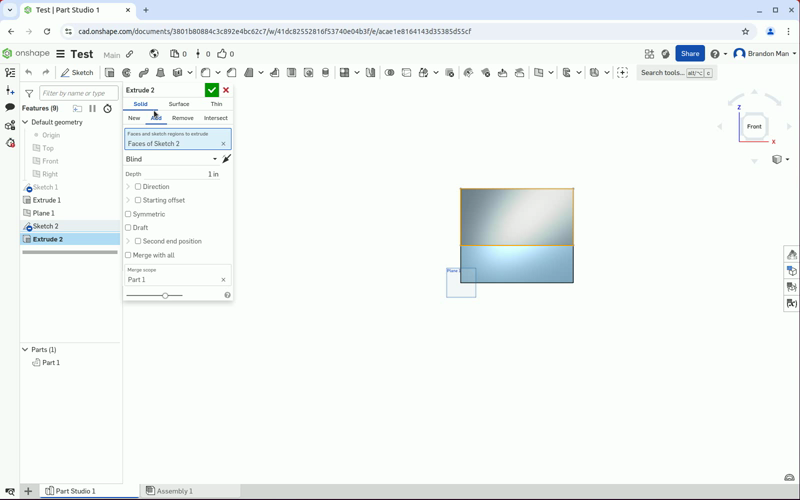
mouse_move(186, 120)
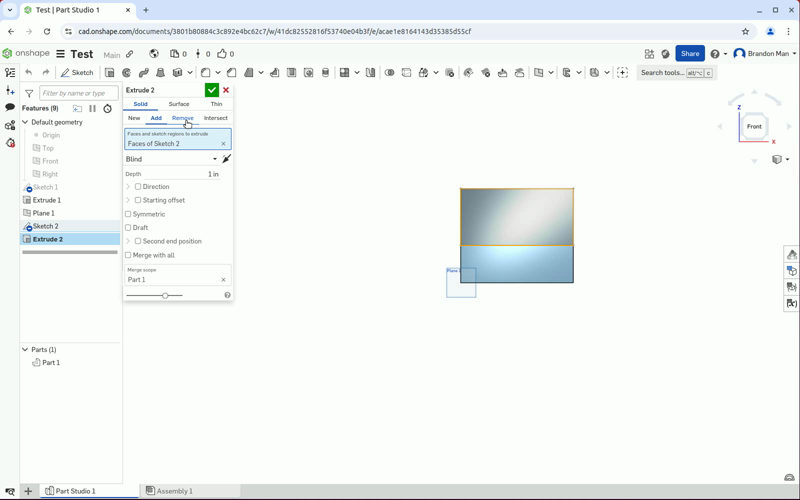
click(186, 120)
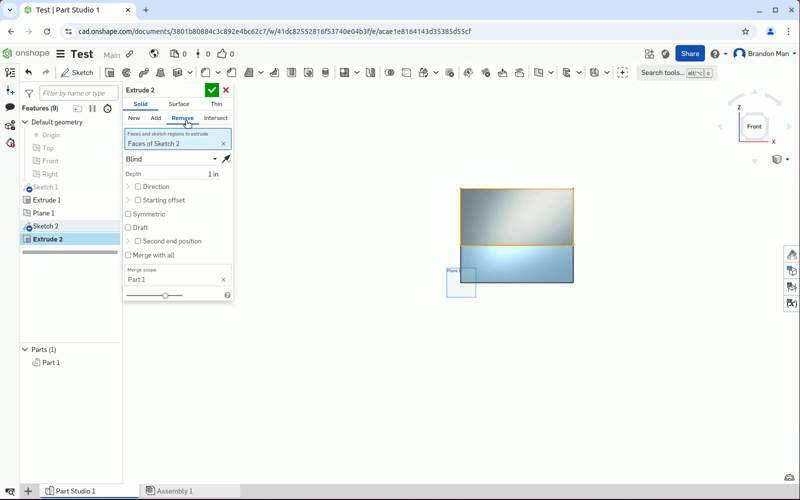
key(tab, 4)
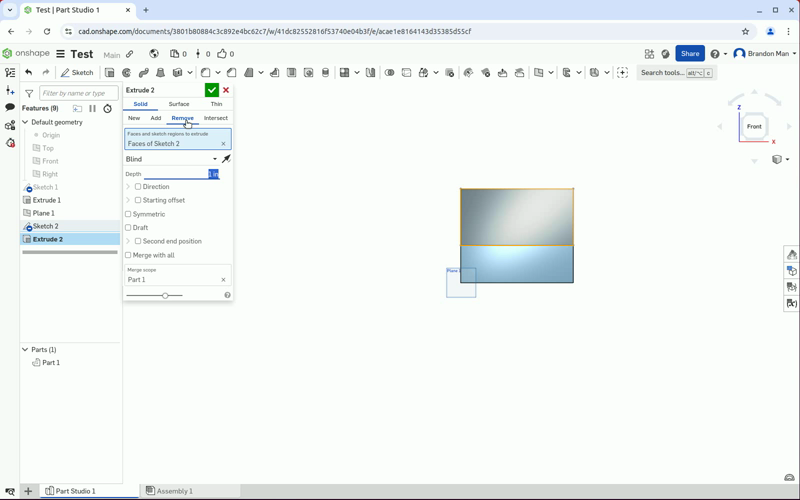
text(7.703)
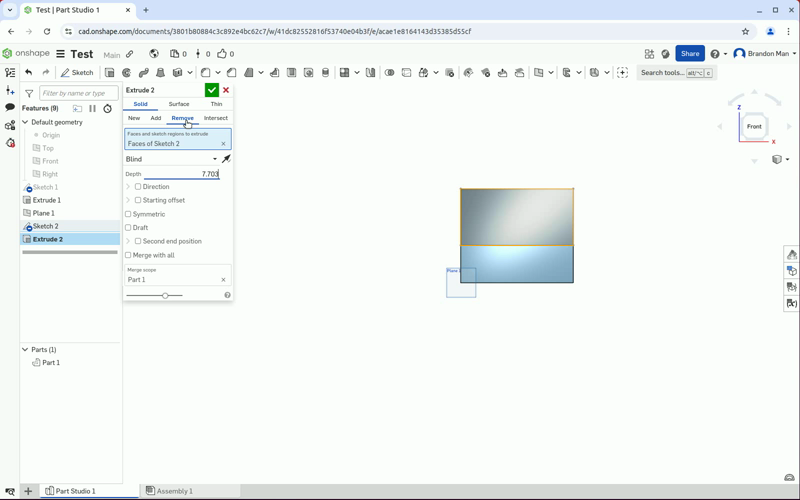
key(tab, 6)
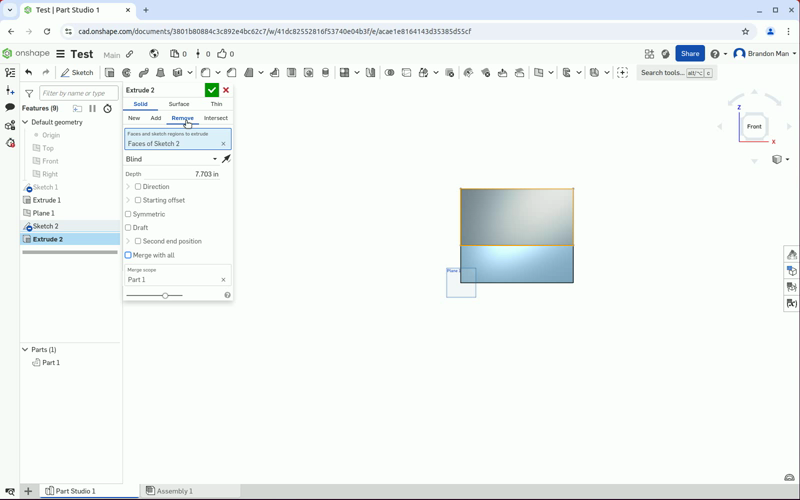
key(space)
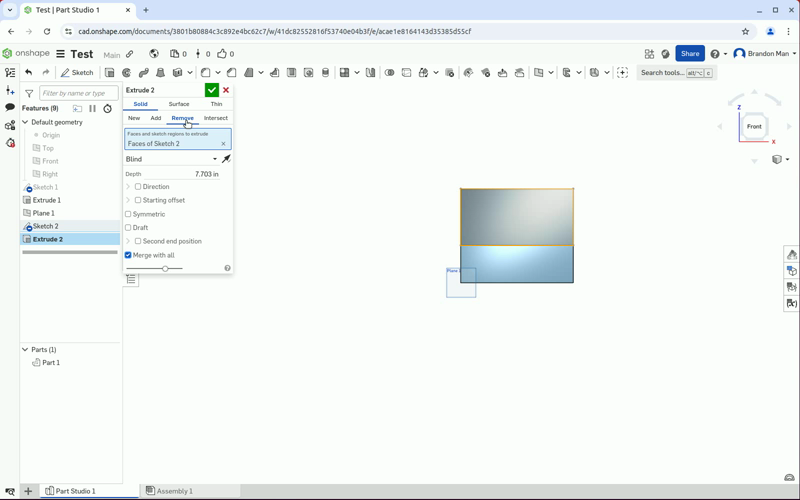
key(enter)
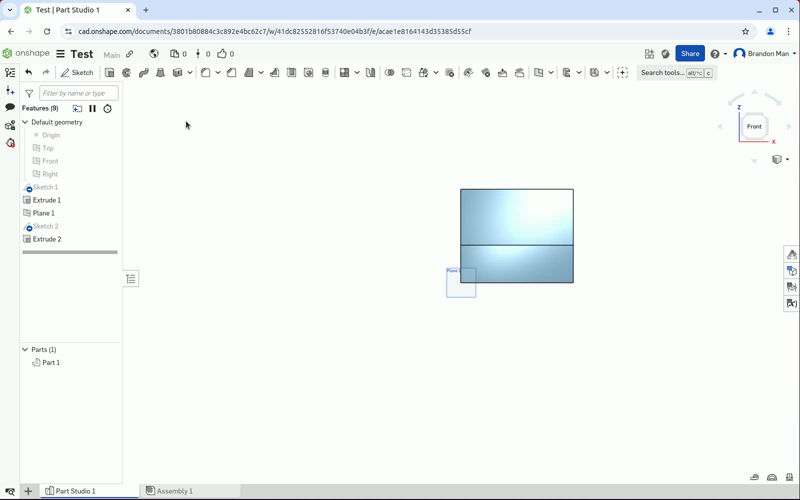
key(shift+h)
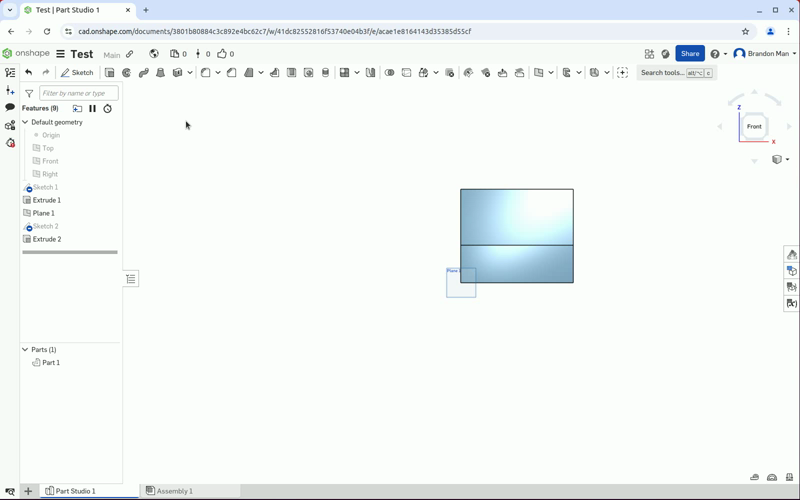
key(shift+h)
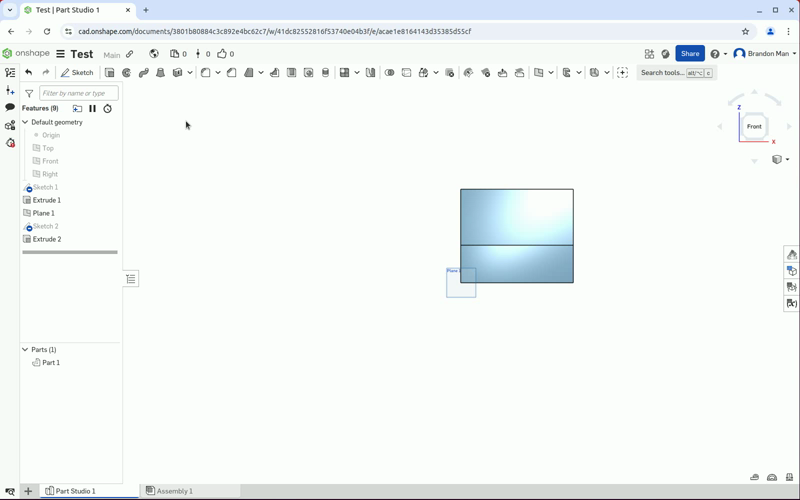
mouse_move(73, 189)
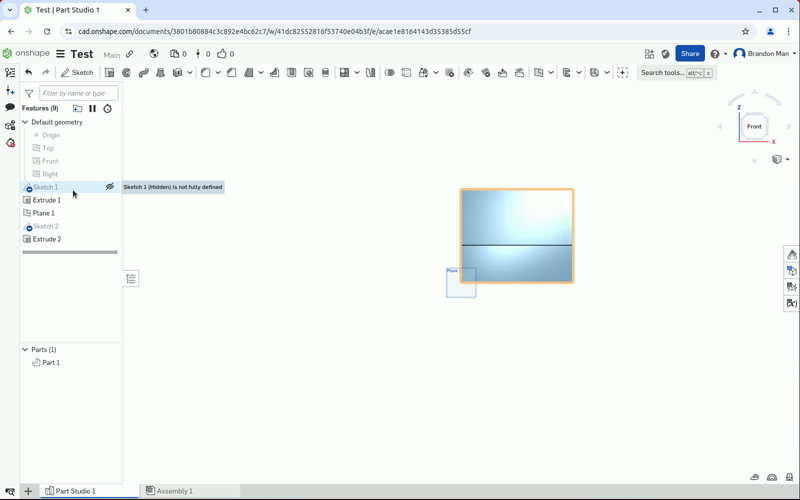
click(73, 189)
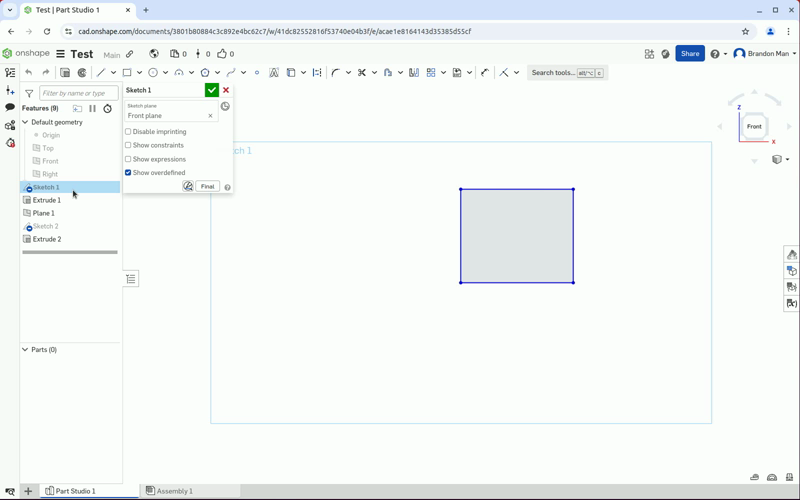
mouse_move(229, 92)
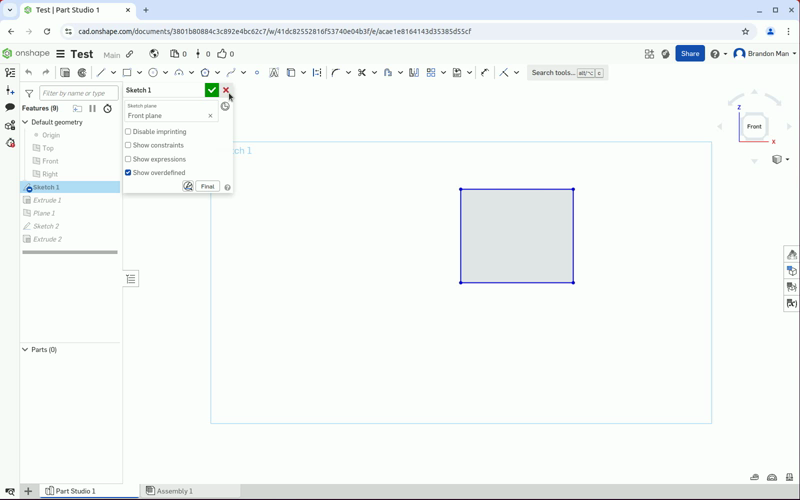
click(229, 92)
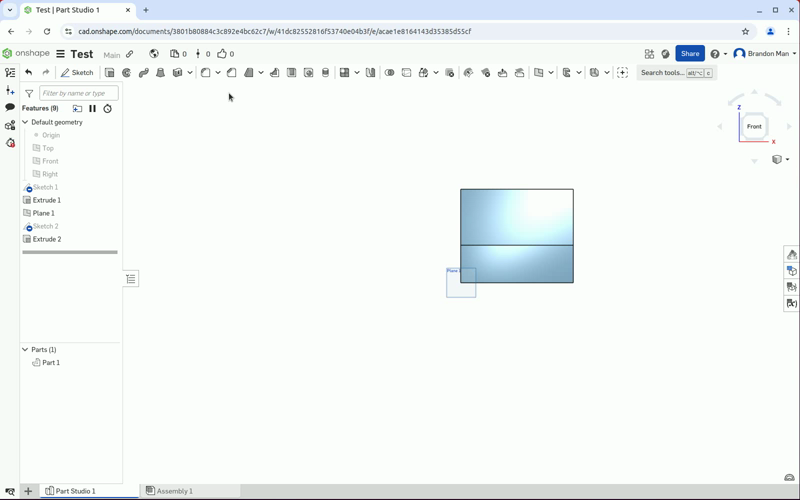
mouse_move(541, 75)
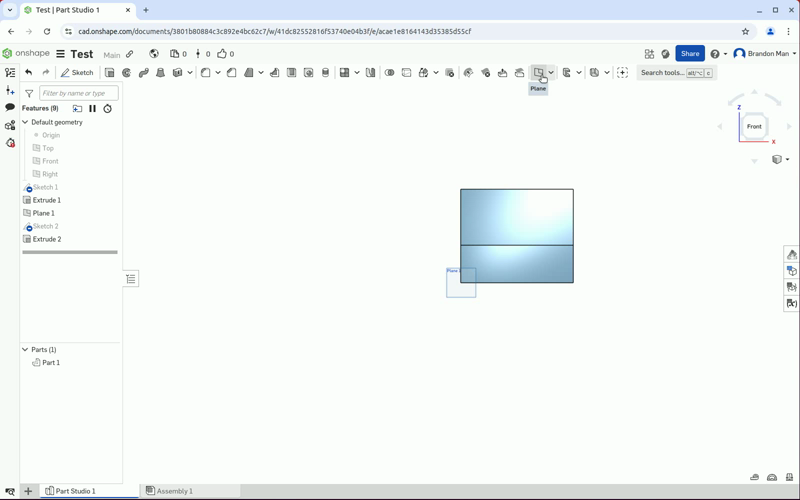
click(541, 75)
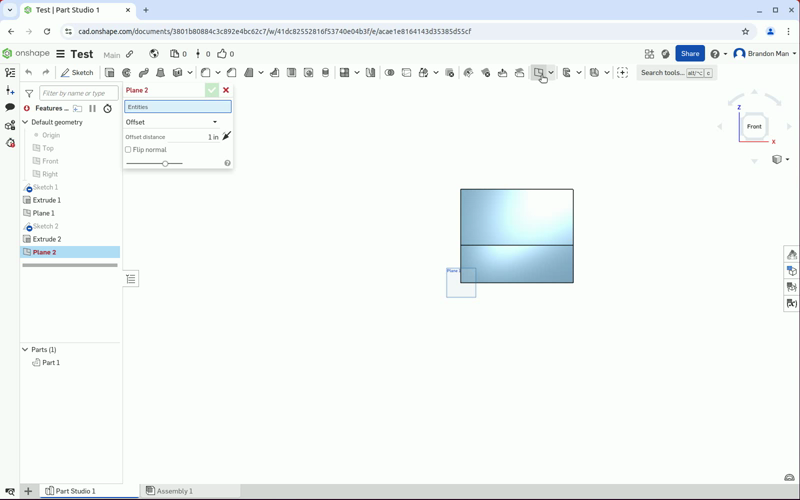
mouse_move(73, 163)
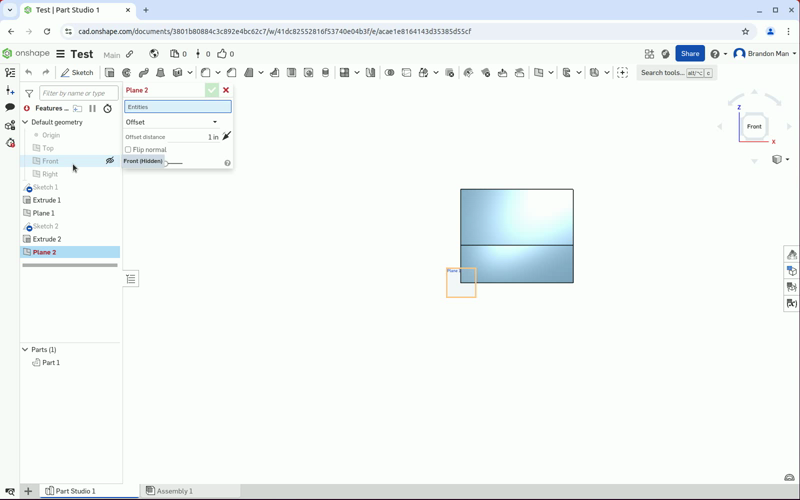
click(73, 163)
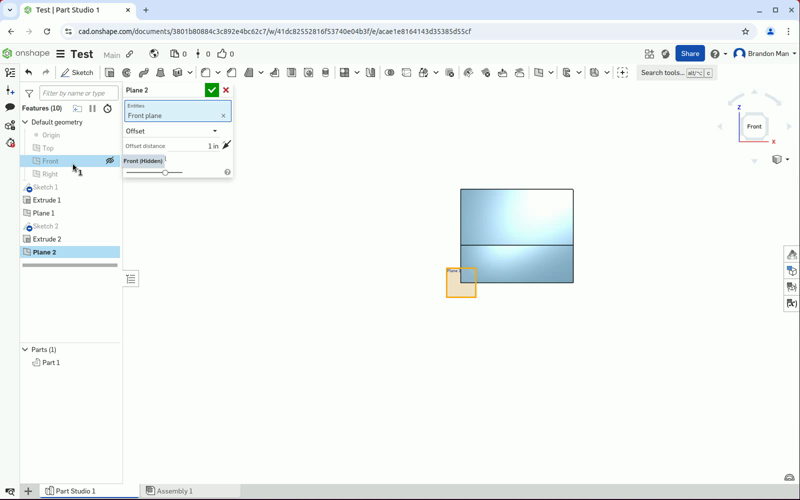
key(tab, 2)
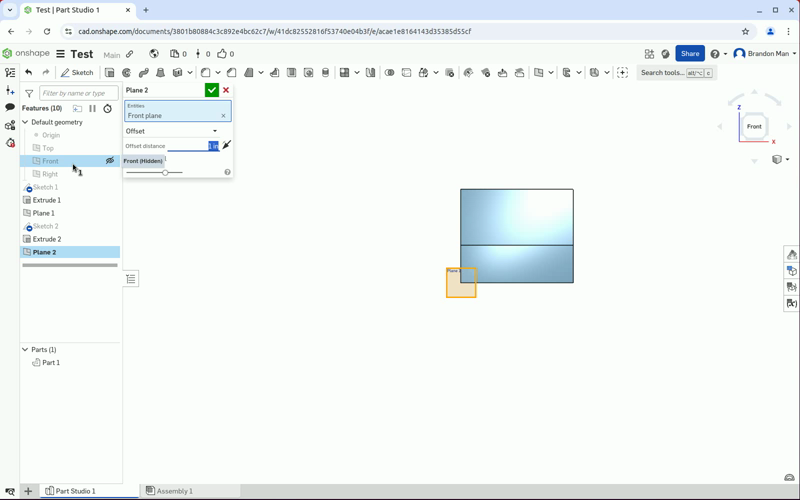
text(7.703)
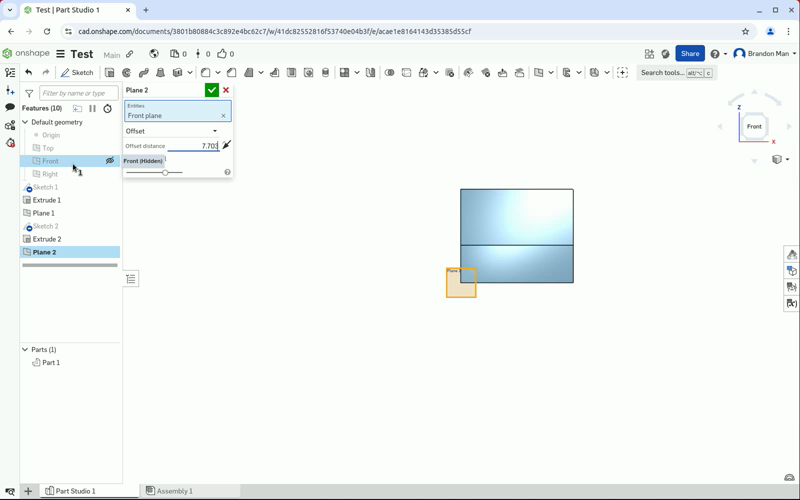
key(enter, 2)
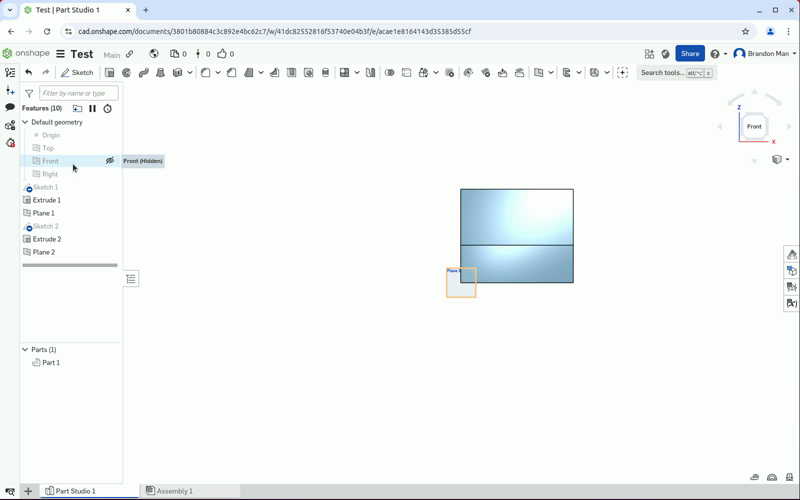
key(shift+s)
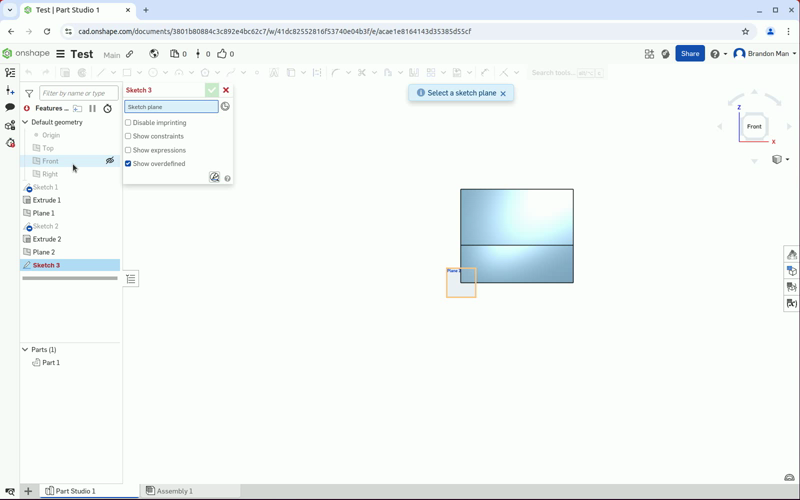
mouse_move(73, 254)
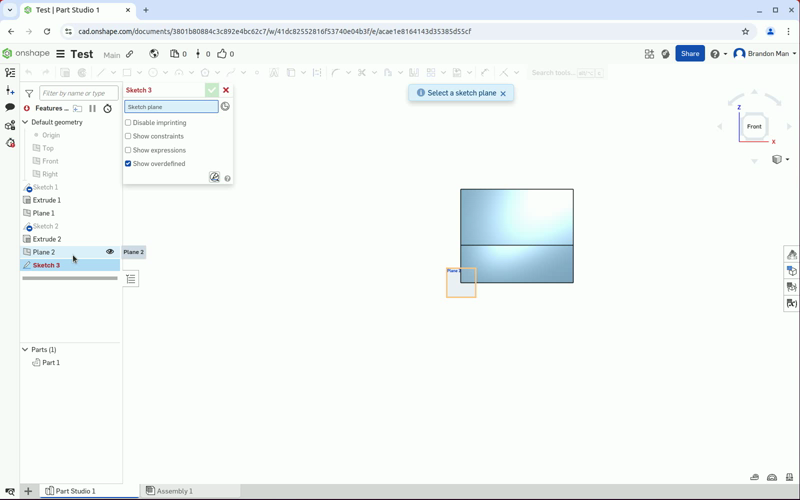
click(73, 254)
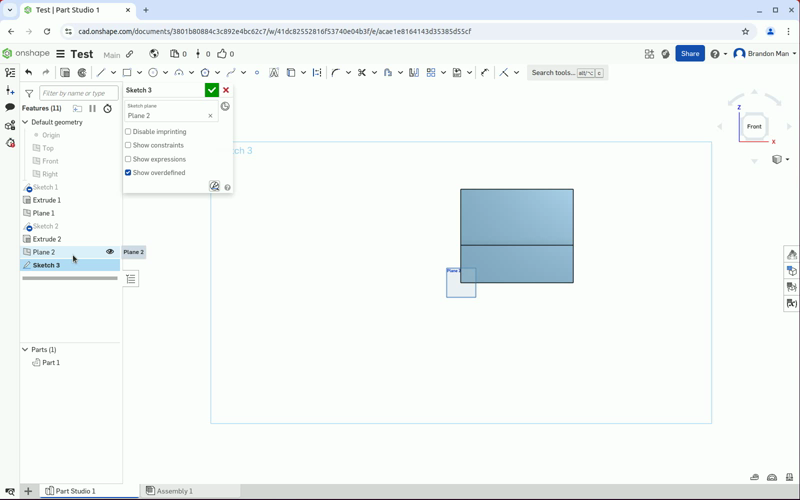
mouse_move(73, 352)
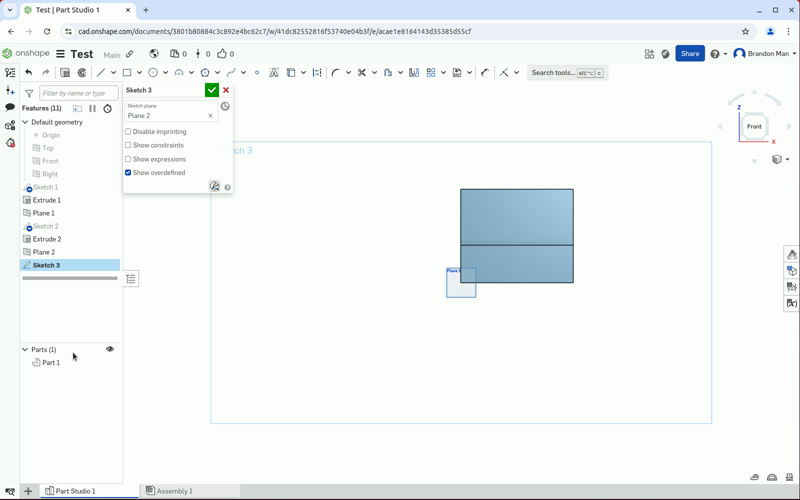
key(y)
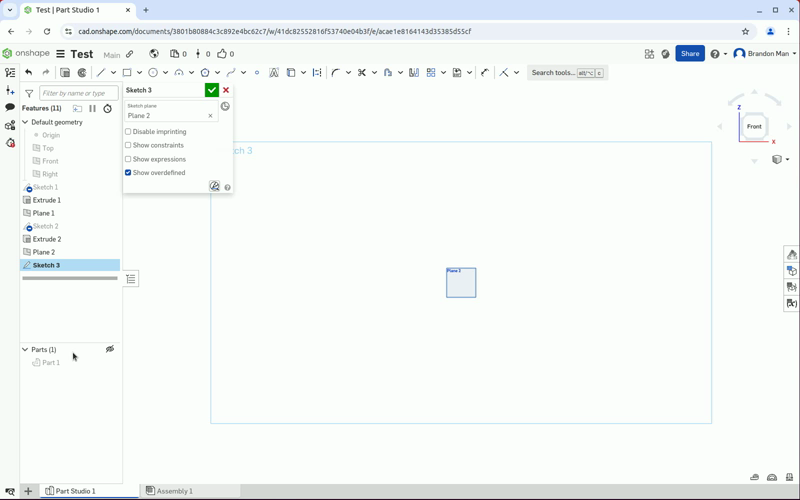
key(l)
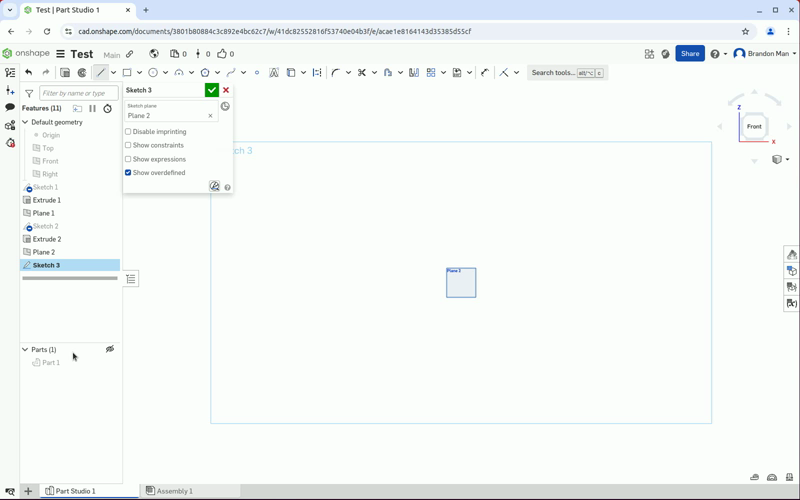
key_down(shift)
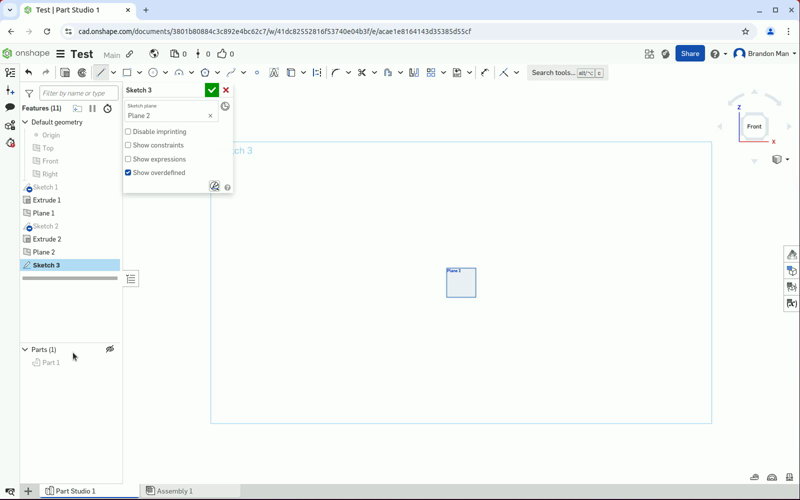
mouse_move(535, 189)
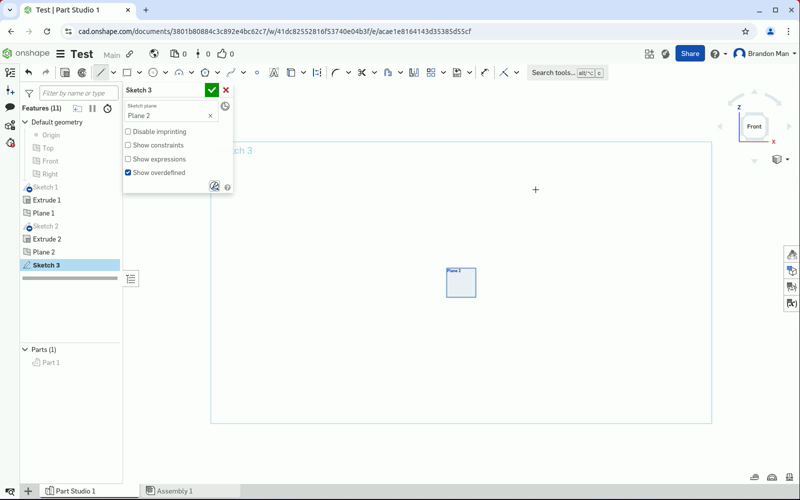
click(535, 189)
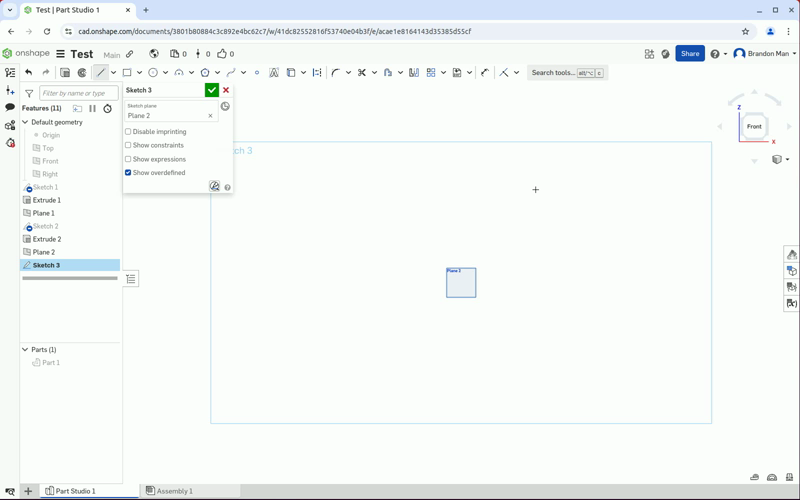
key_up(shift)
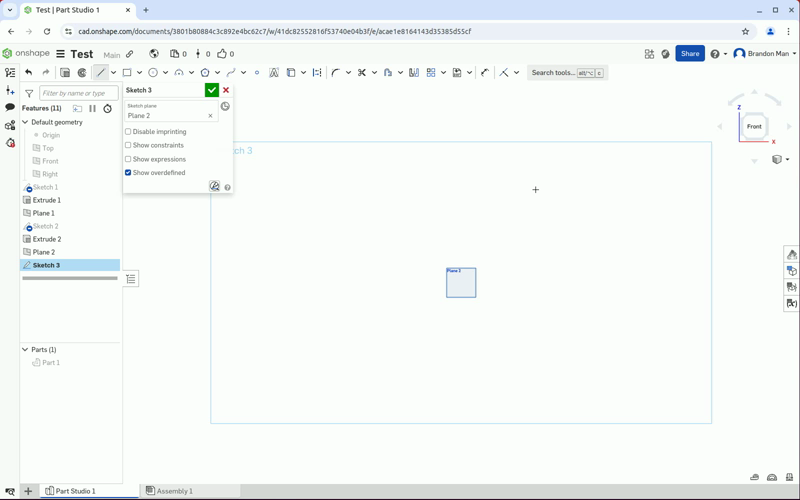
key_down(shift)
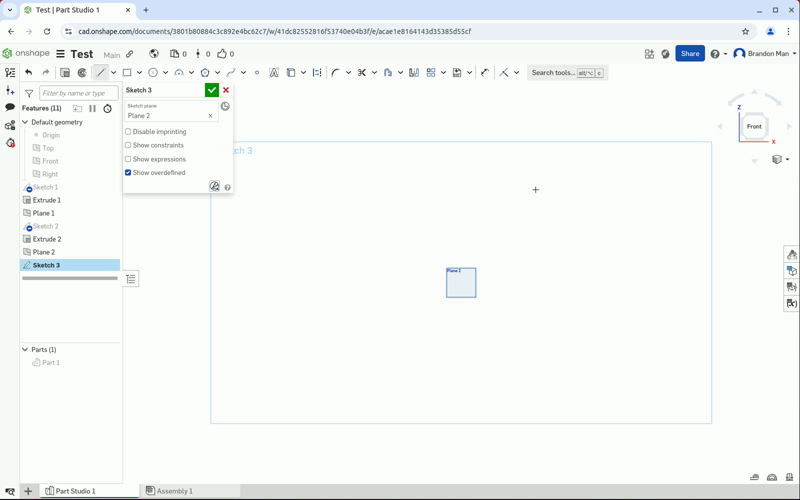
mouse_move(573, 246)
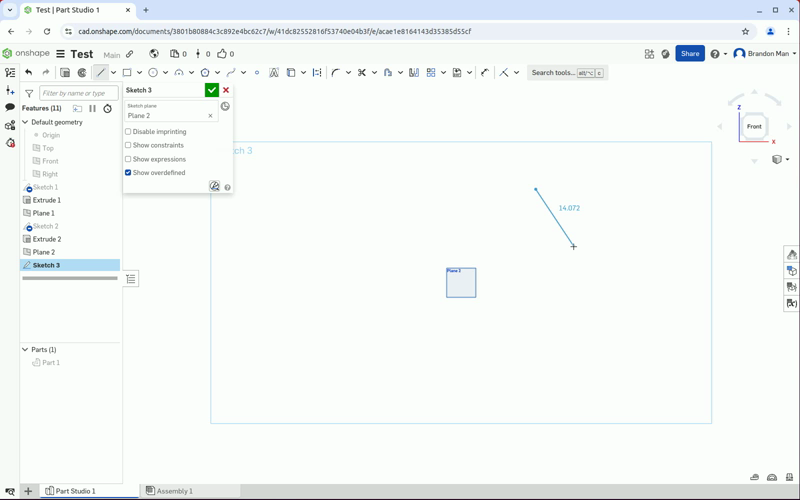
click(573, 246)
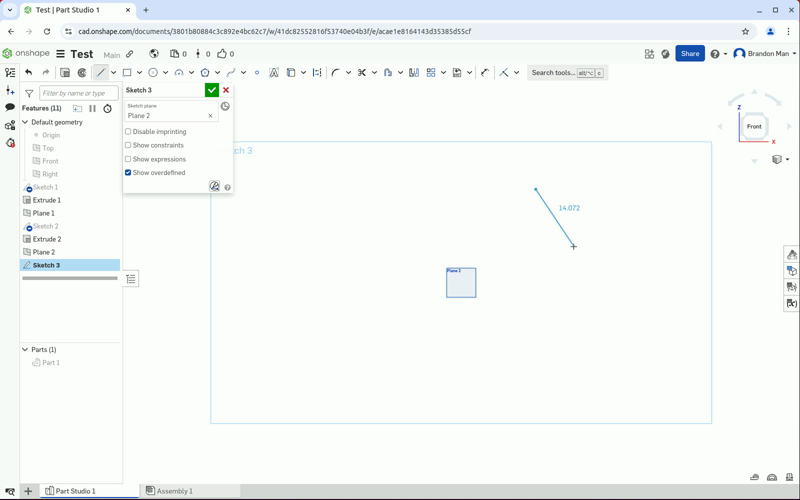
key_up(shift)
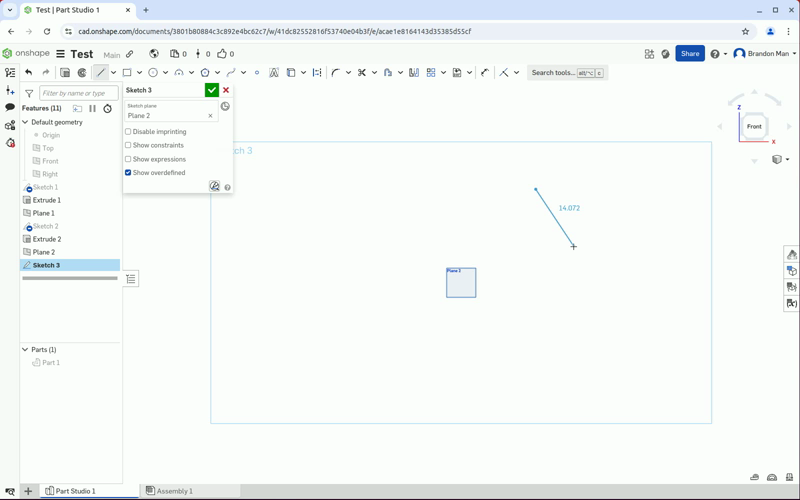
key_down(shift)
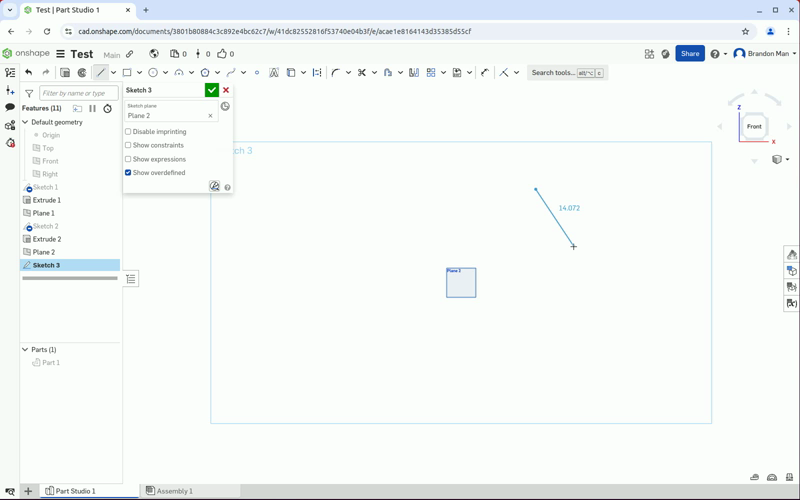
mouse_move(589, 246)
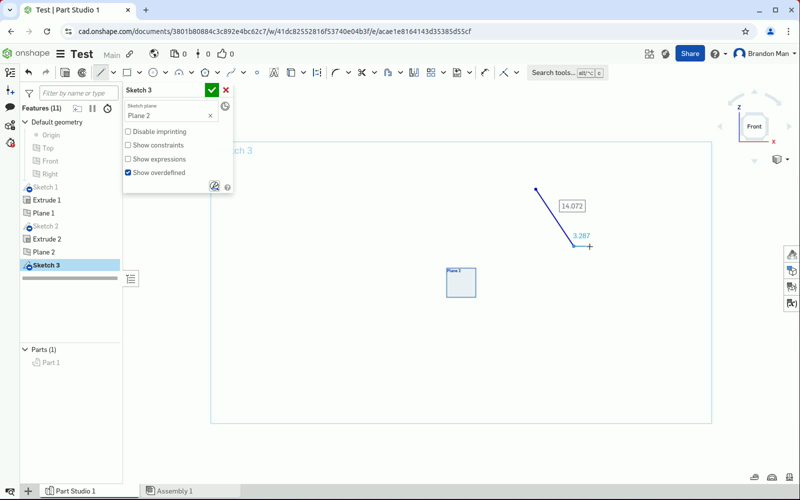
mouse_move(573, 189)
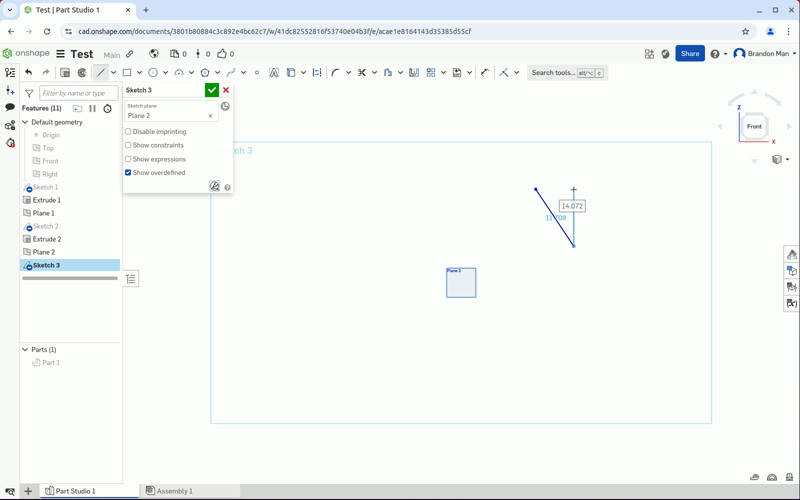
click(573, 189)
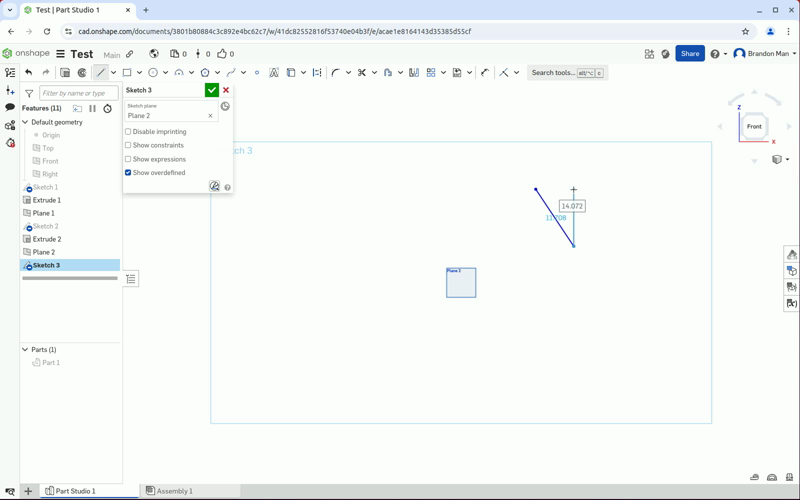
key_up(shift)
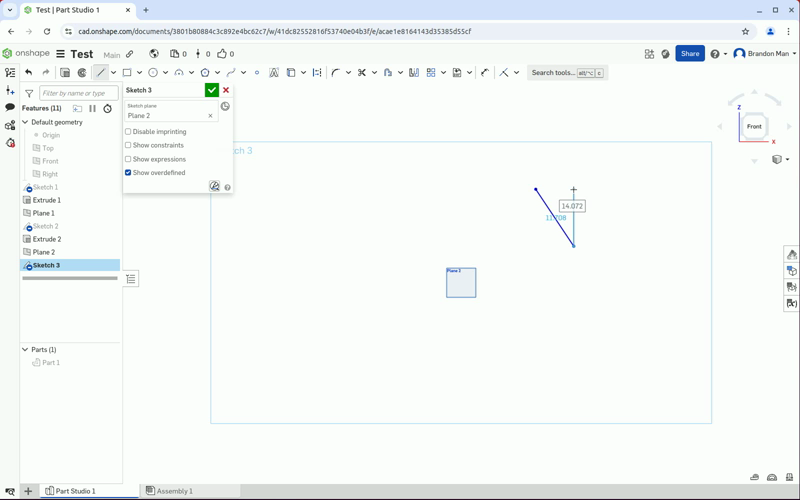
mouse_move(589, 189)
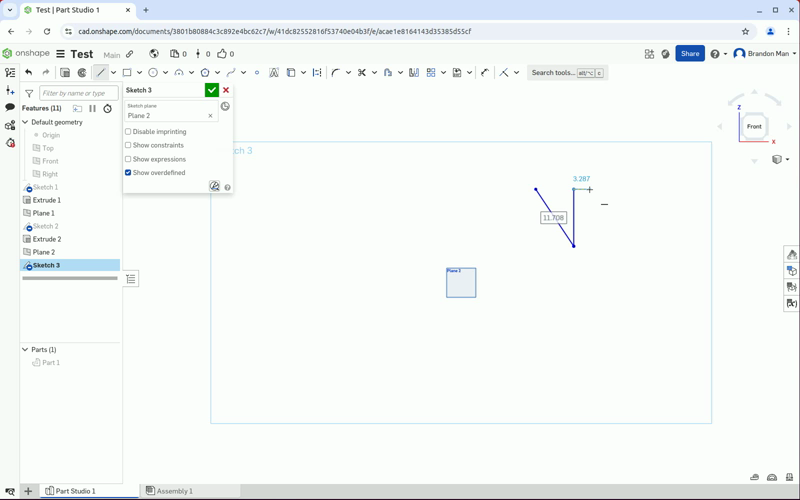
key_down(shift)
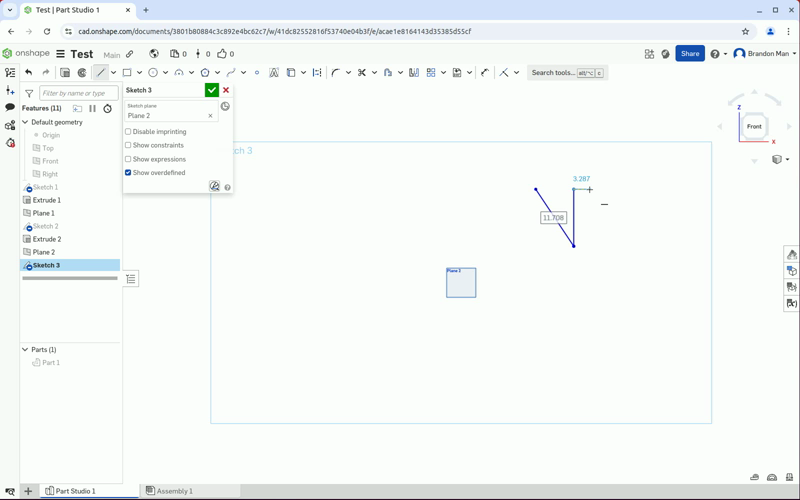
mouse_move(535, 189)
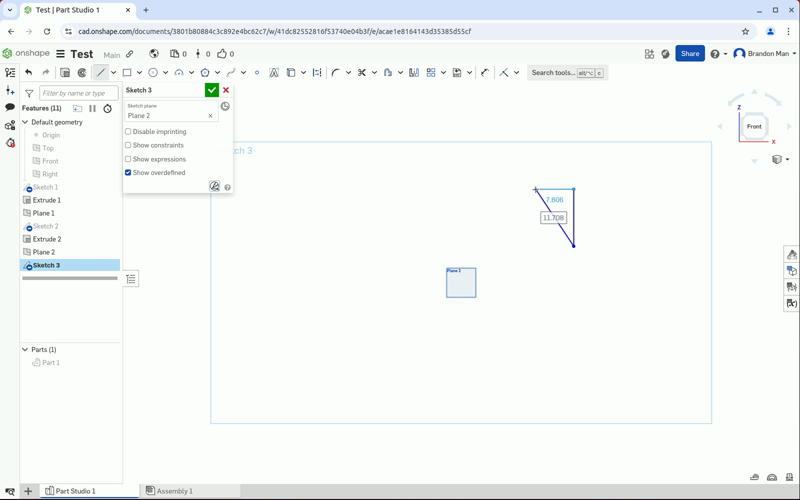
key_up(shift)
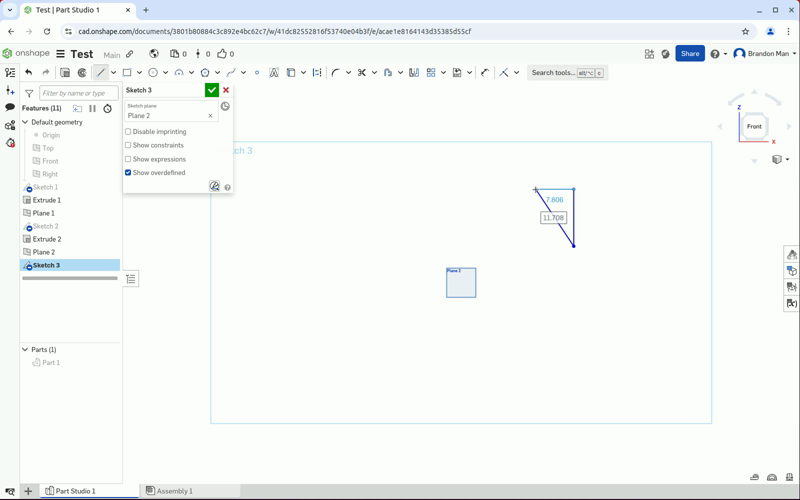
click(535, 189)
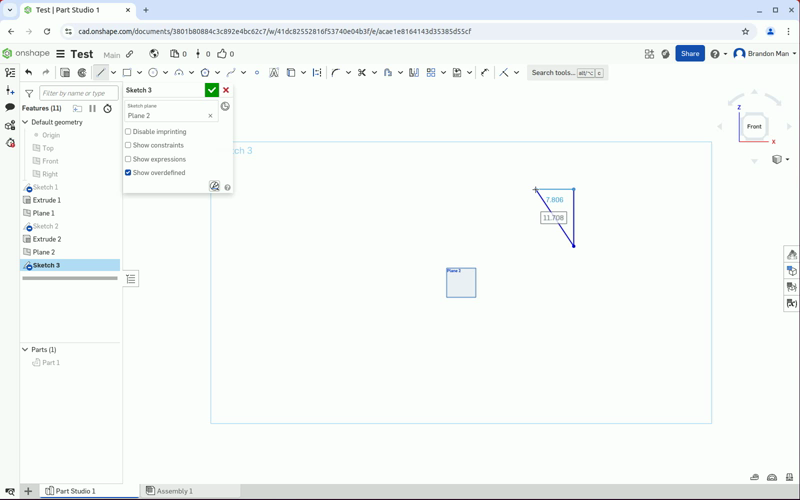
key(esc)
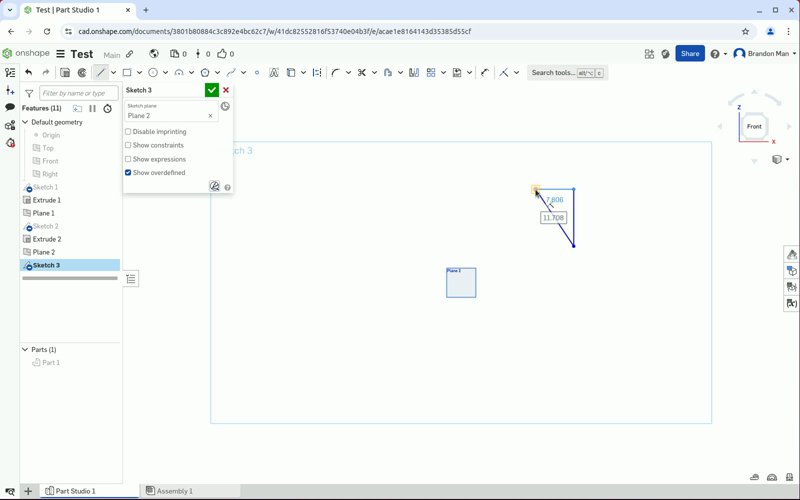
mouse_move(551, 191)
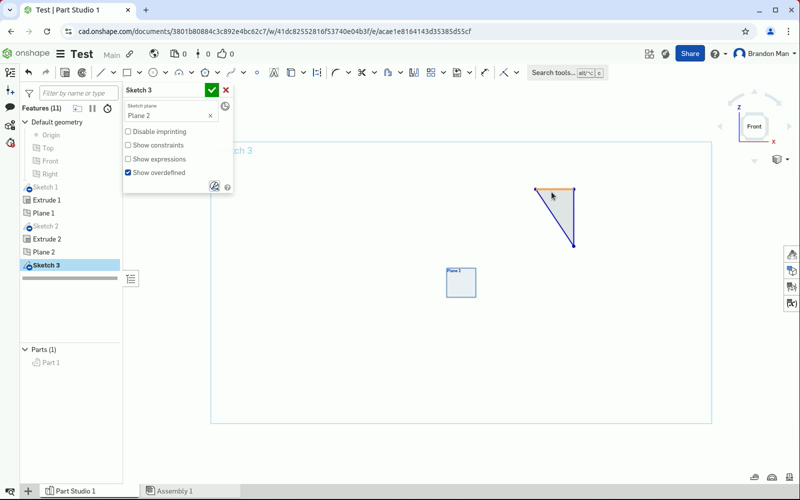
scroll(6)
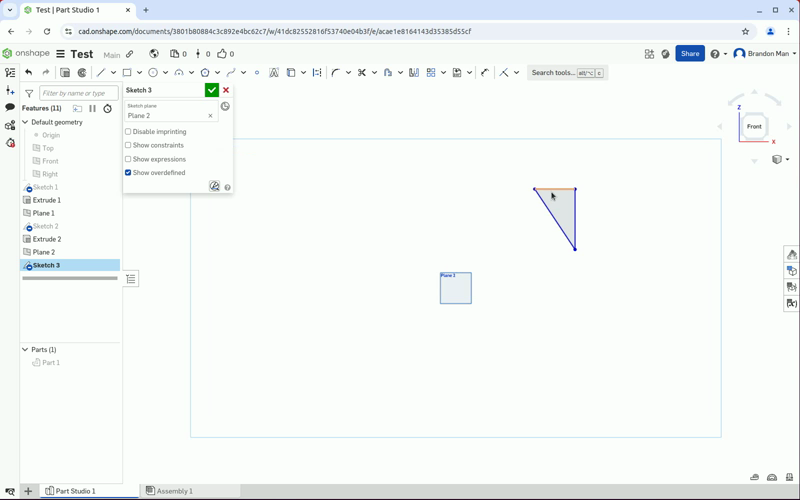
scroll(6)
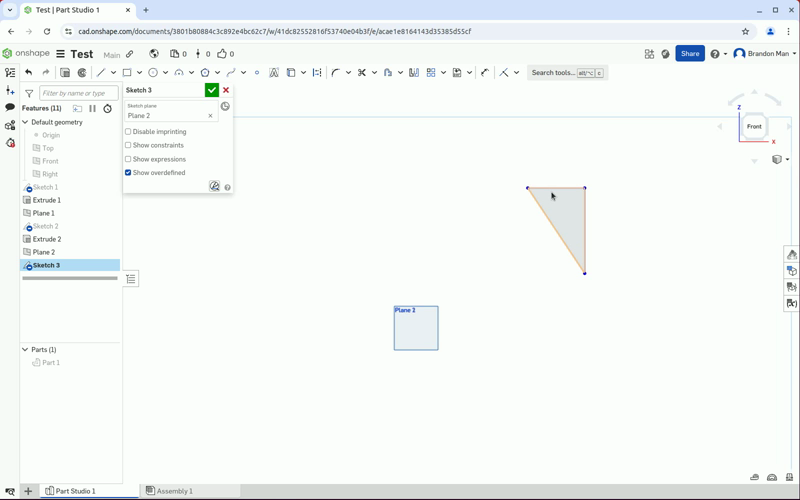
scroll(6)
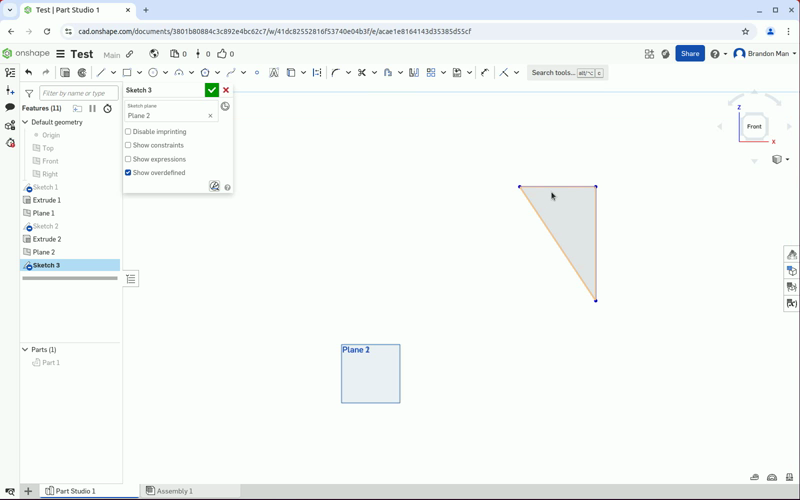
scroll(6)
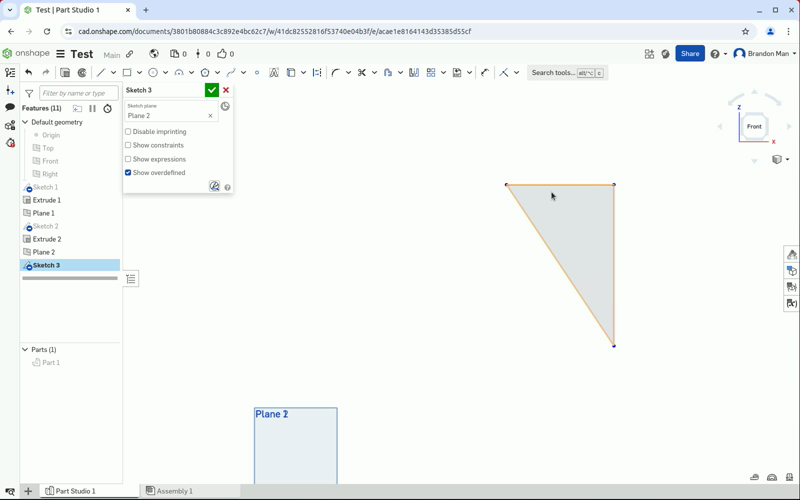
scroll(6)
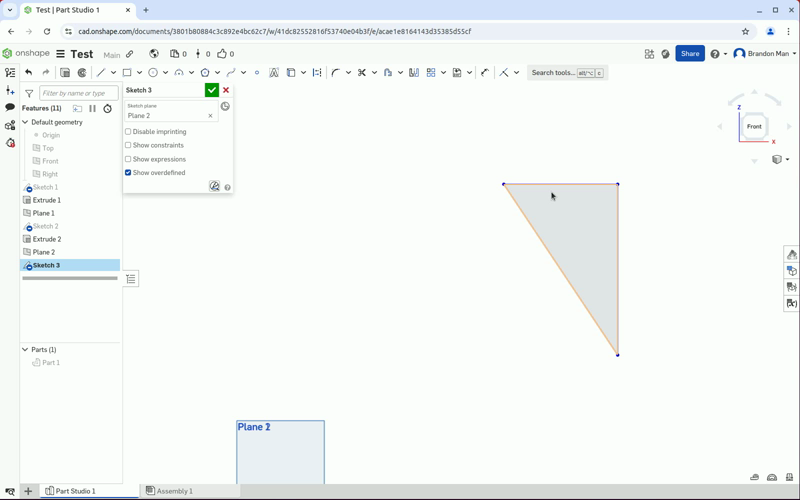
scroll(6)
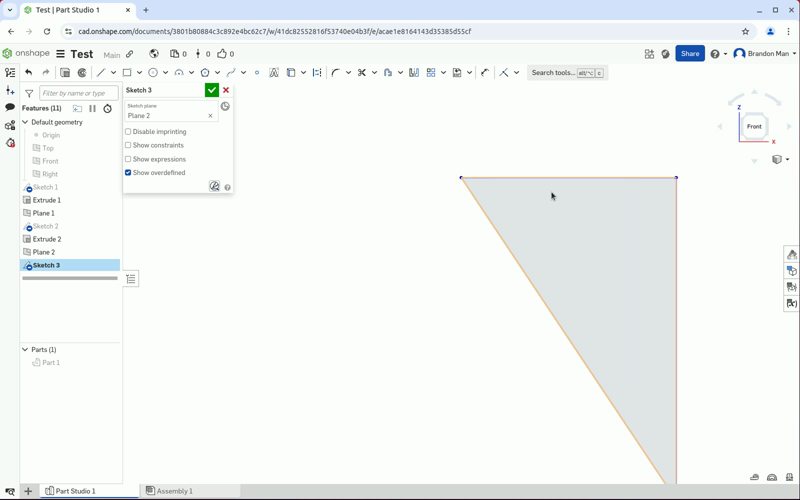
scroll(6)
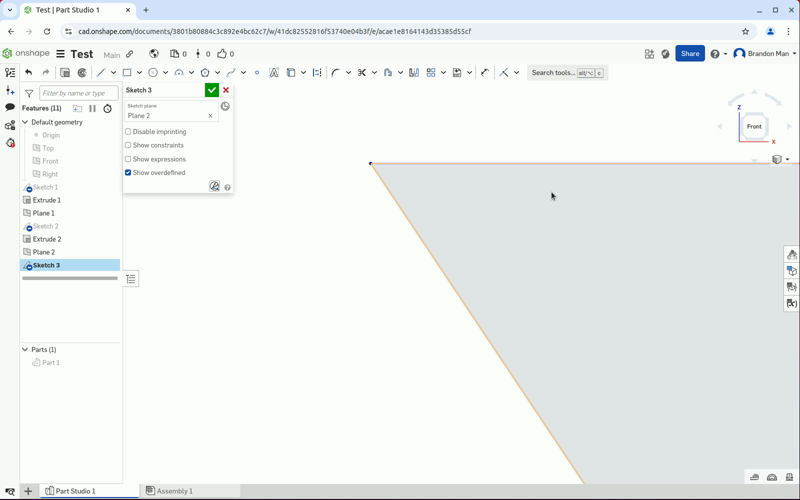
click(551, 191)
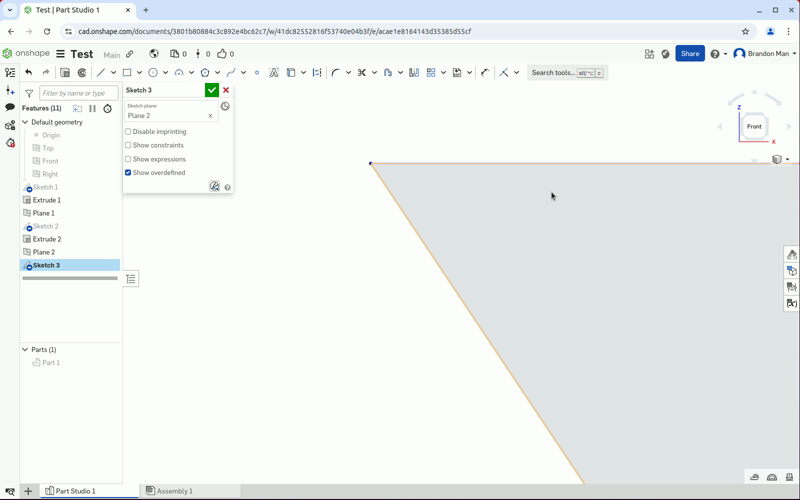
scroll(-6)
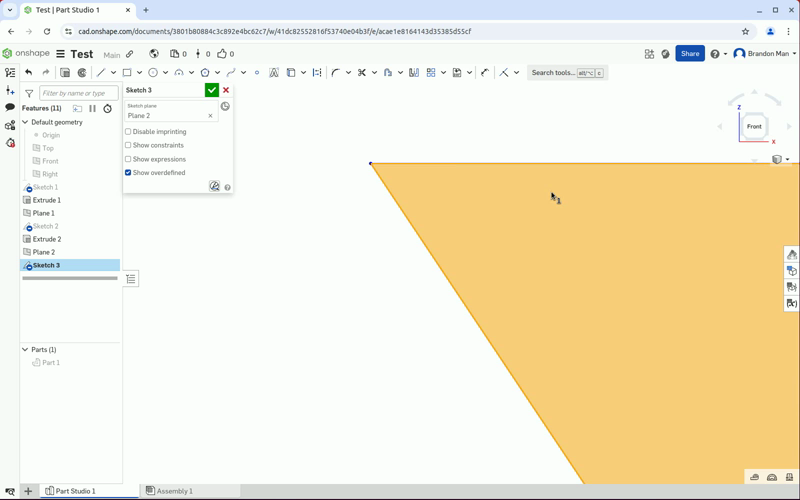
scroll(-6)
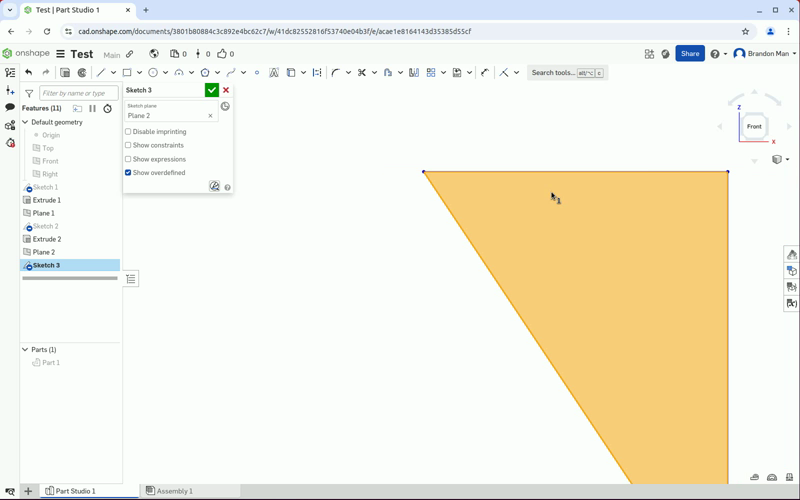
scroll(-6)
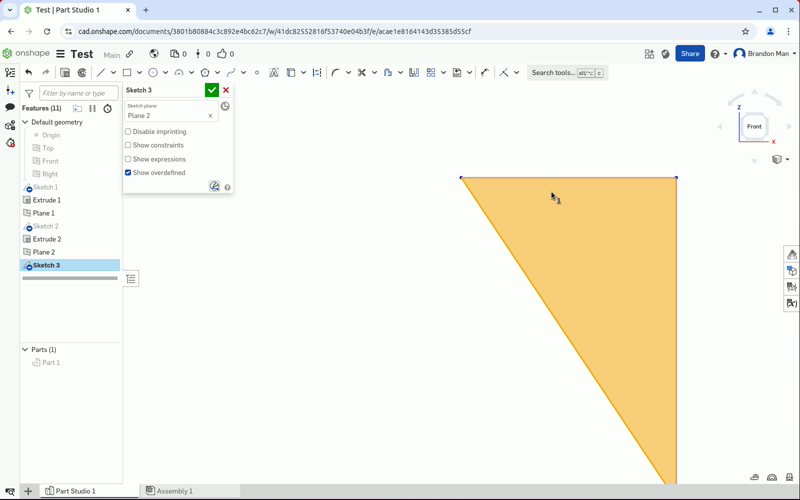
scroll(-6)
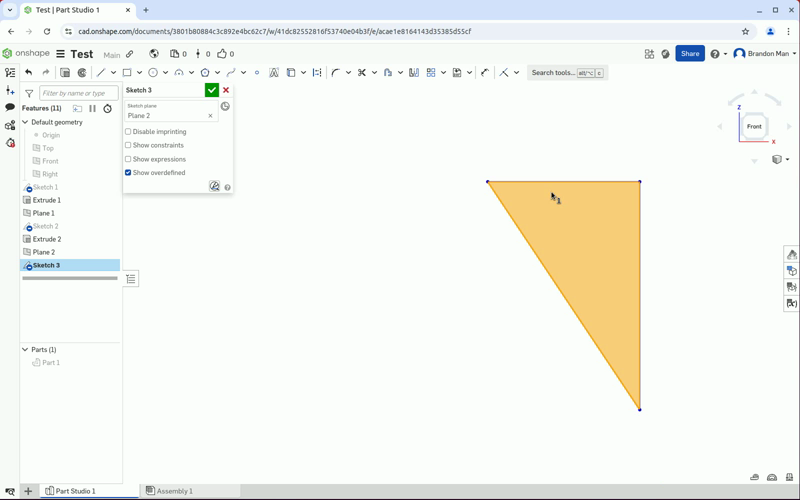
scroll(-6)
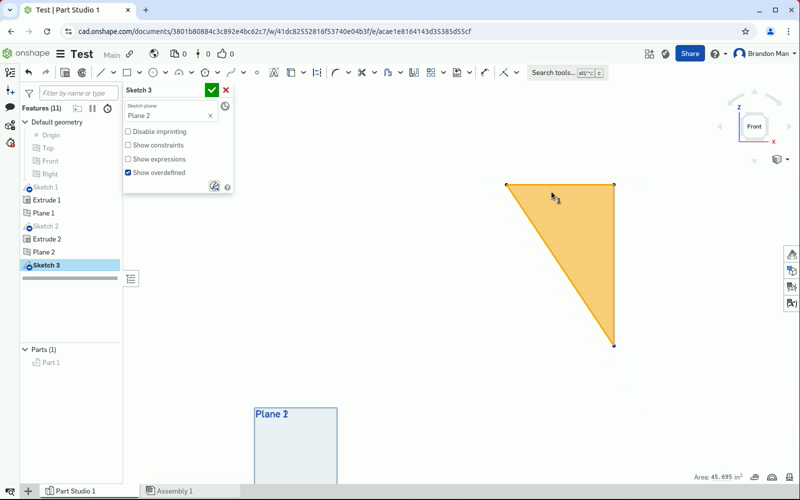
scroll(-6)
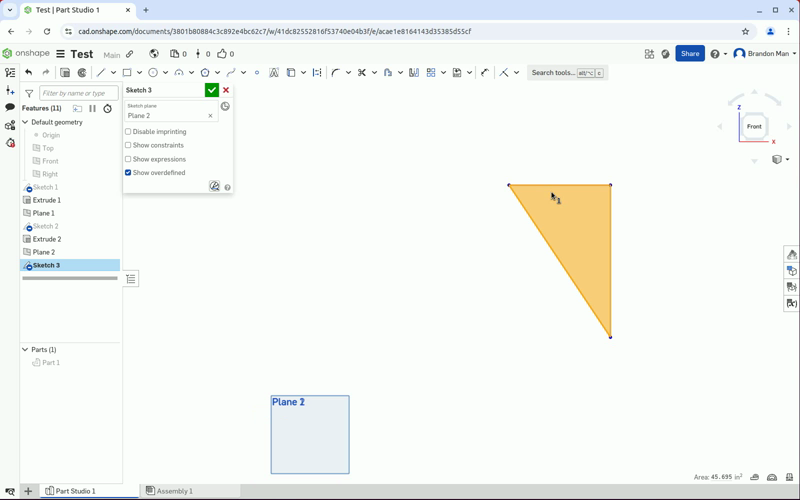
scroll(-6)
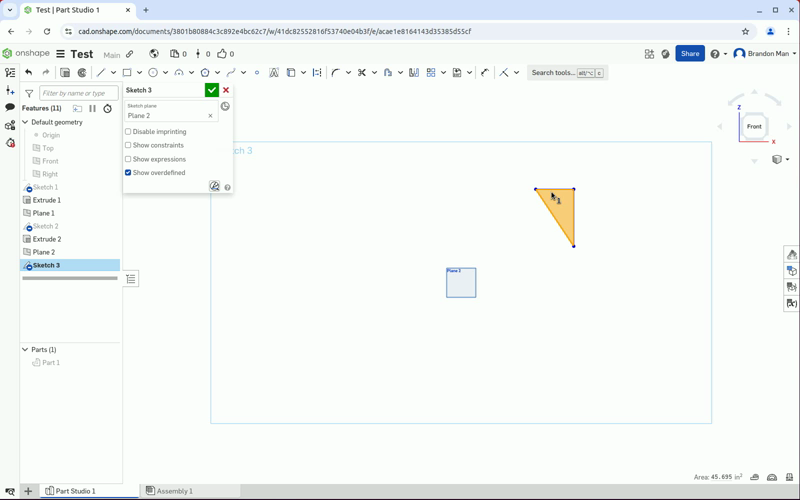
mouse_move(73, 352)
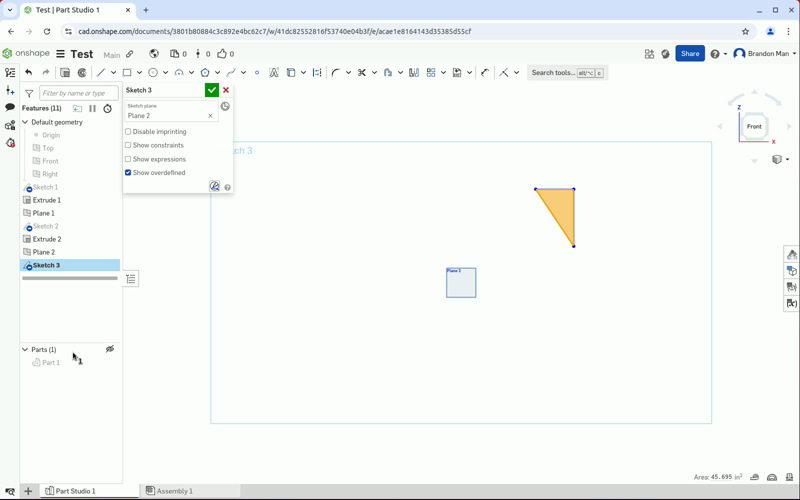
key(shift+y)
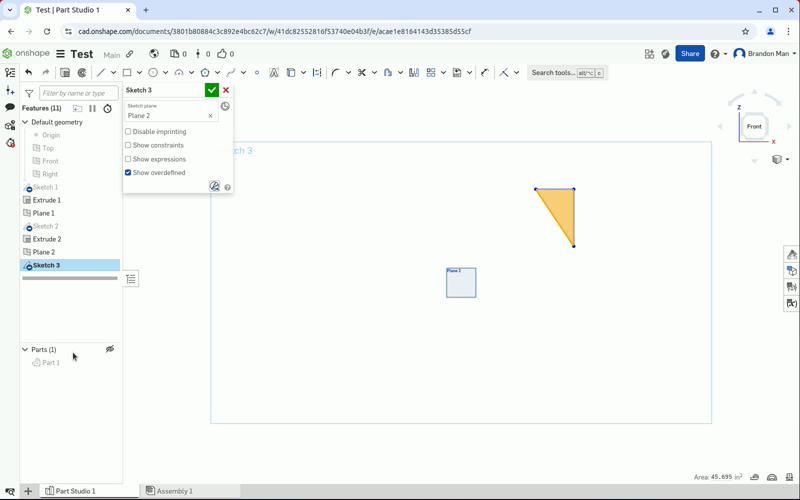
key(shift+e)
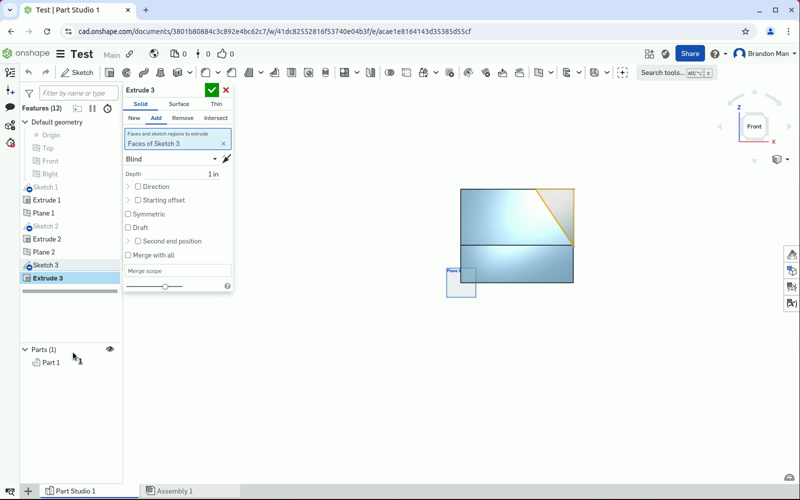
mouse_move(143, 106)
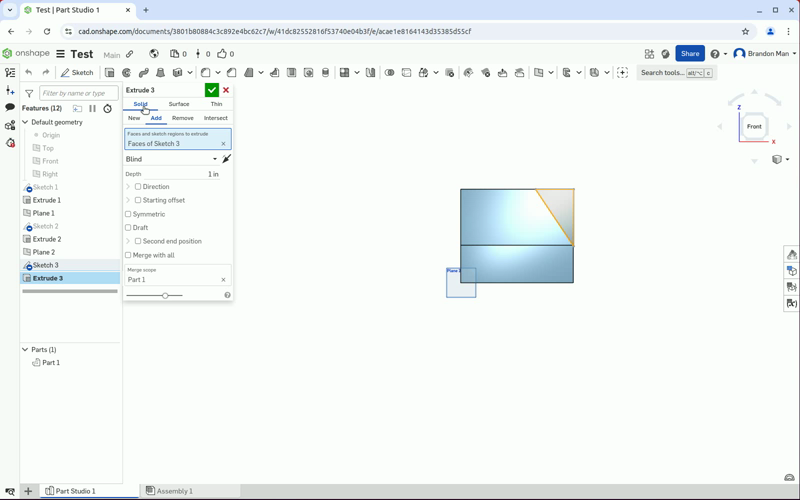
click(143, 106)
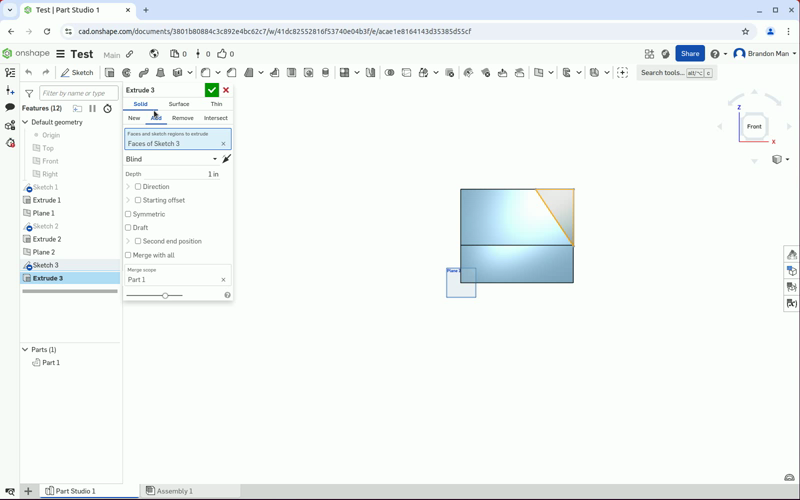
mouse_move(186, 120)
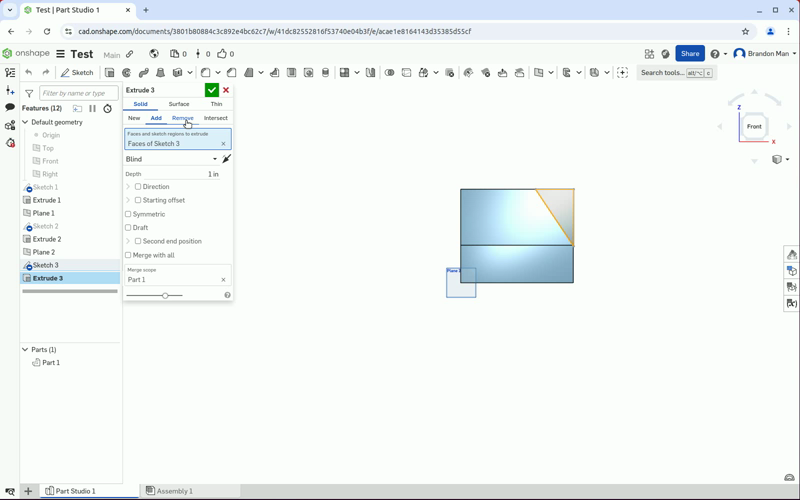
click(186, 120)
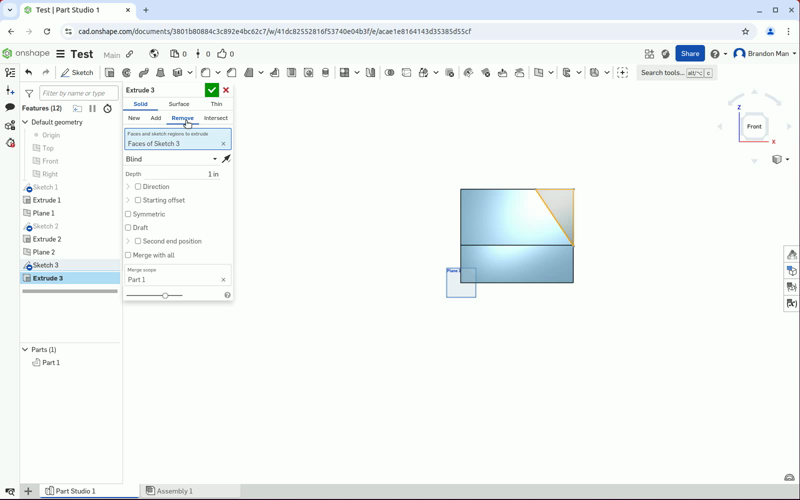
key(tab, 4)
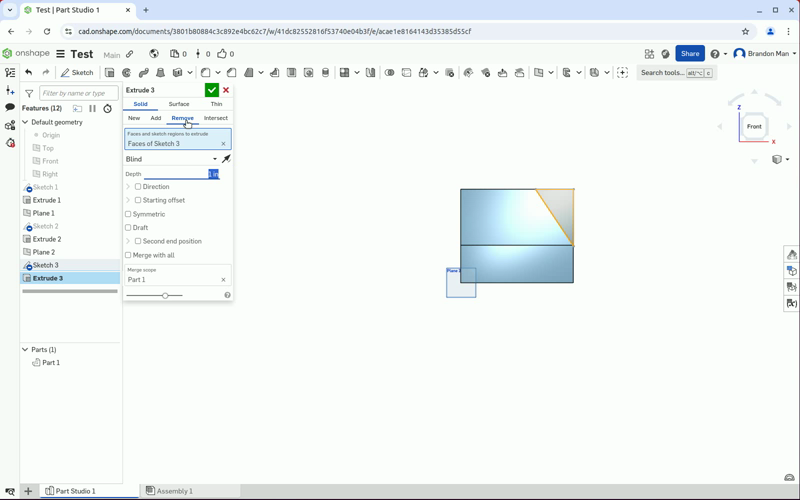
text(7.703)
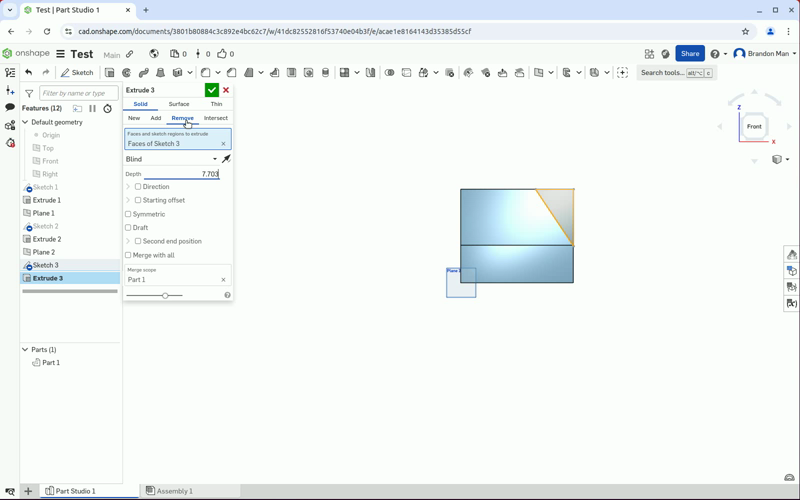
key(tab, 6)
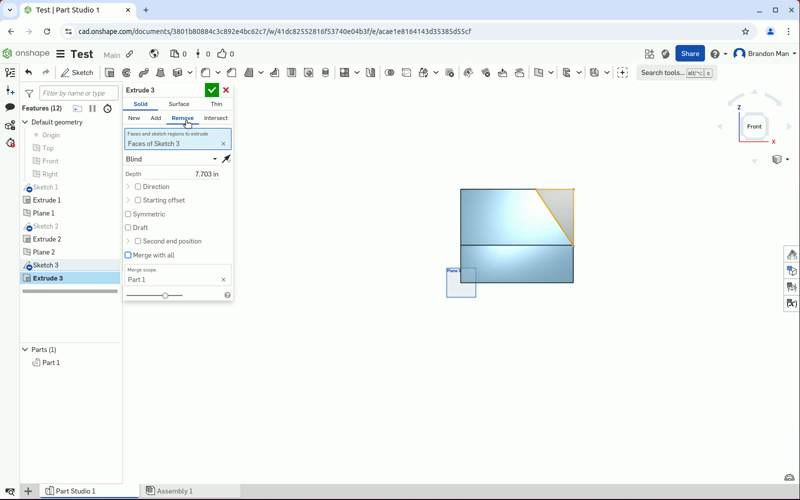
key(space)
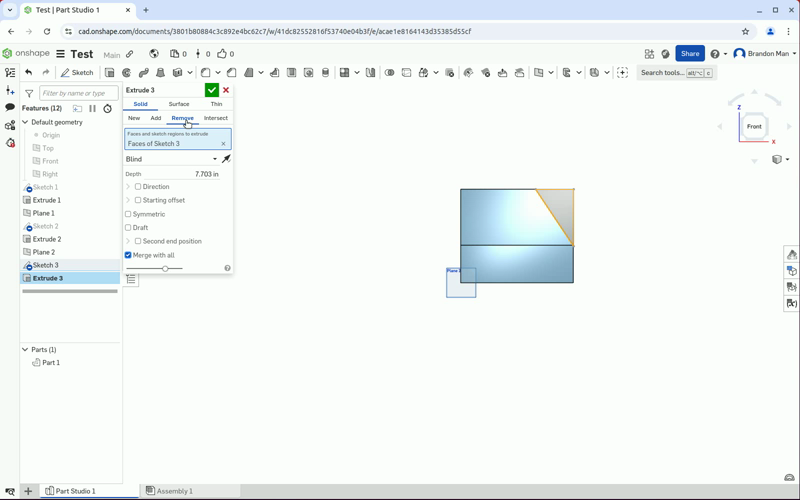
key(enter)
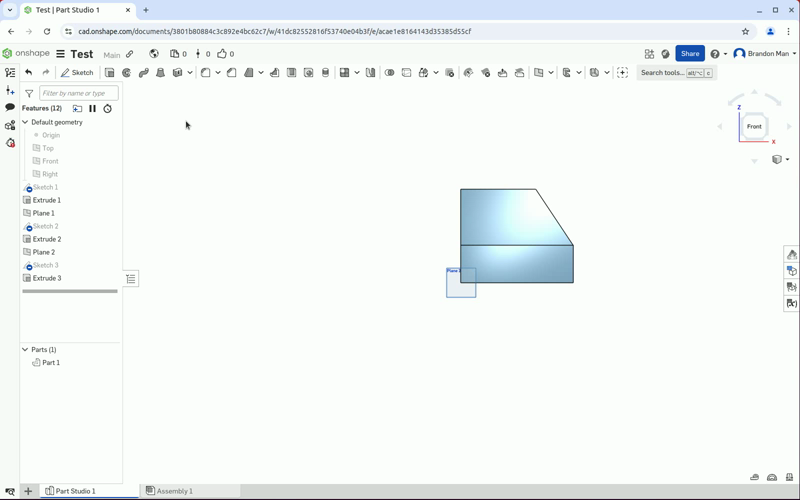
key(shift+h)
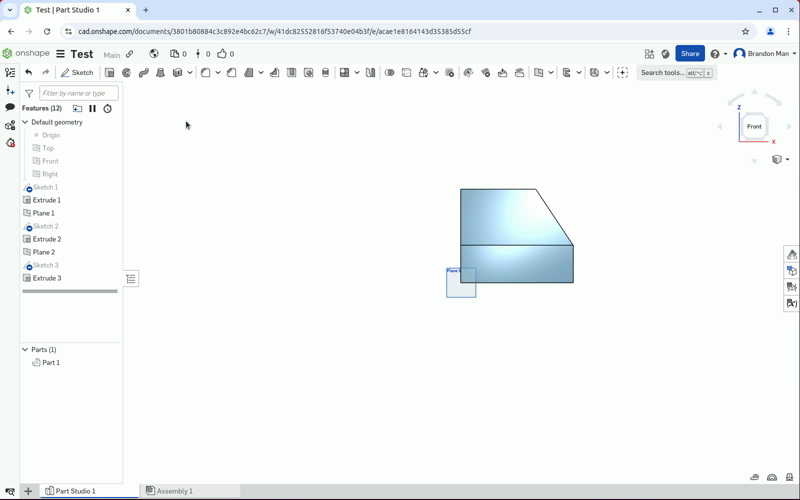
key(shift+h)
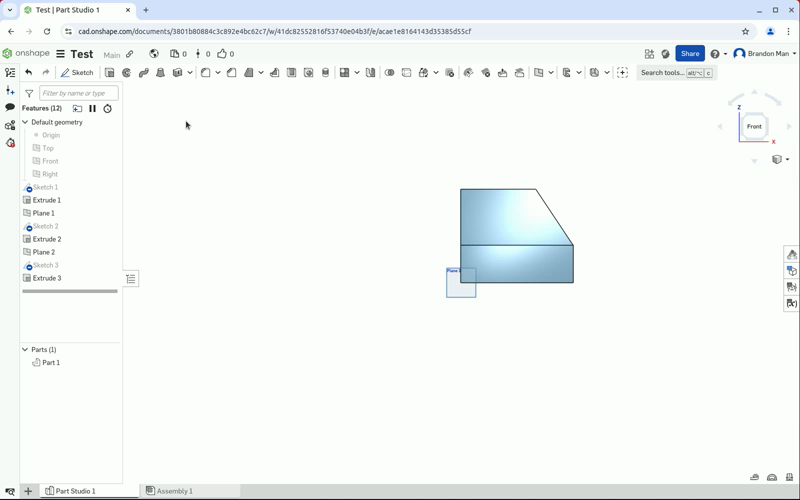
mouse_move(73, 189)
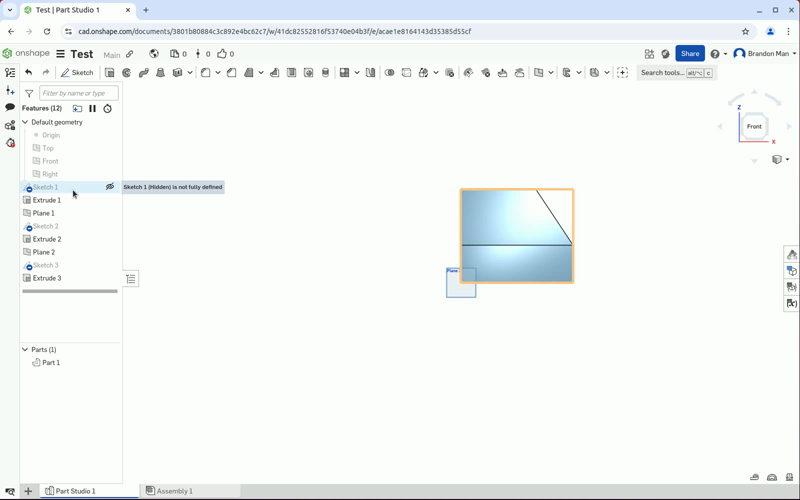
click(73, 189)
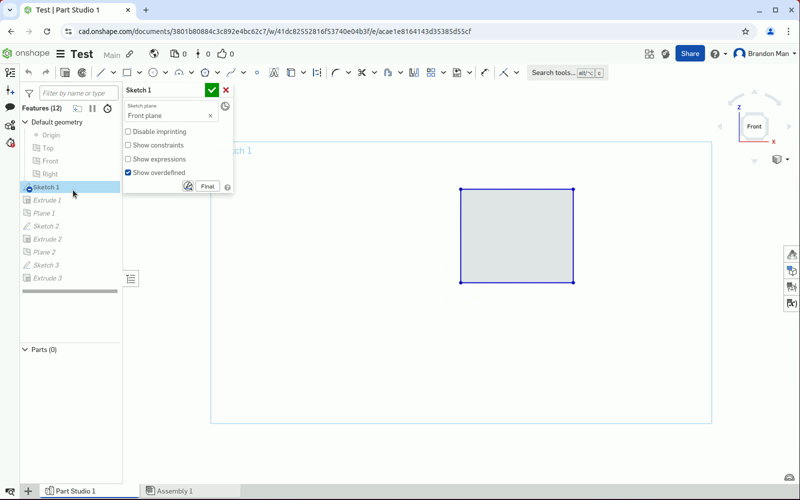
mouse_move(229, 92)
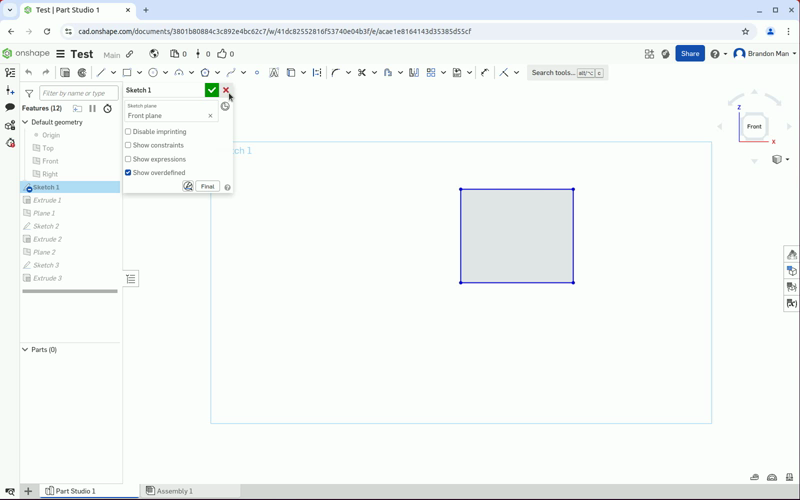
click(229, 92)
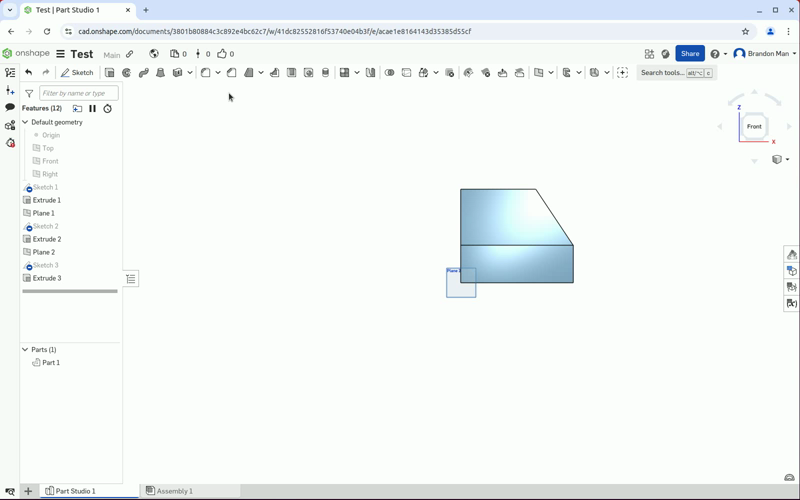
mouse_move(73, 352)
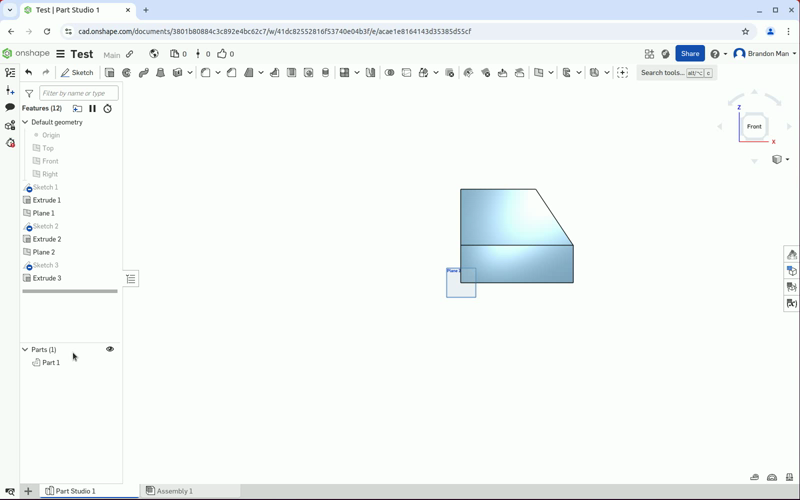
key(y)
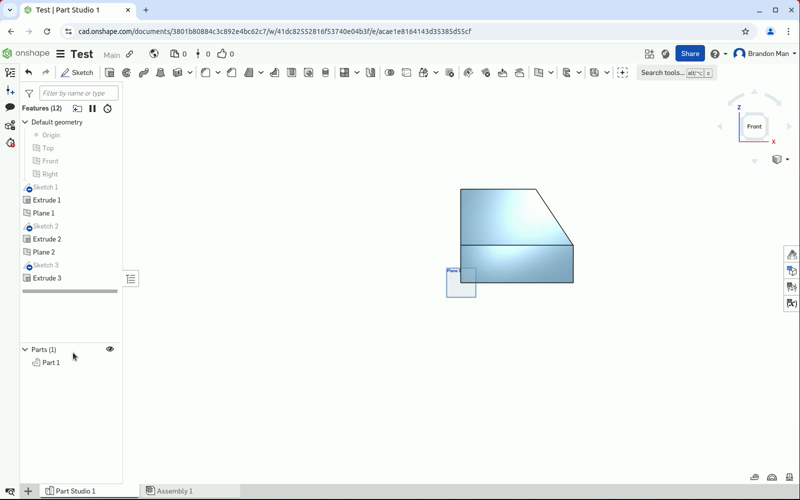
key(shift+p)
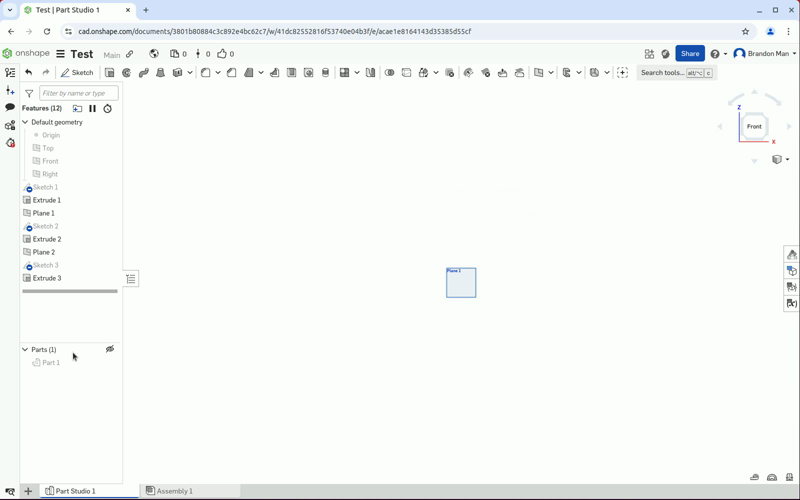
key(space)
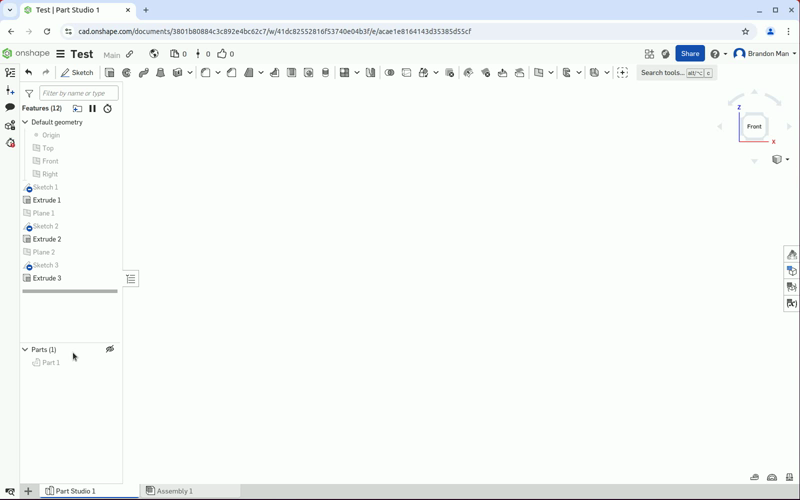
key_down(shift)
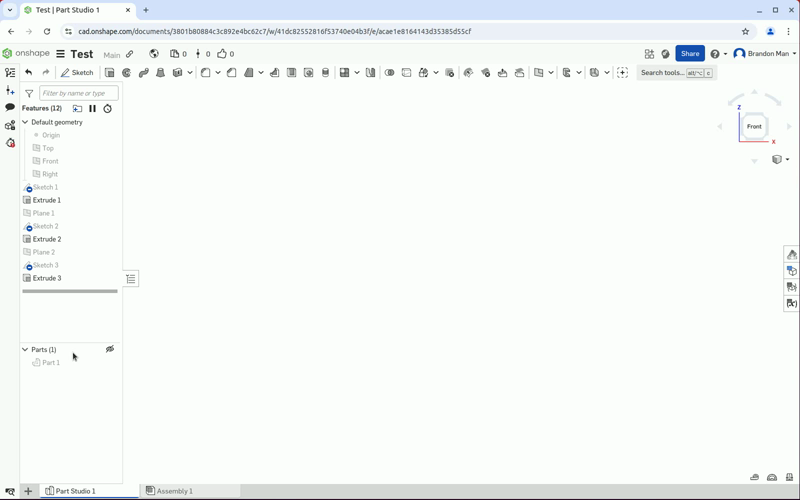
key(down)
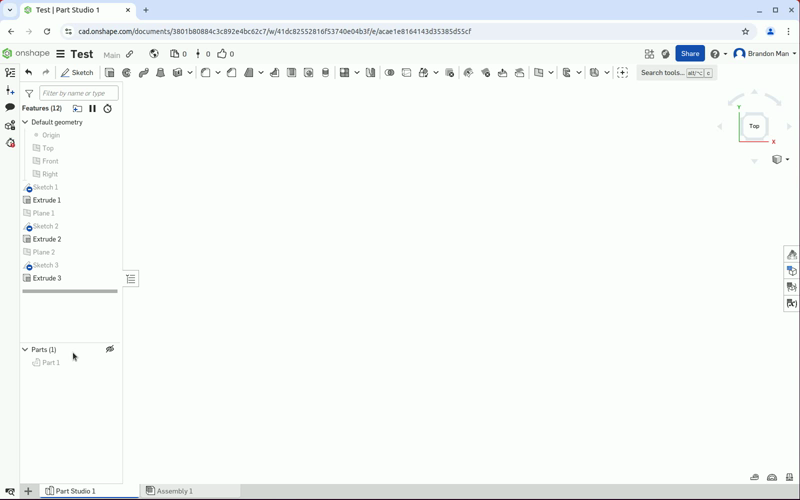
key_up(shift)
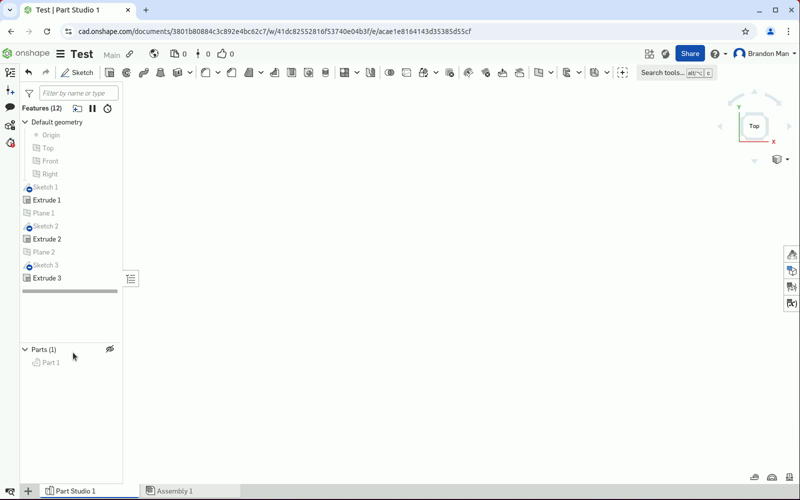
mouse_move(73, 352)
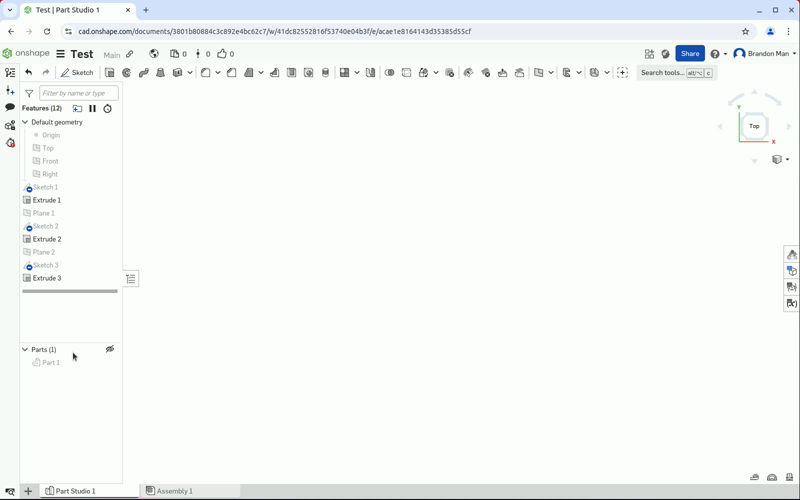
key(shift+y)
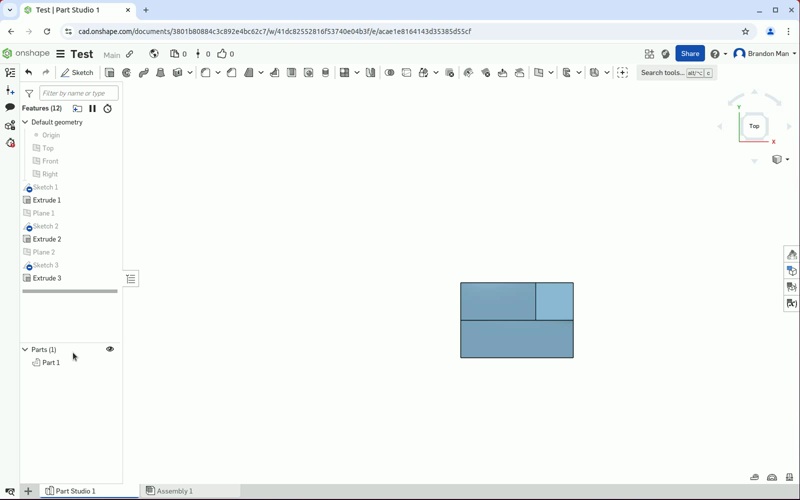
mouse_move(541, 75)
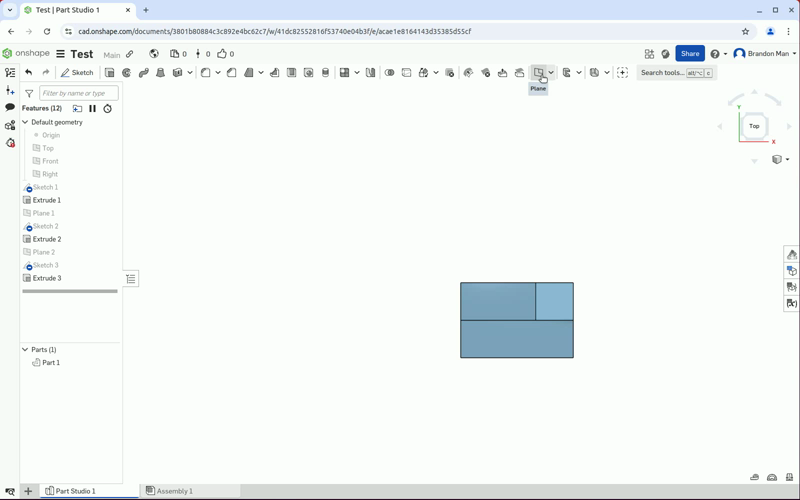
click(541, 75)
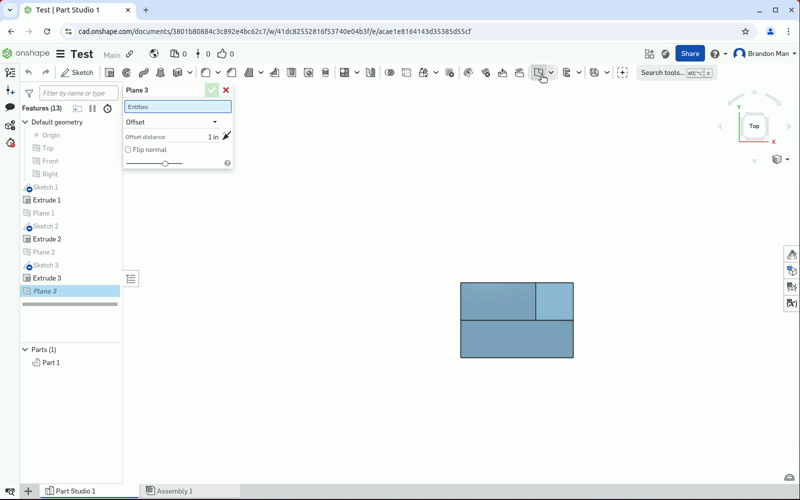
mouse_move(73, 150)
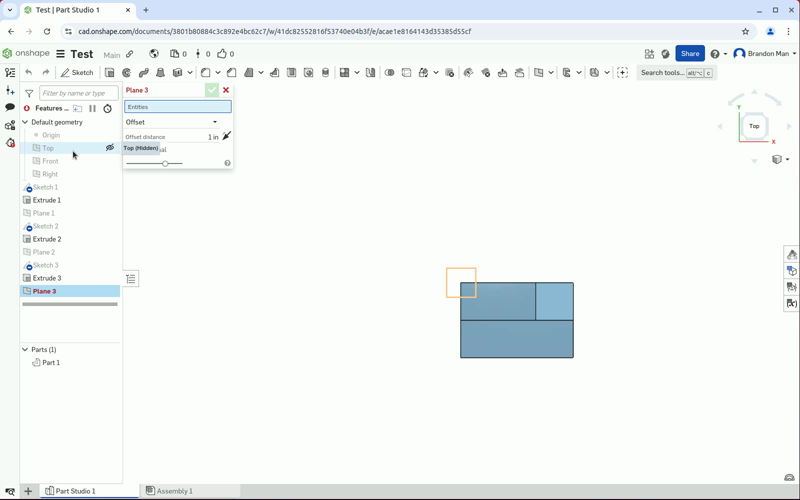
click(73, 150)
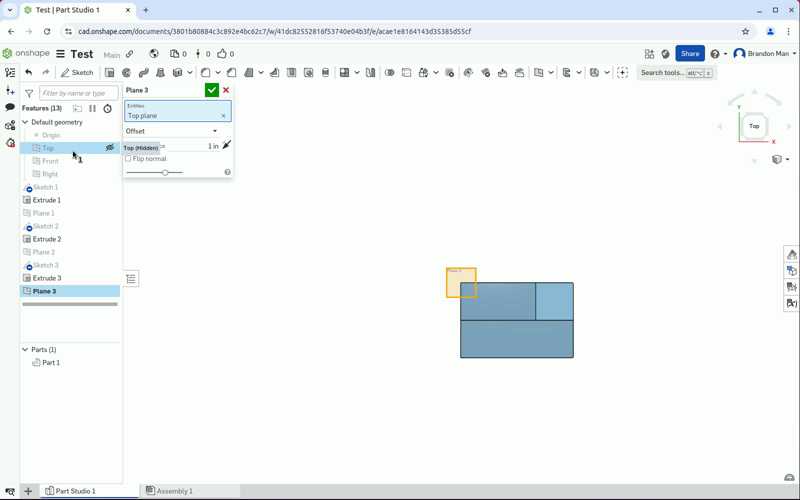
key(tab, 2)
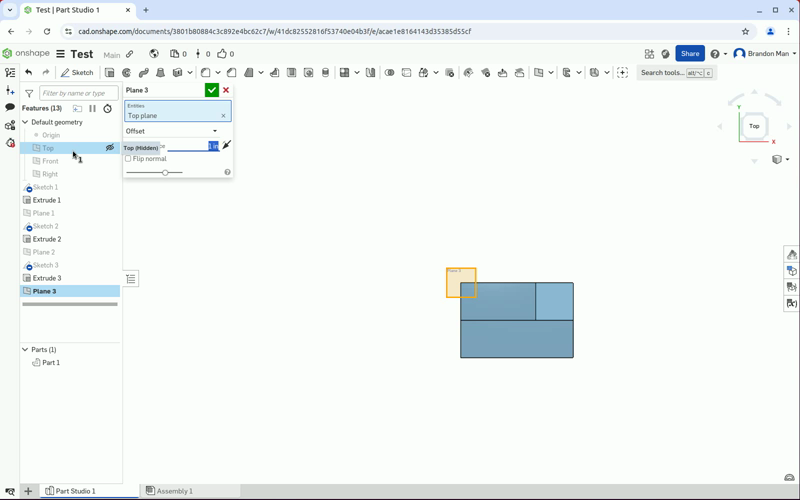
text(7.703)
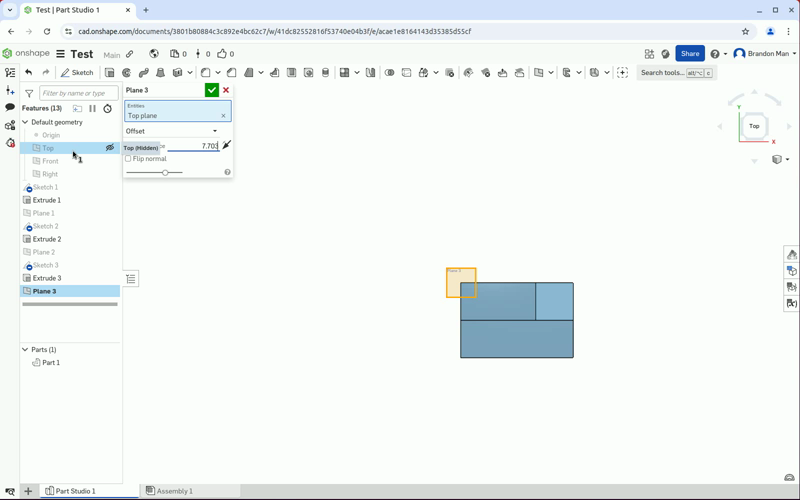
key(enter, 2)
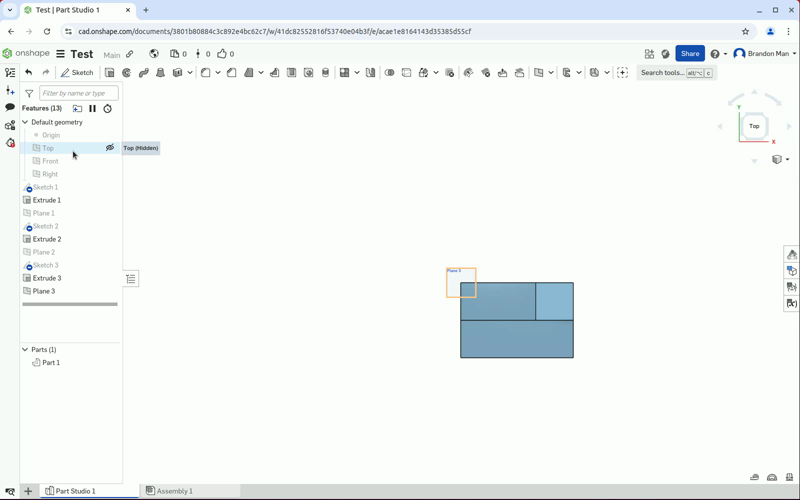
key(shift+s)
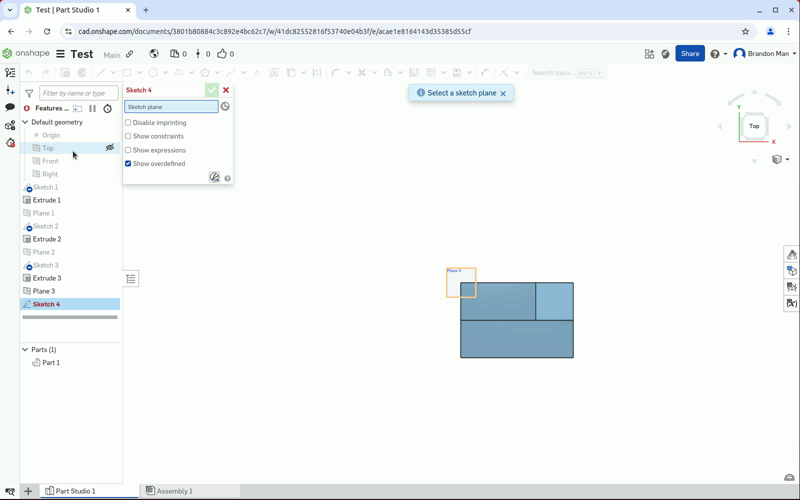
mouse_move(73, 293)
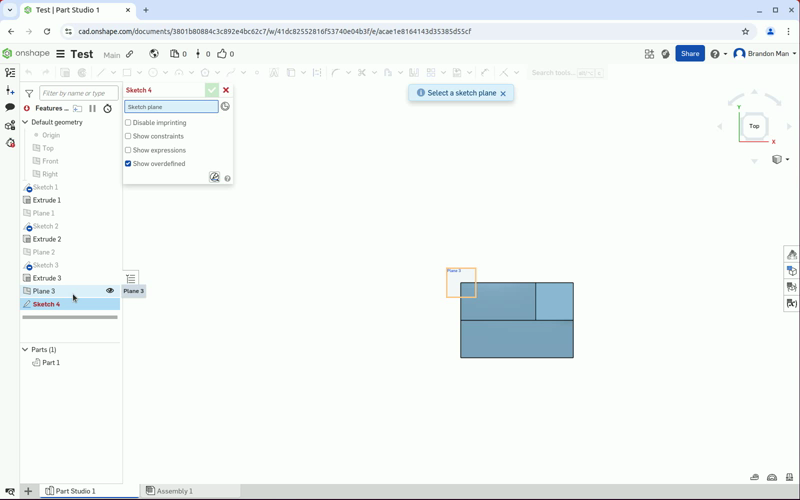
click(73, 293)
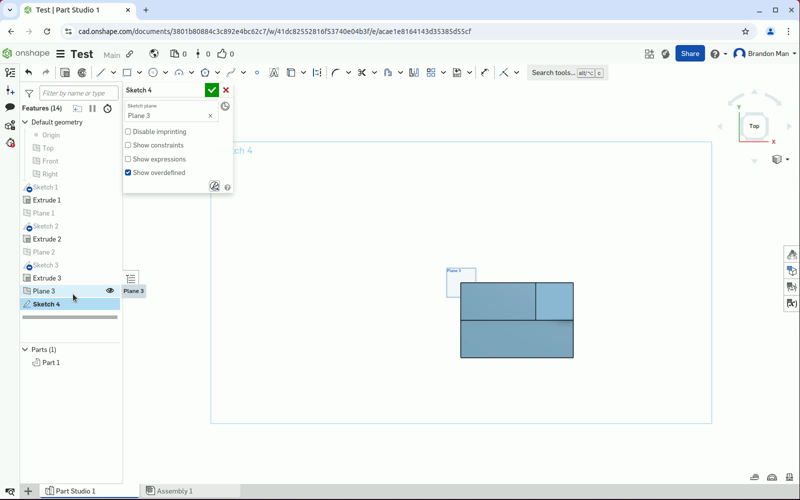
mouse_move(73, 352)
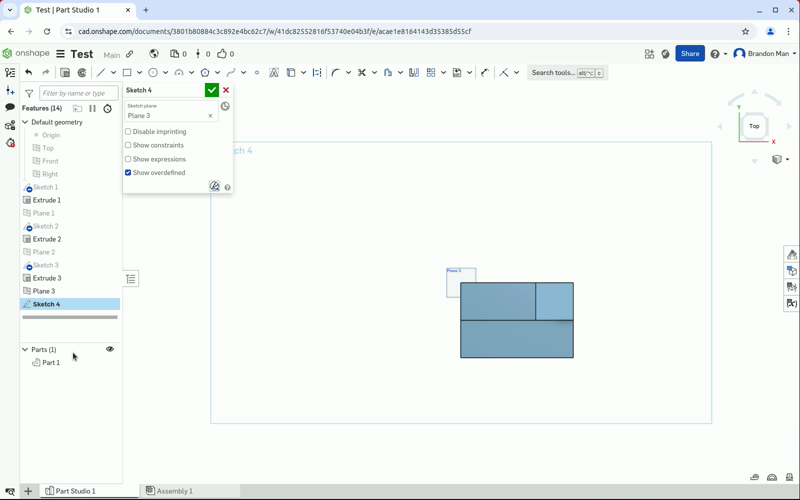
key(y)
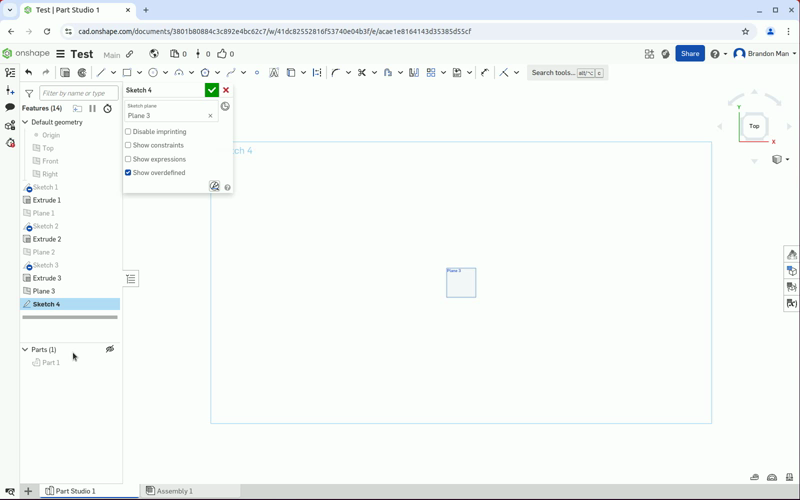
key(l)
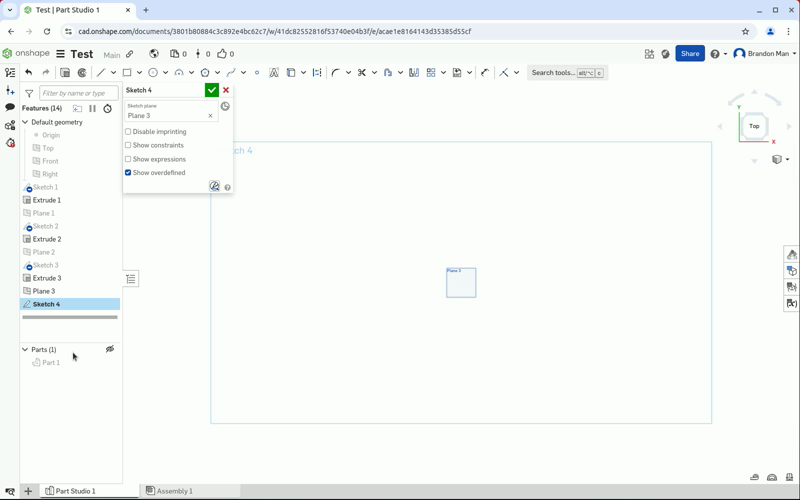
key_down(shift)
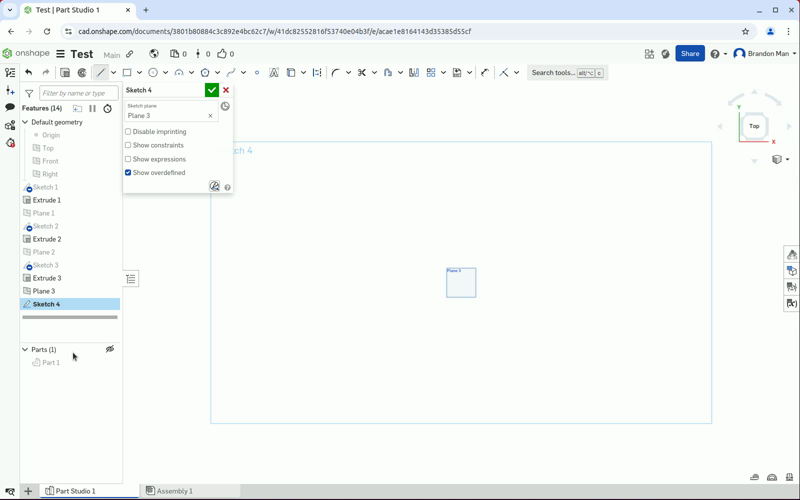
mouse_move(535, 357)
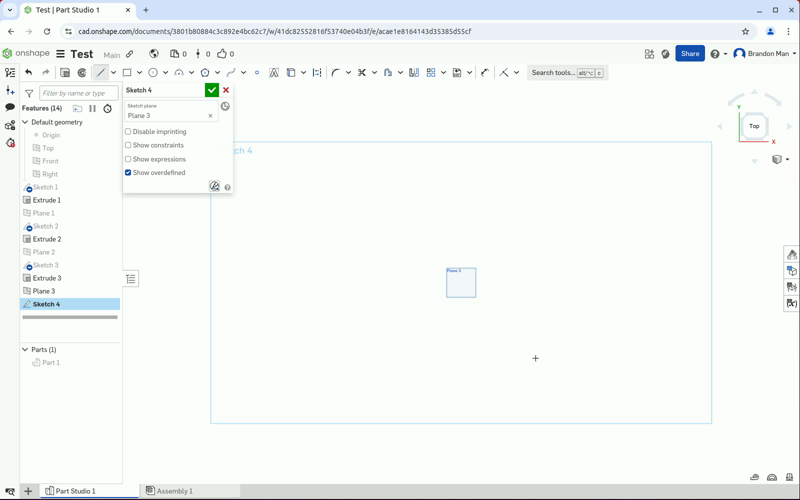
click(535, 357)
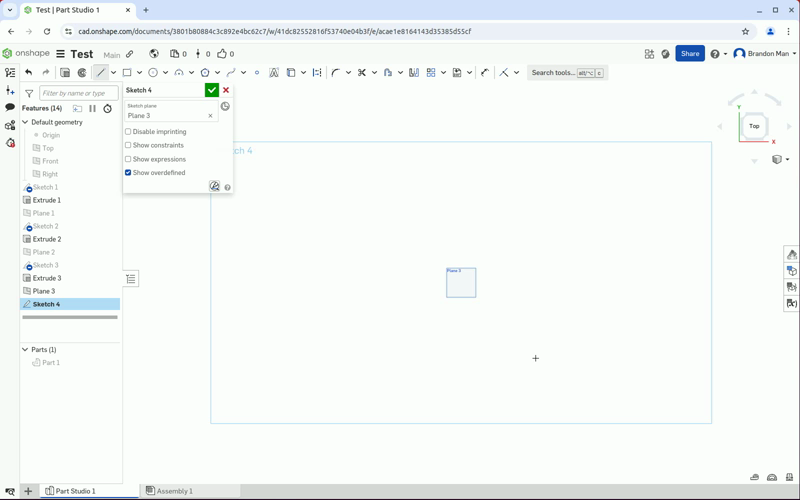
key_up(shift)
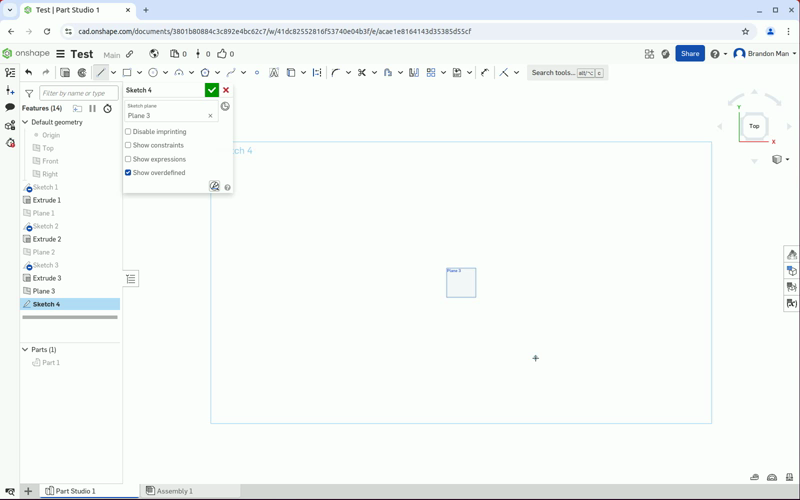
key_down(shift)
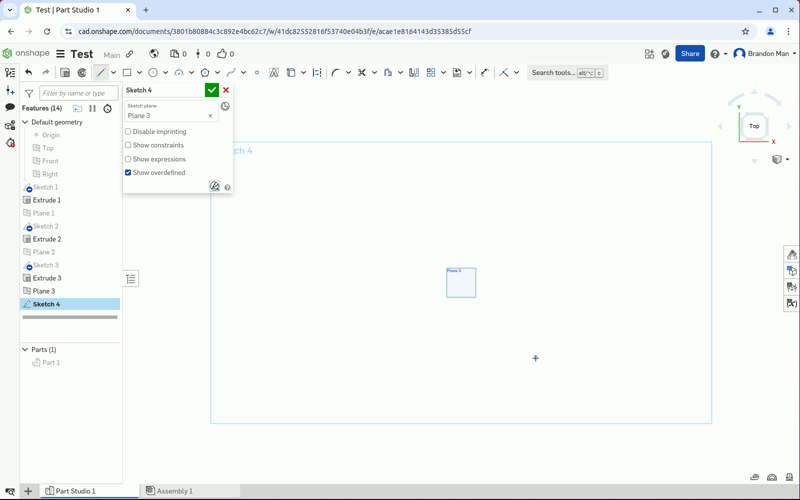
mouse_move(565, 357)
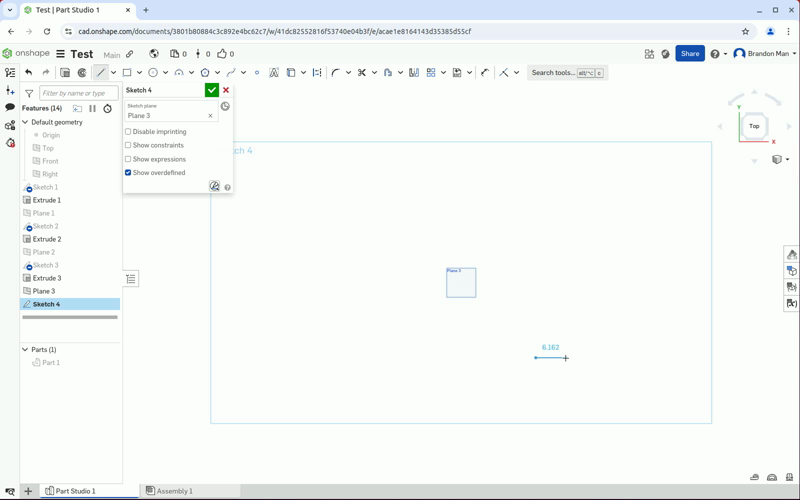
mouse_move(574, 357)
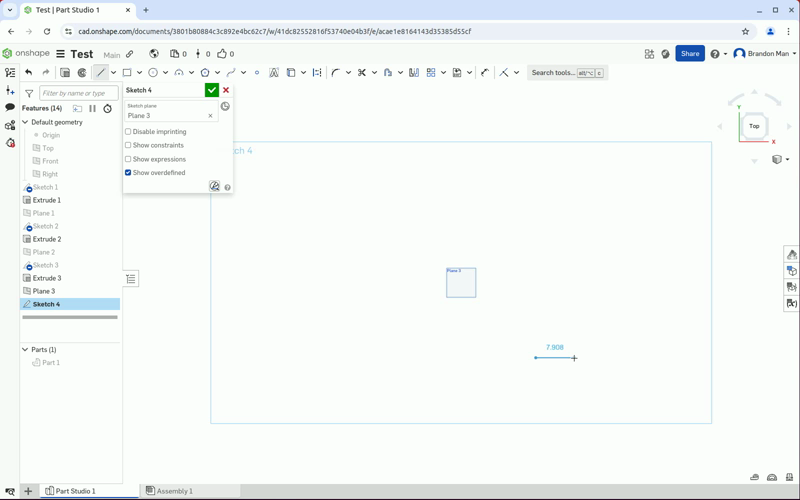
click(574, 357)
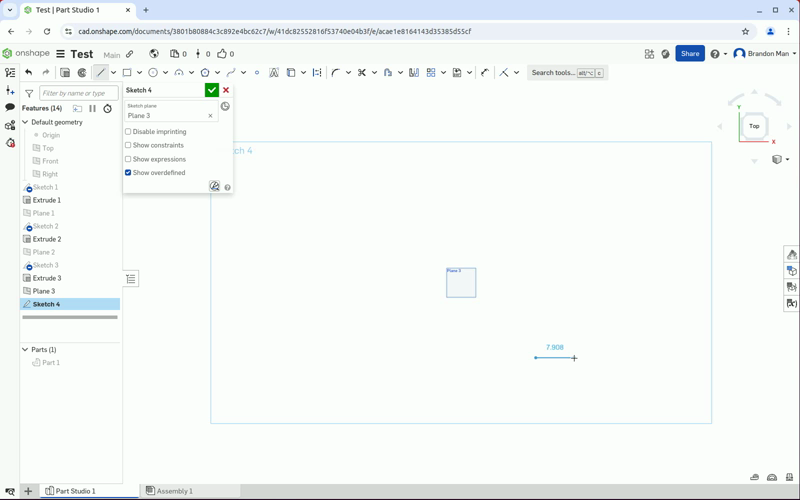
key_up(shift)
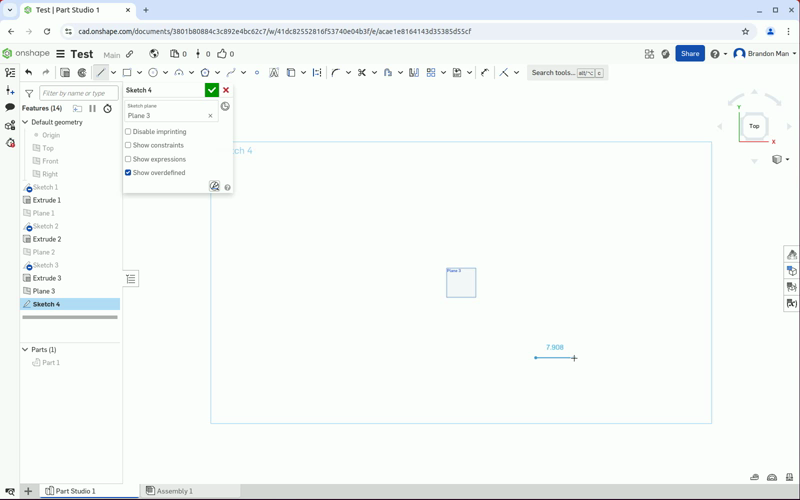
key_down(shift)
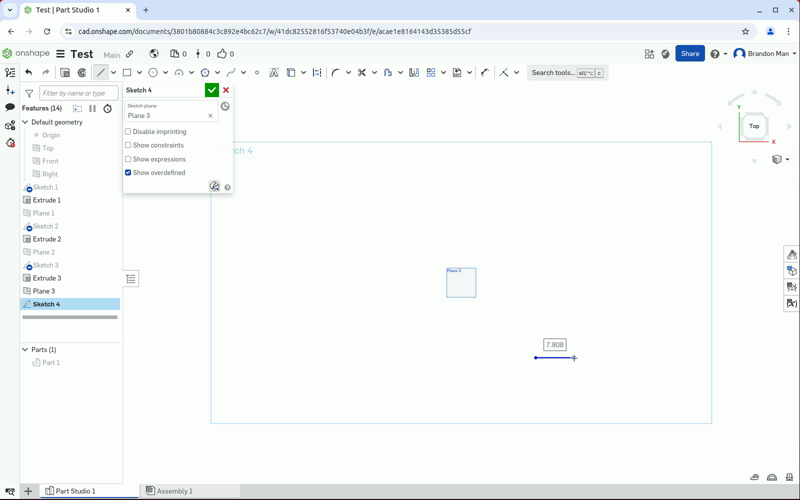
mouse_move(589, 357)
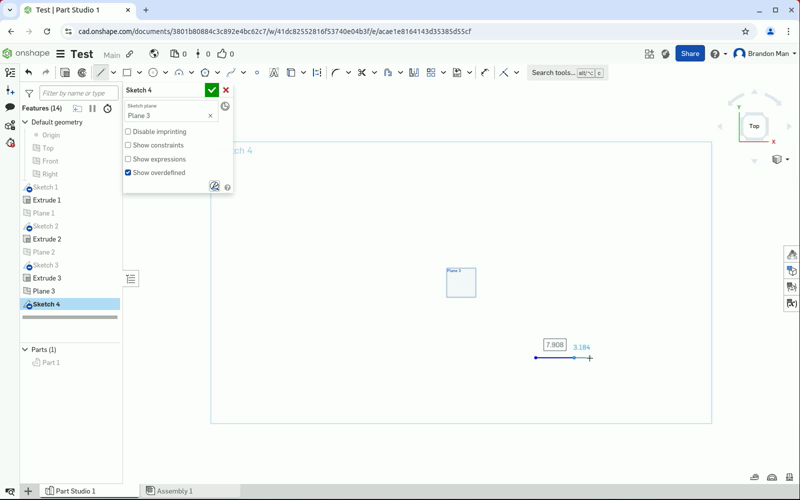
mouse_move(574, 319)
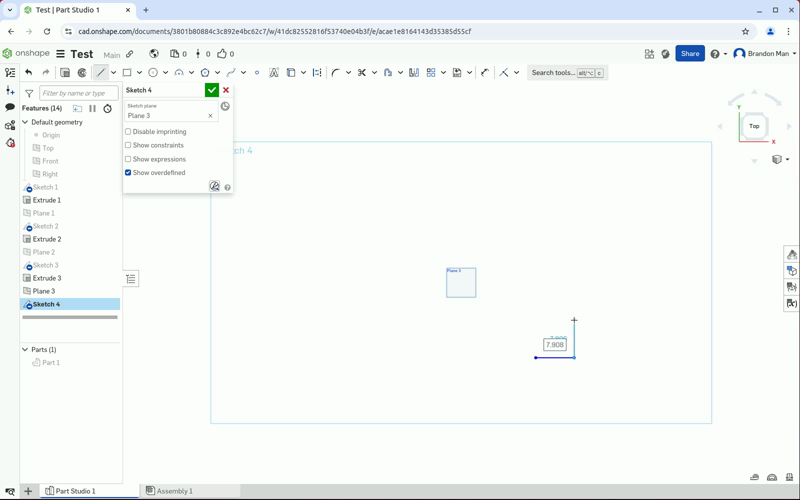
click(574, 319)
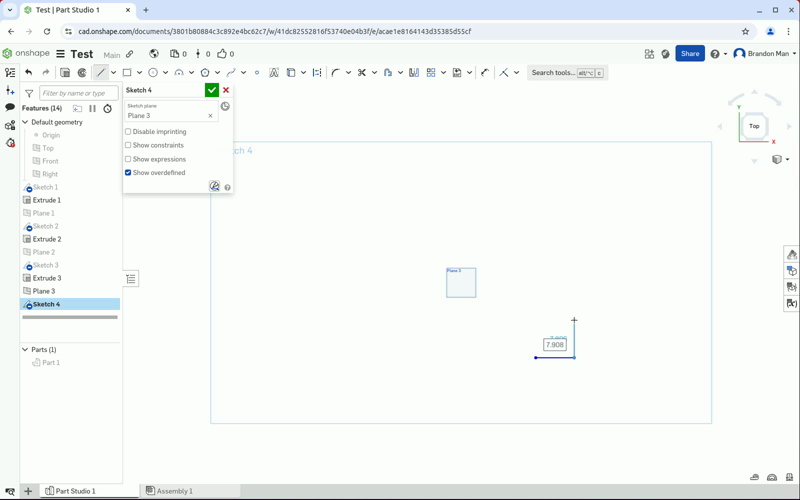
key_up(shift)
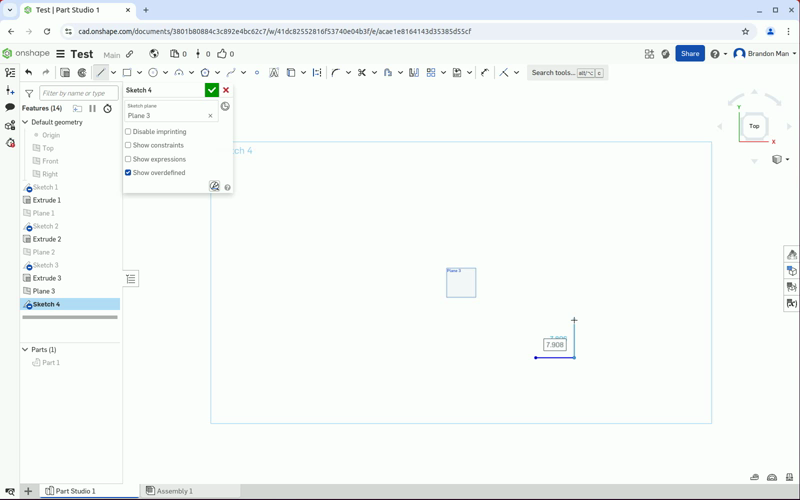
mouse_move(589, 319)
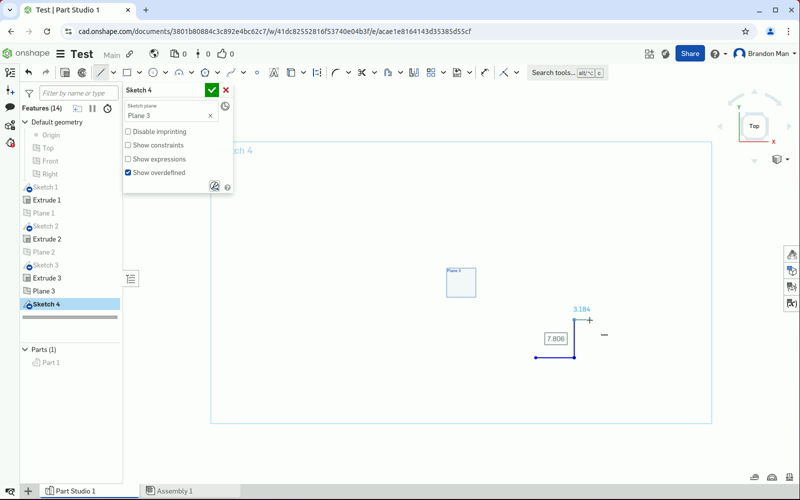
key_down(shift)
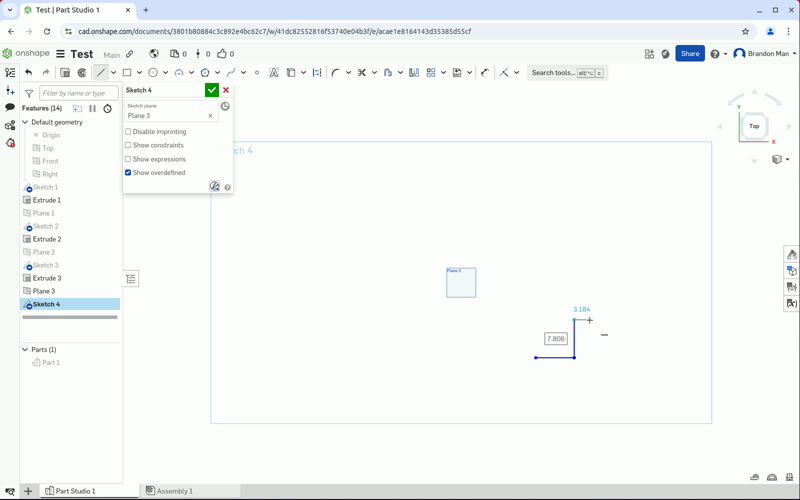
mouse_move(535, 357)
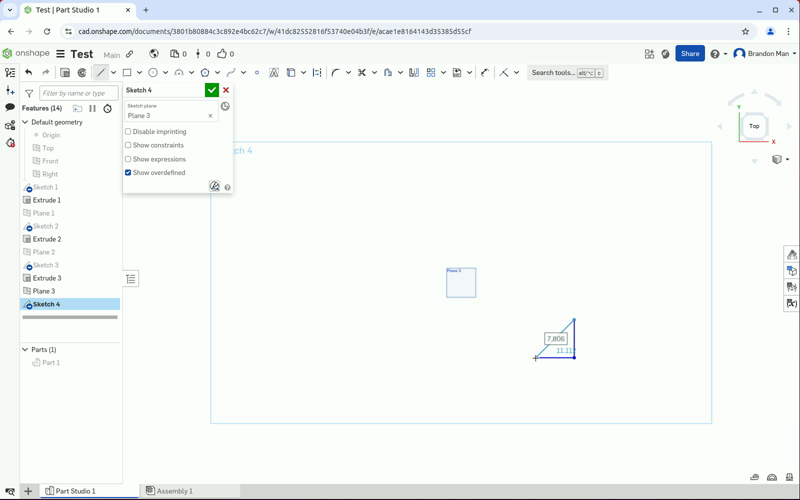
key_up(shift)
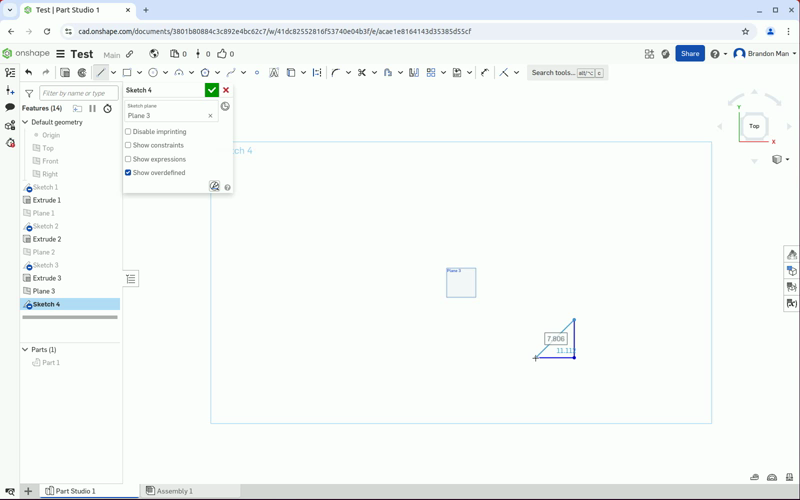
click(535, 357)
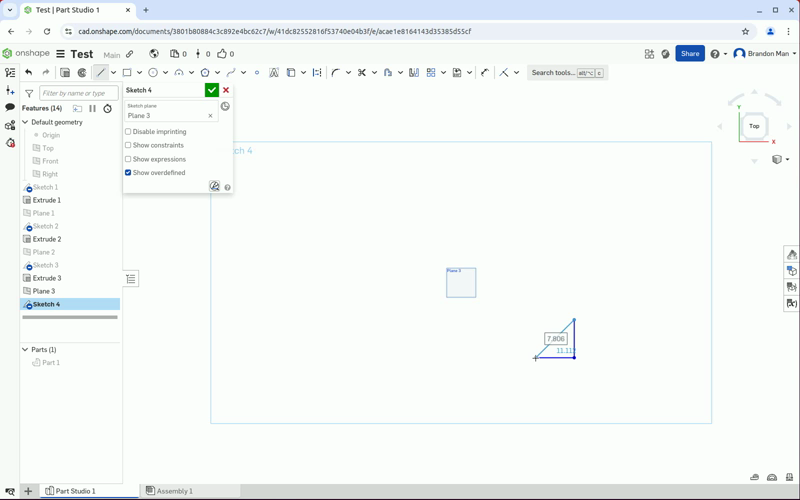
key(esc)
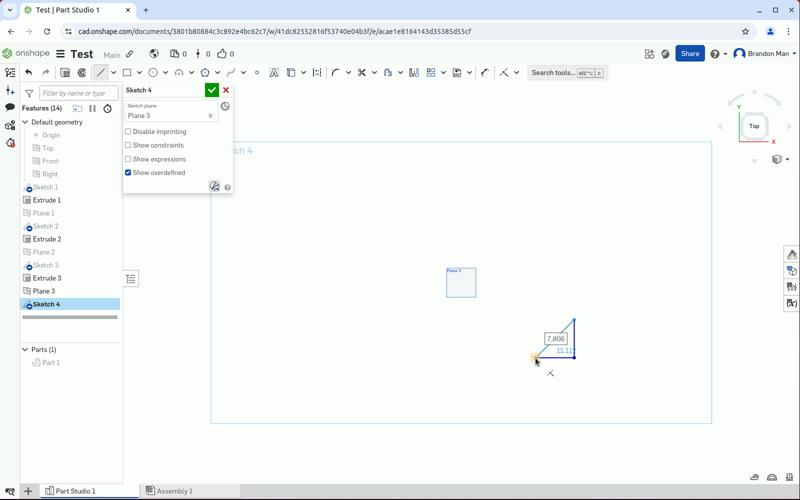
mouse_move(550, 356)
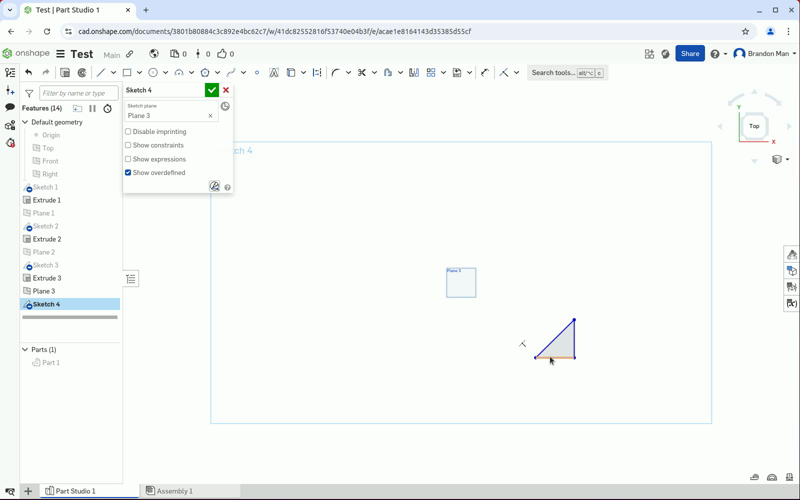
scroll(6)
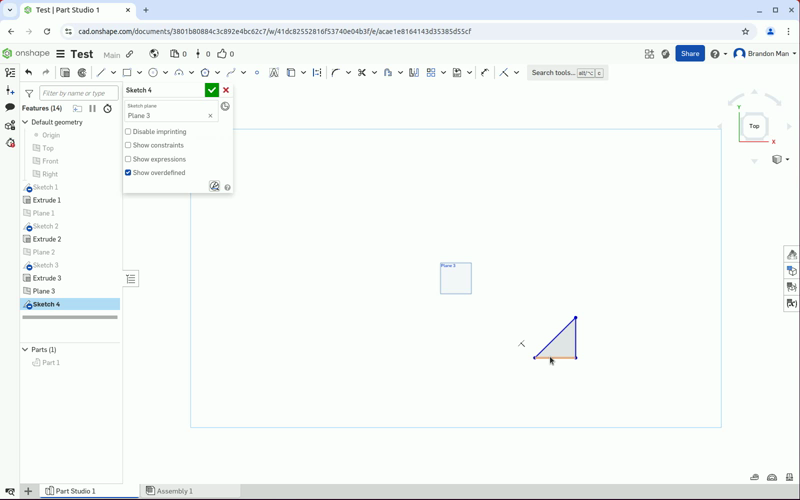
scroll(6)
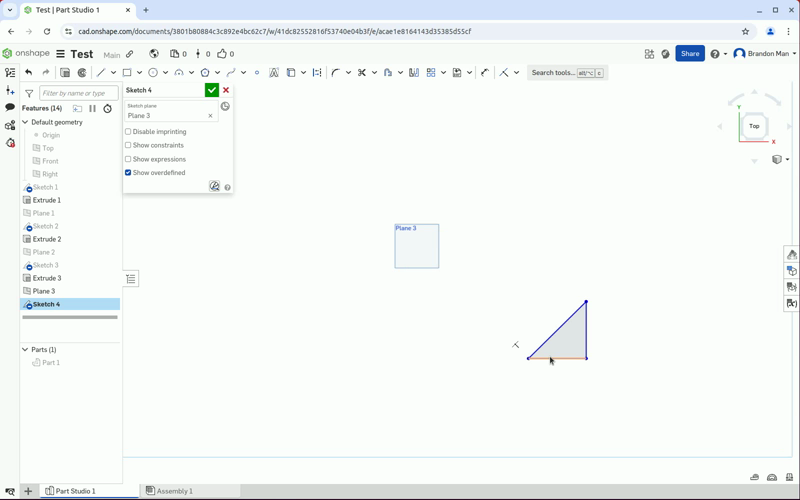
scroll(6)
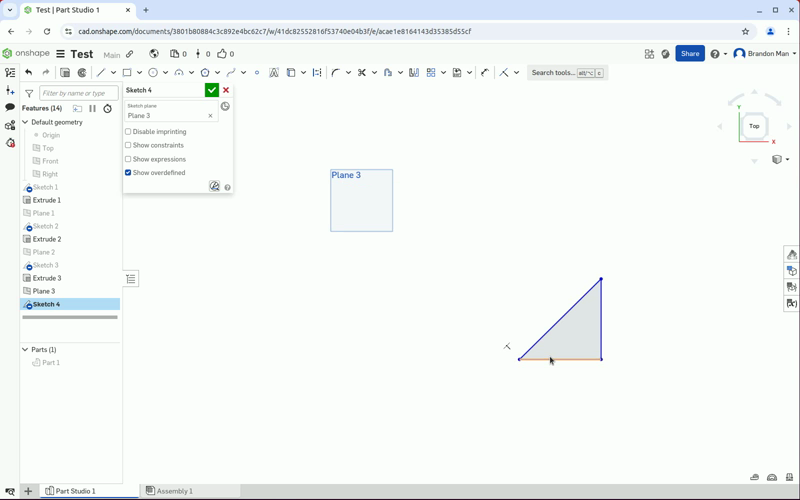
scroll(6)
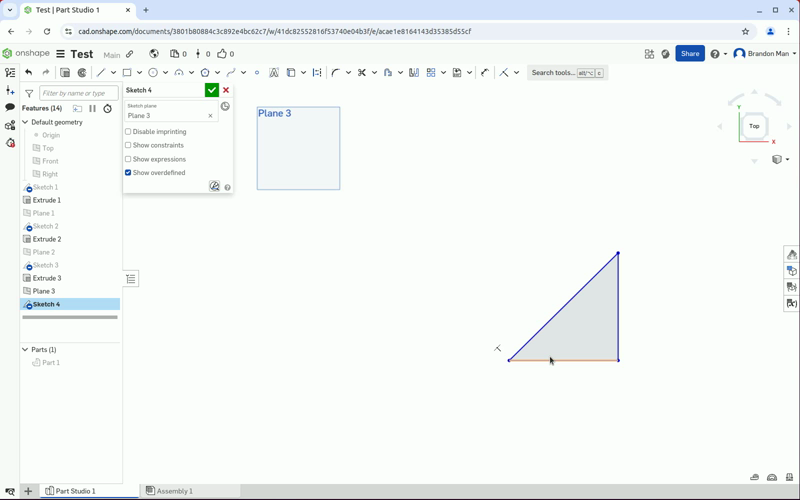
scroll(6)
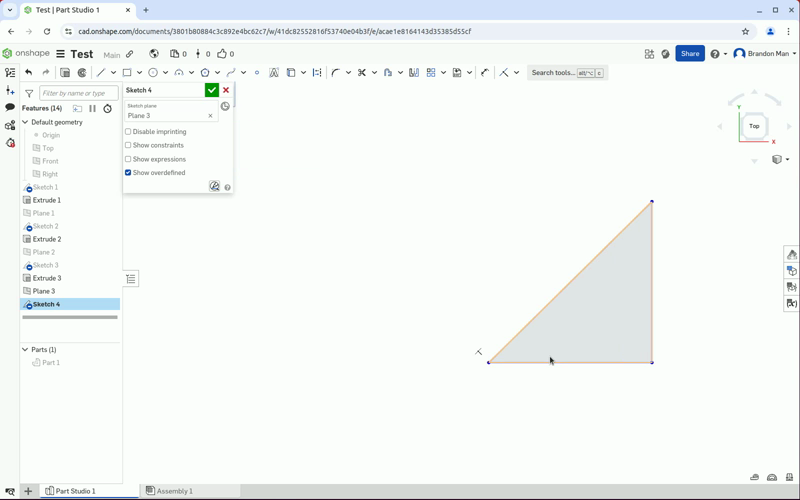
scroll(6)
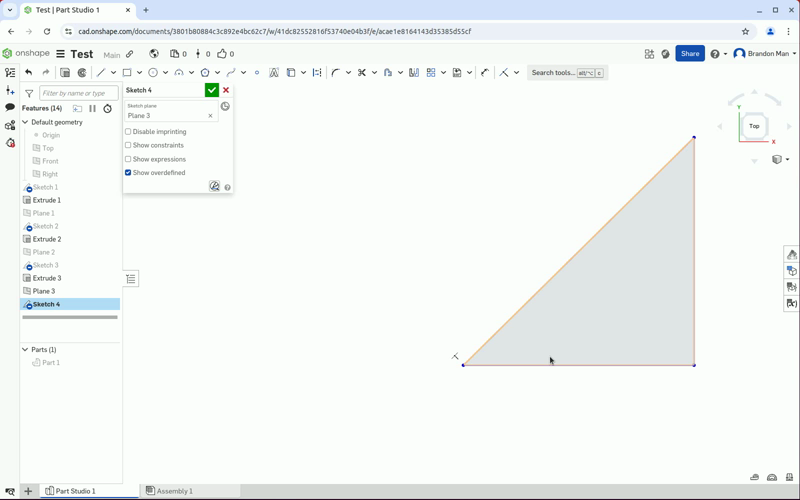
scroll(6)
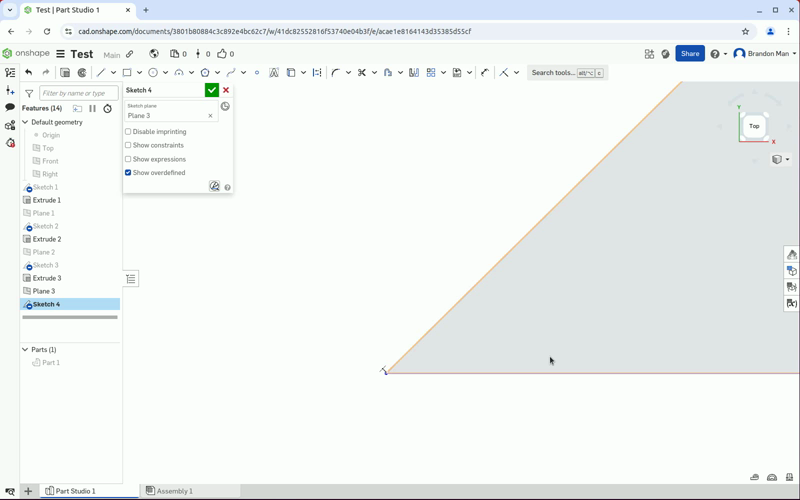
click(550, 356)
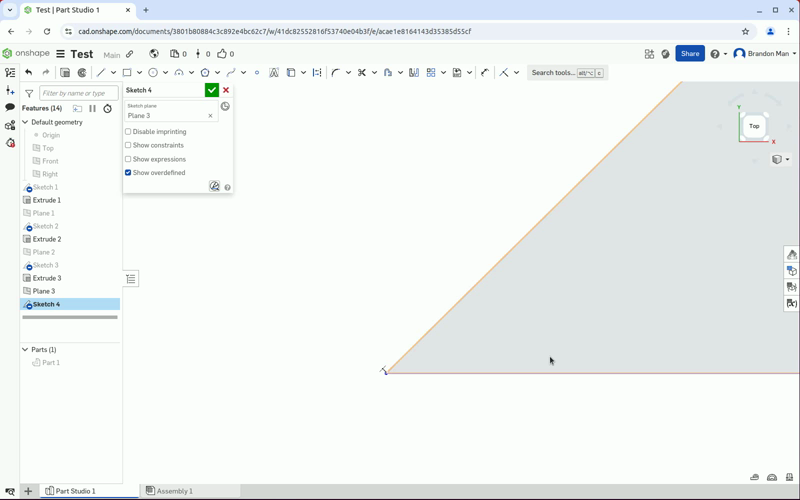
scroll(-6)
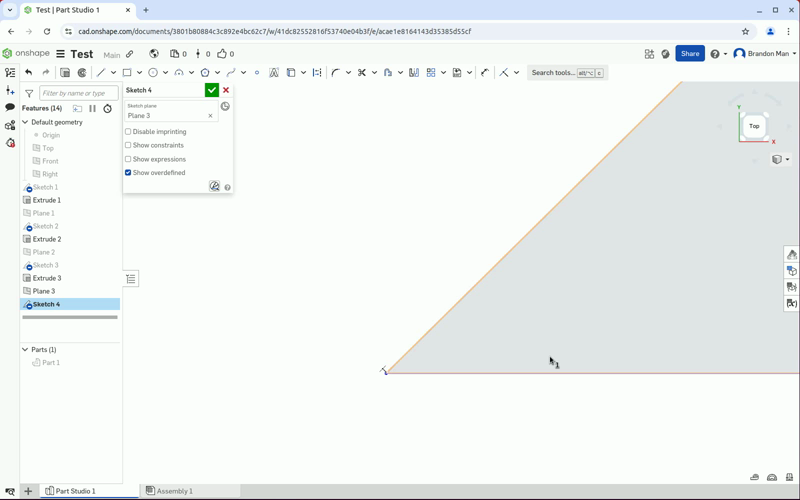
scroll(-6)
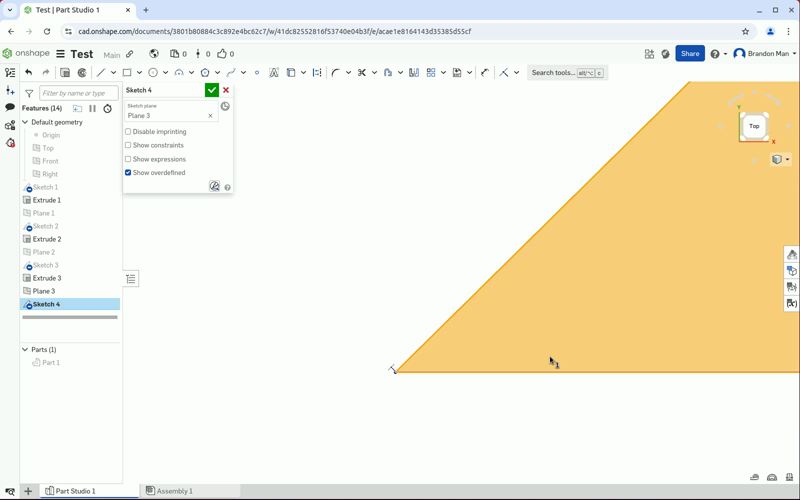
scroll(-6)
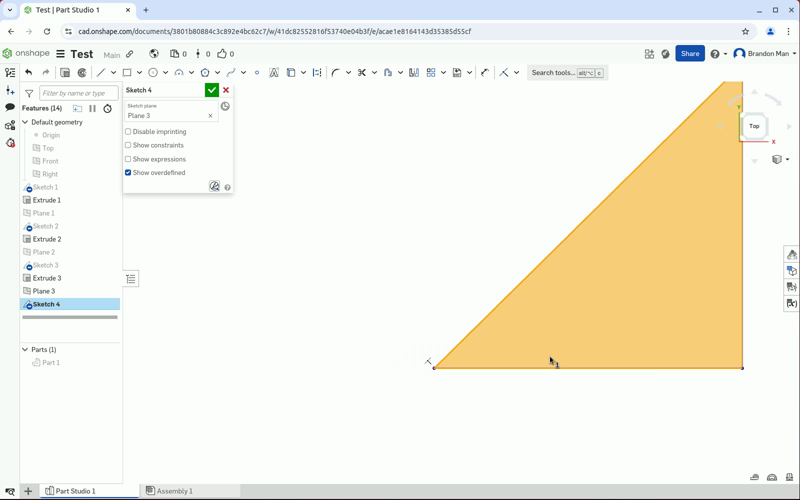
scroll(-6)
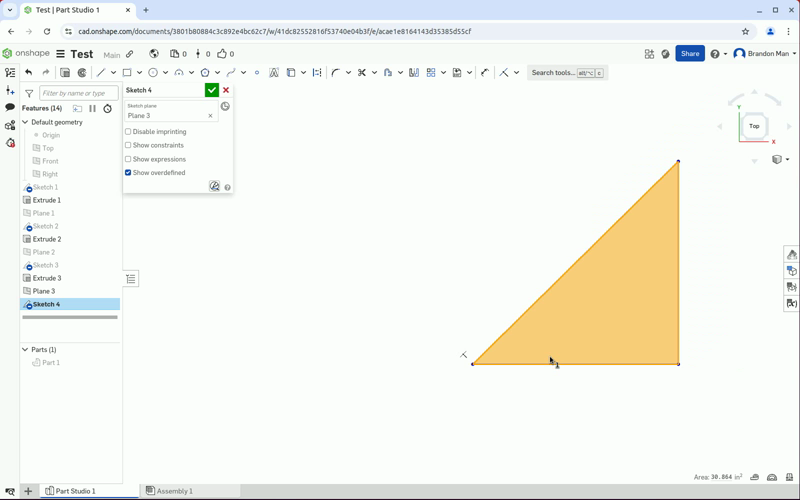
scroll(-6)
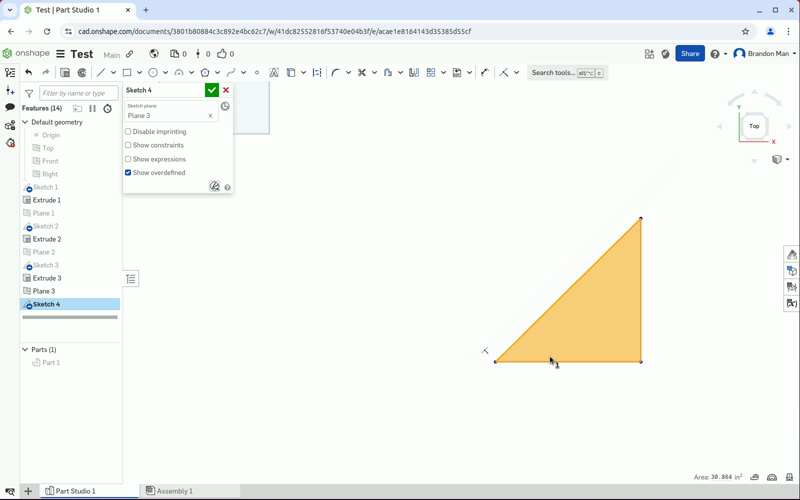
scroll(-6)
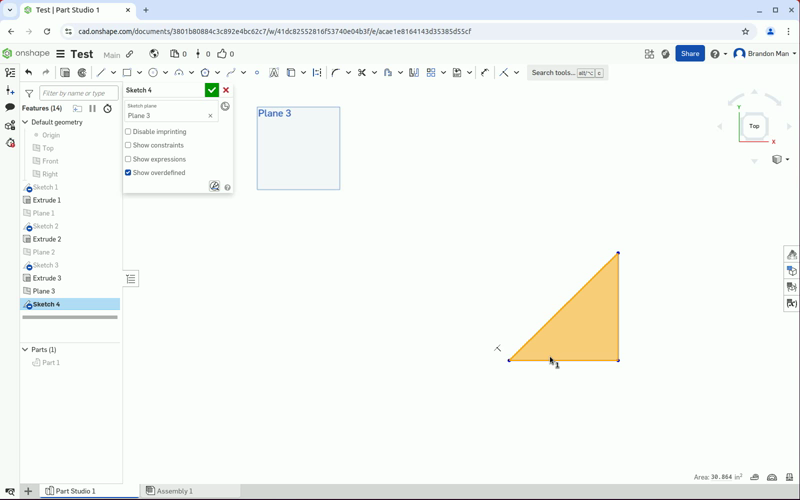
scroll(-6)
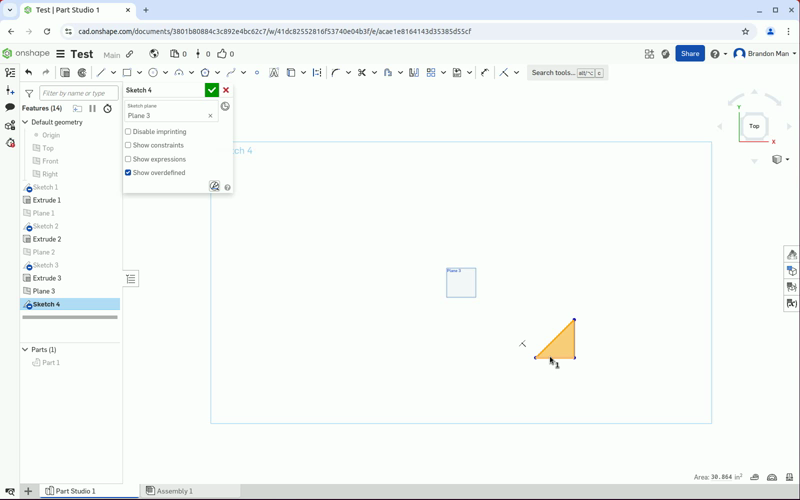
mouse_move(73, 352)
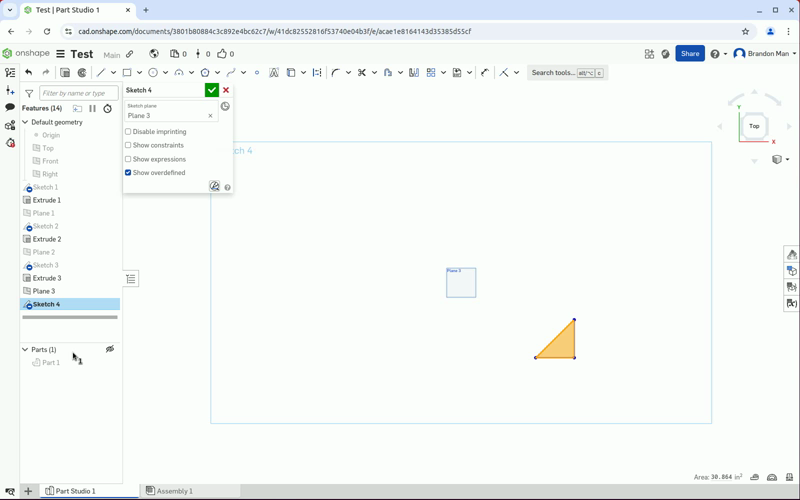
key(shift+y)
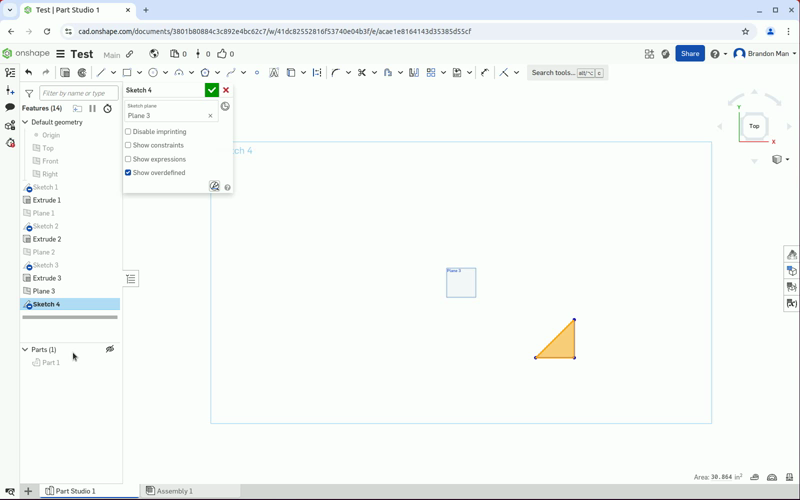
key(shift+e)
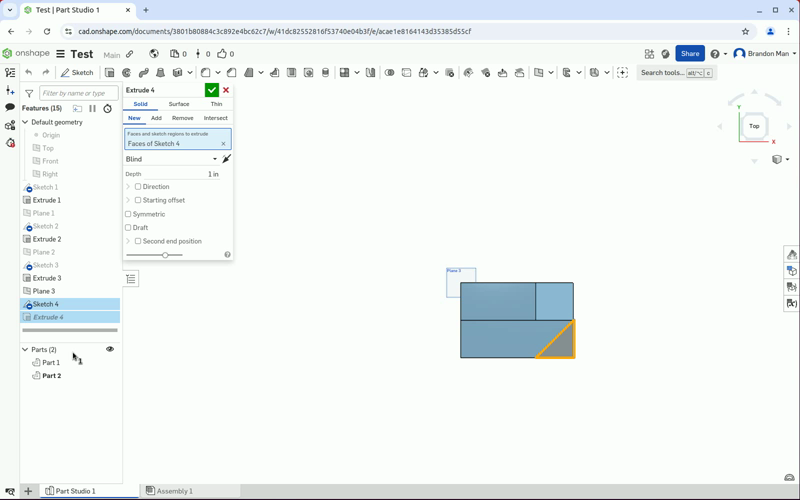
mouse_move(143, 106)
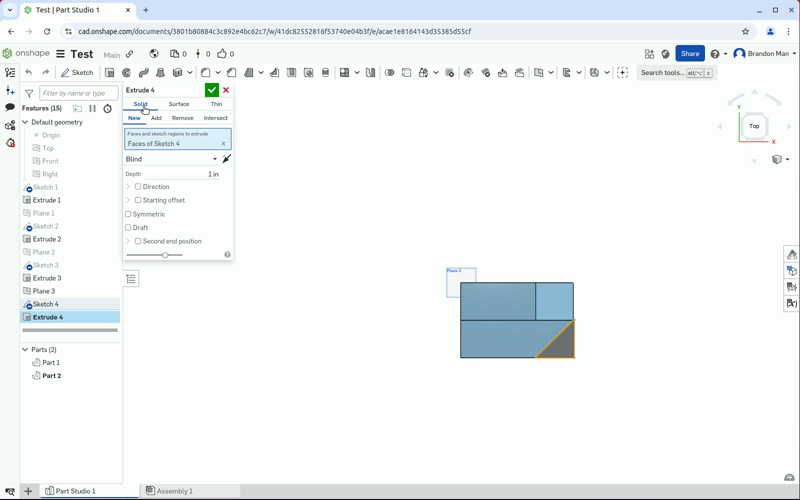
click(143, 106)
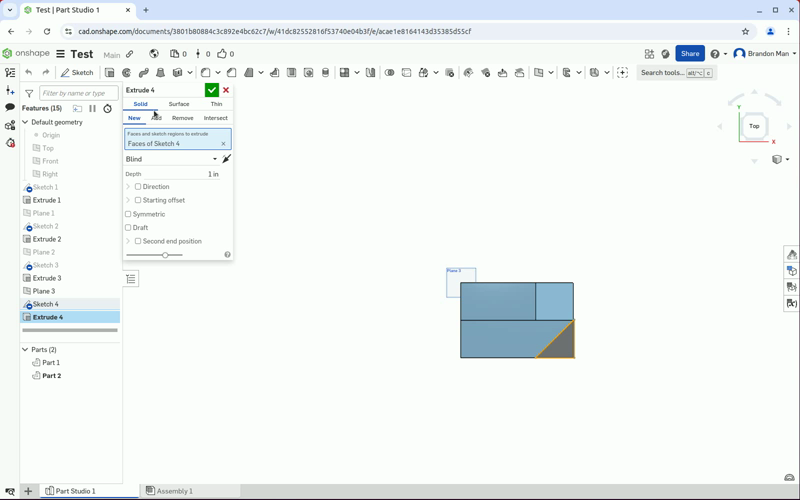
mouse_move(186, 120)
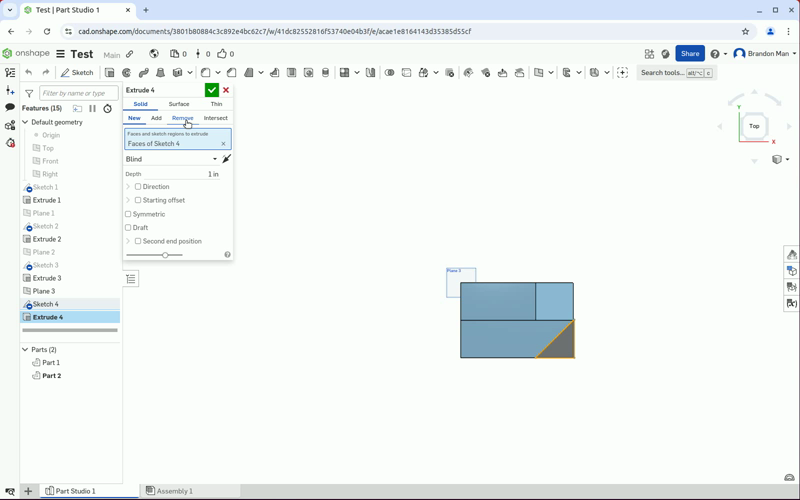
click(186, 120)
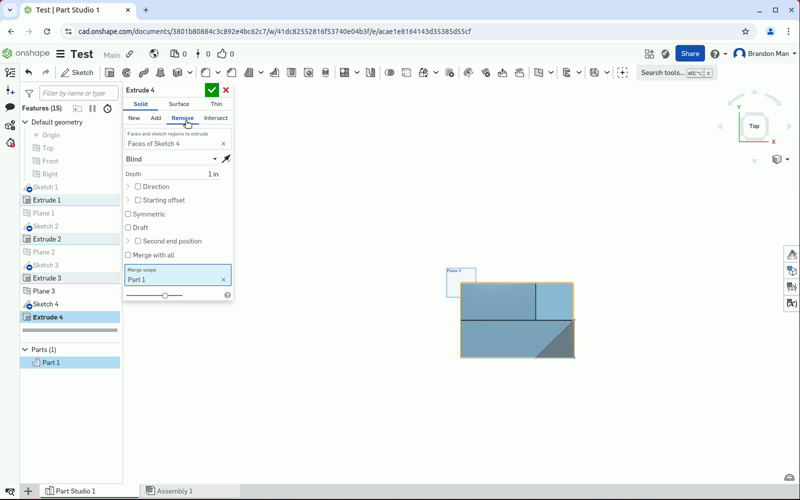
key(tab, 4)
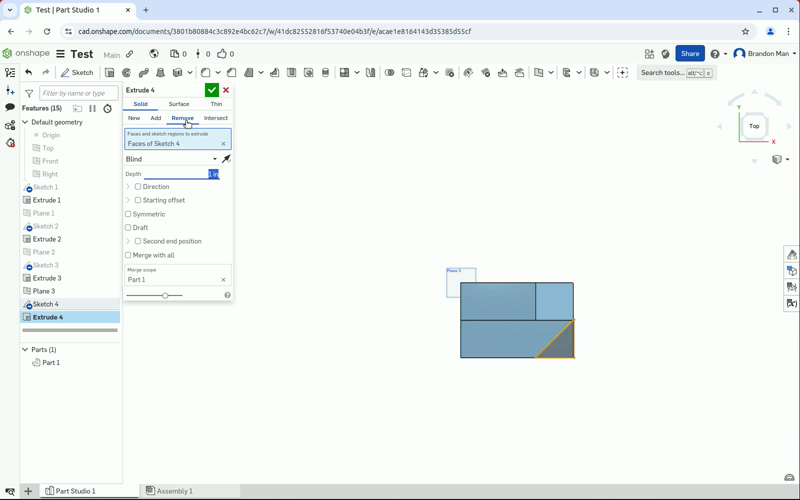
text(7.703)
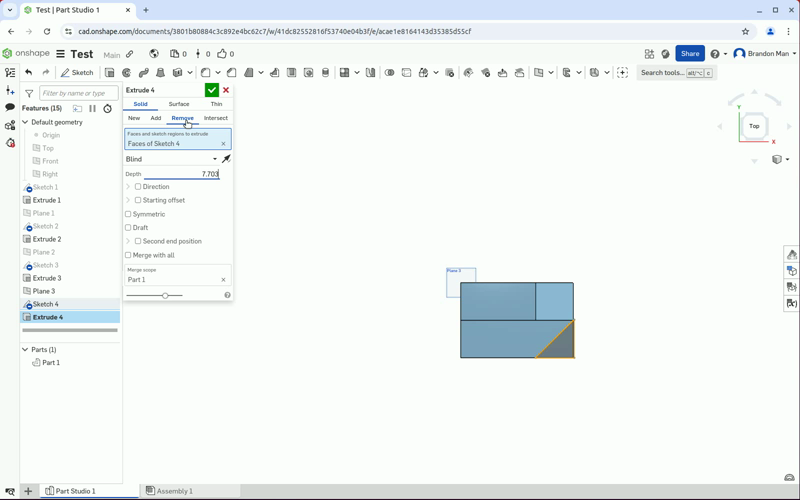
key(tab, 6)
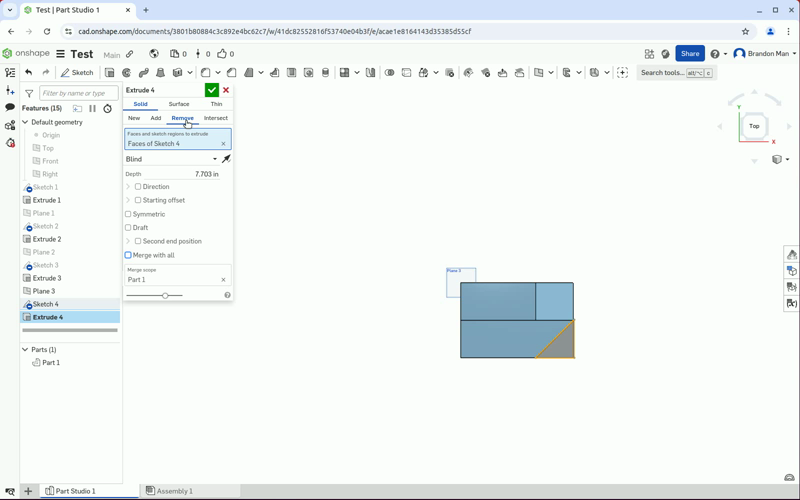
key(space)
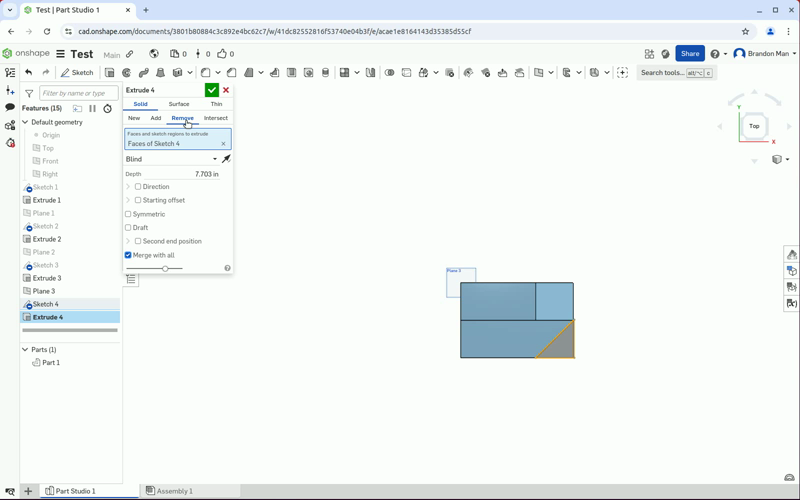
key(enter)
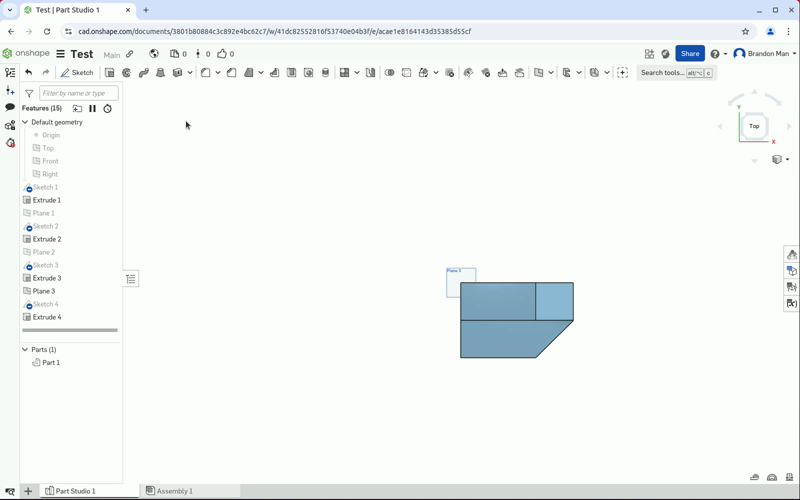
key(shift+h)
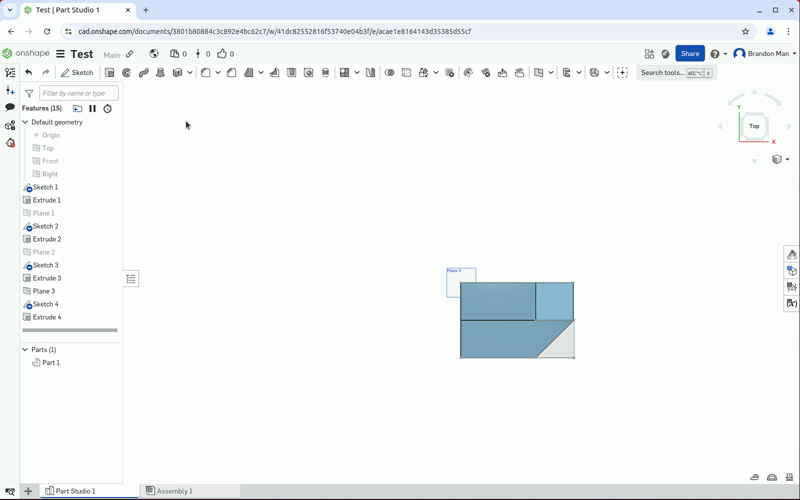
key(shift+h)
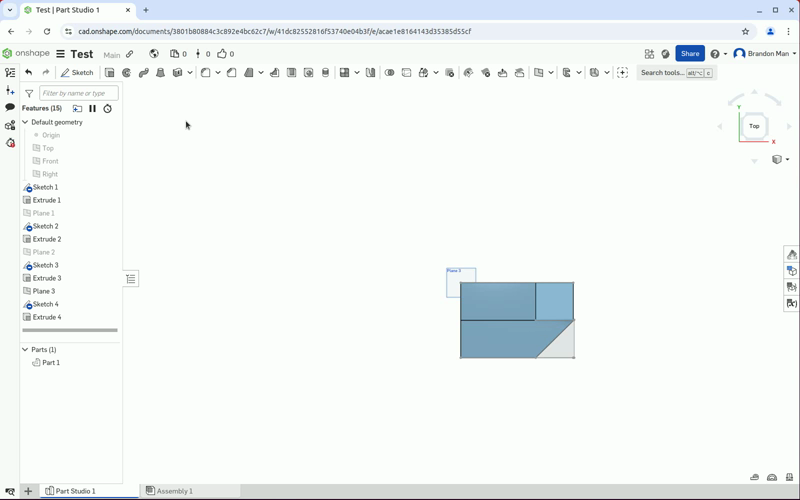
key(shift+7)
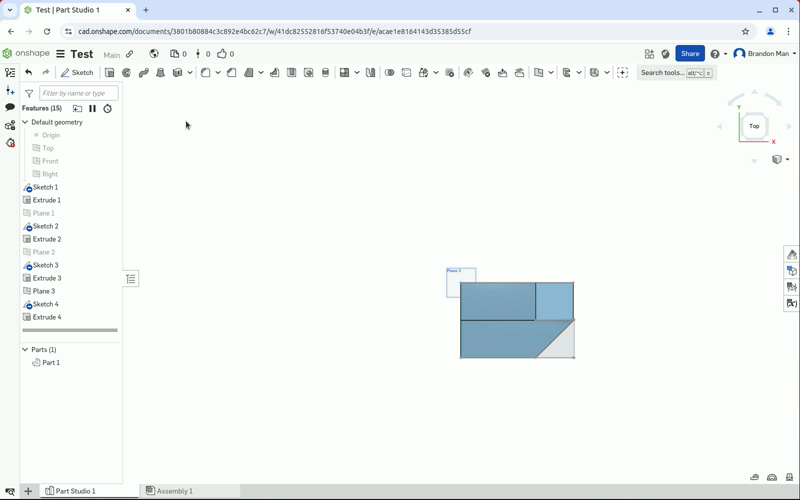
key(up, 3)
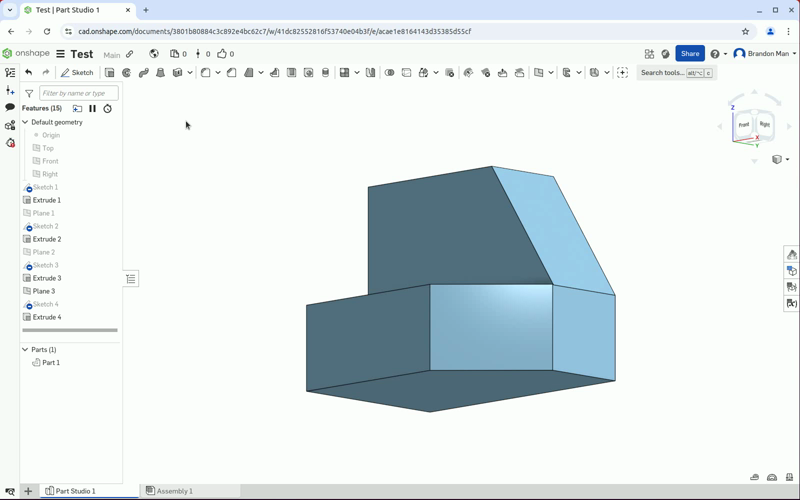
key(left, 3)
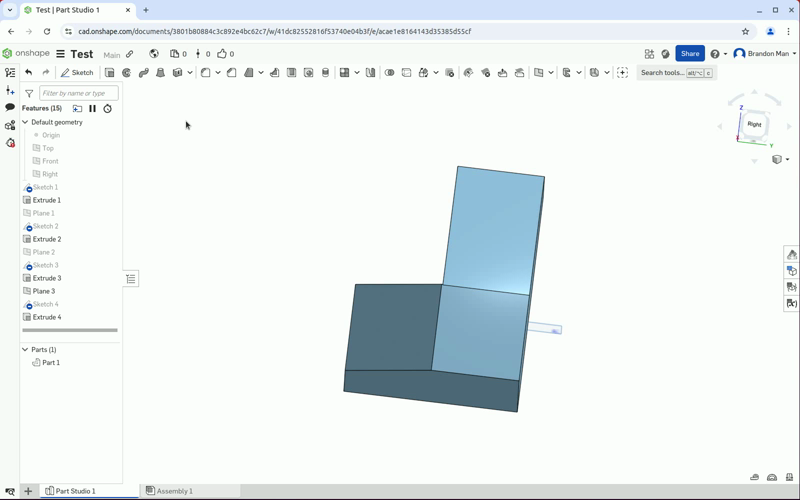
key(right, 3)
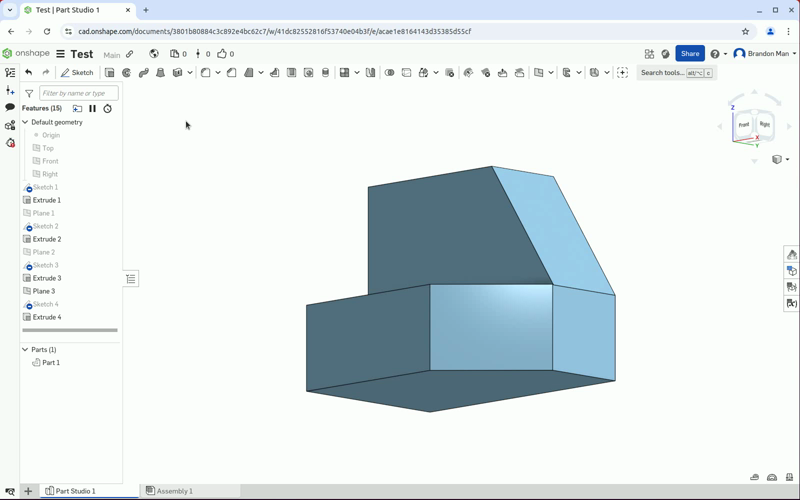
key(down, 3)
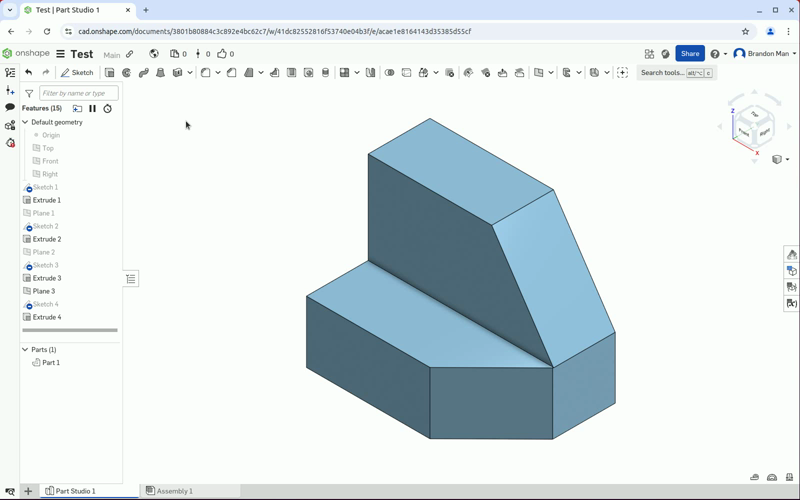
mouse_move(73, 189)
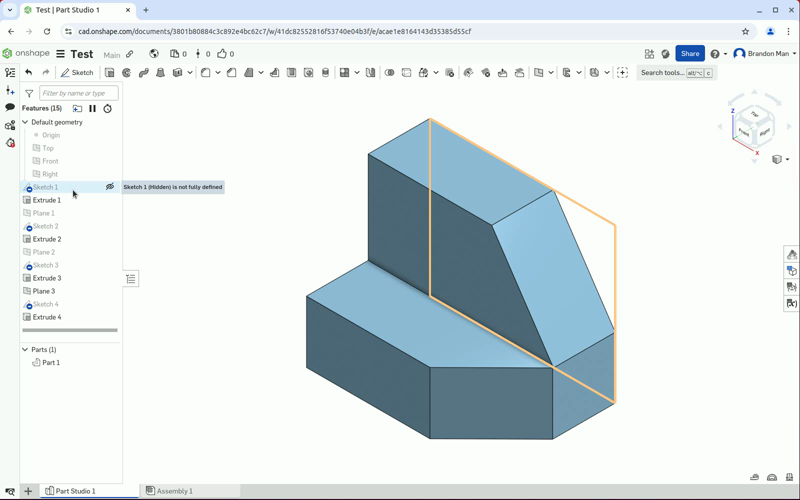
click(73, 189)